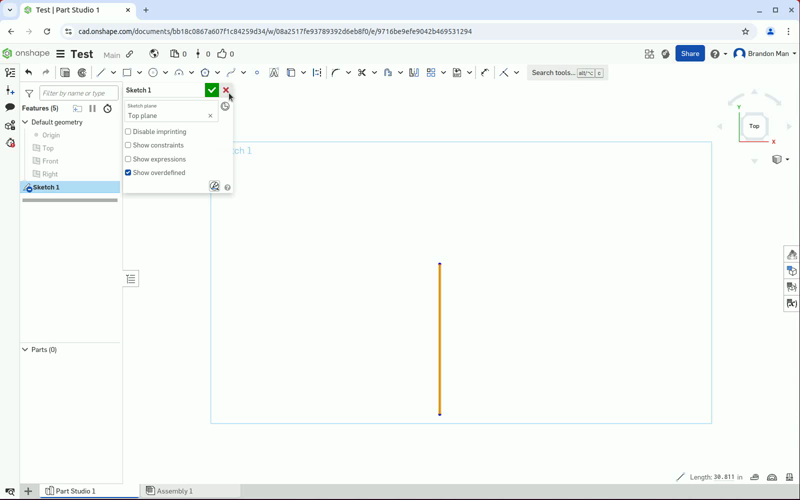
key(shift+h)
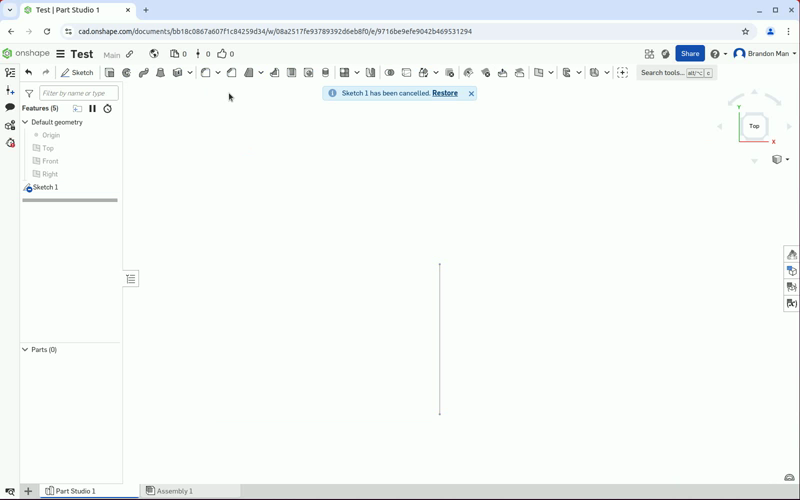
key(shift+s)
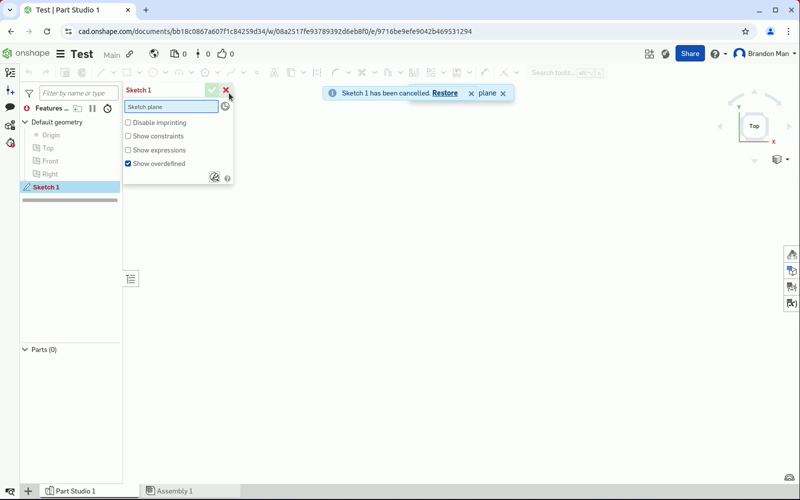
mouse_move(73, 150)
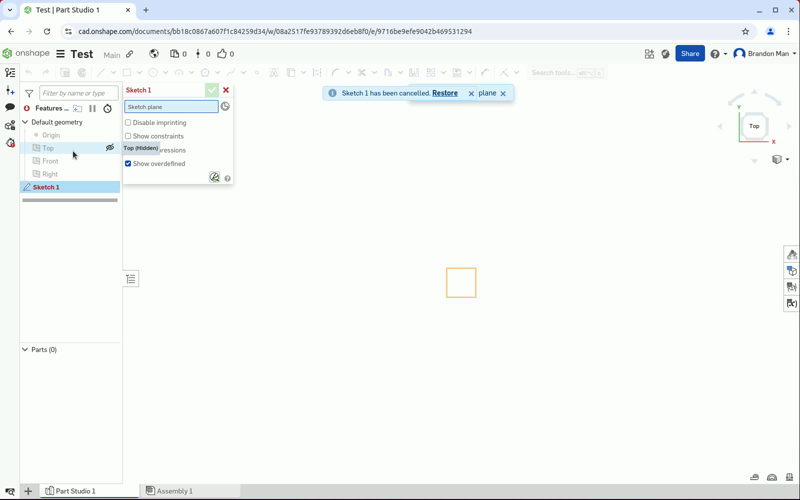
click(73, 150)
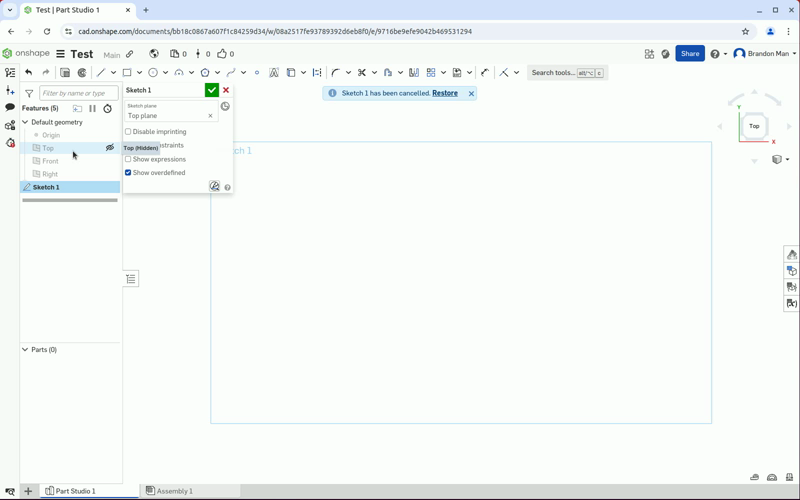
mouse_move(73, 352)
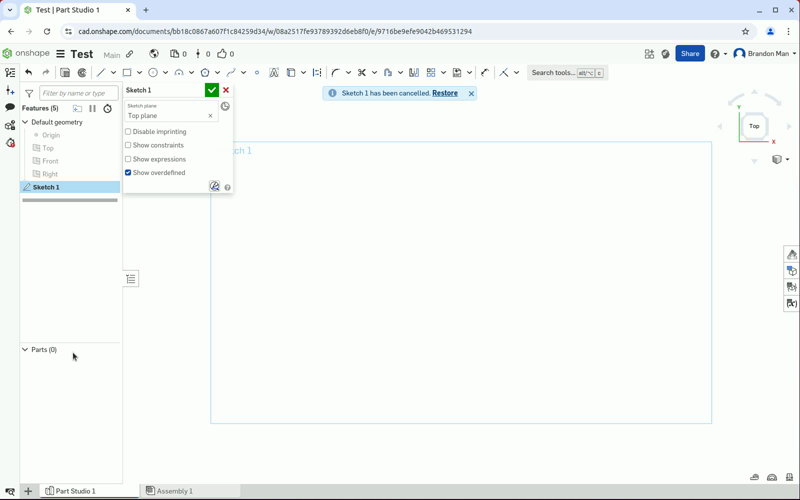
key(y)
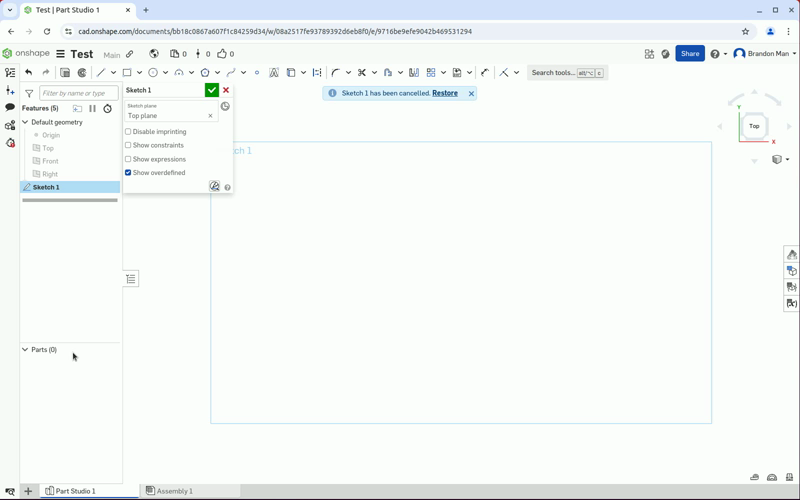
key(c)
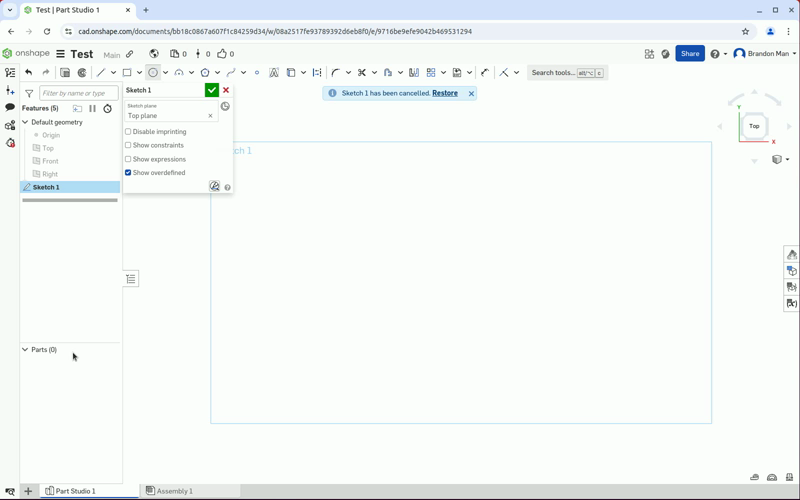
key_down(shift)
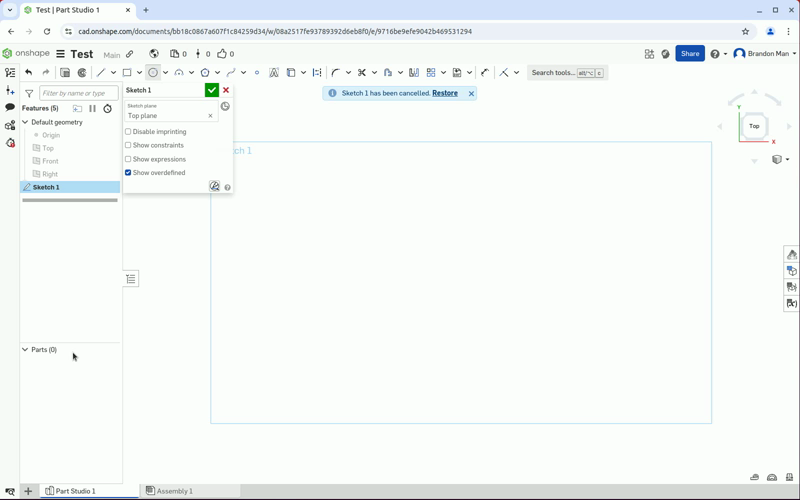
mouse_move(461, 282)
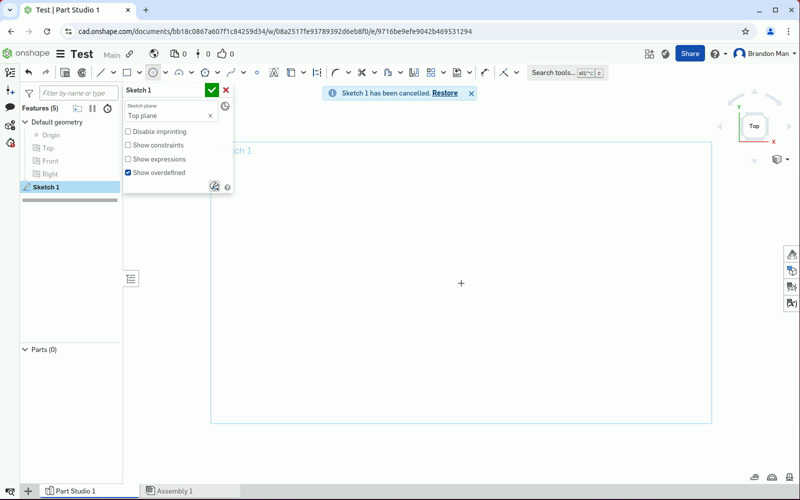
click(461, 282)
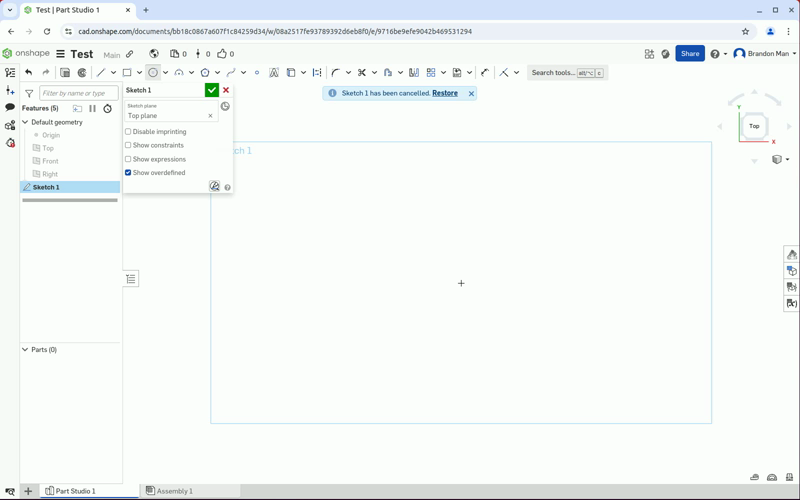
key_up(shift)
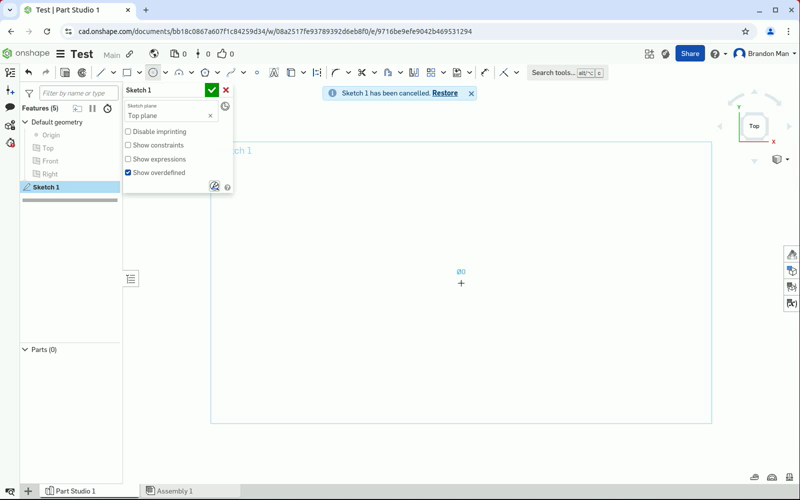
mouse_move(574, 282)
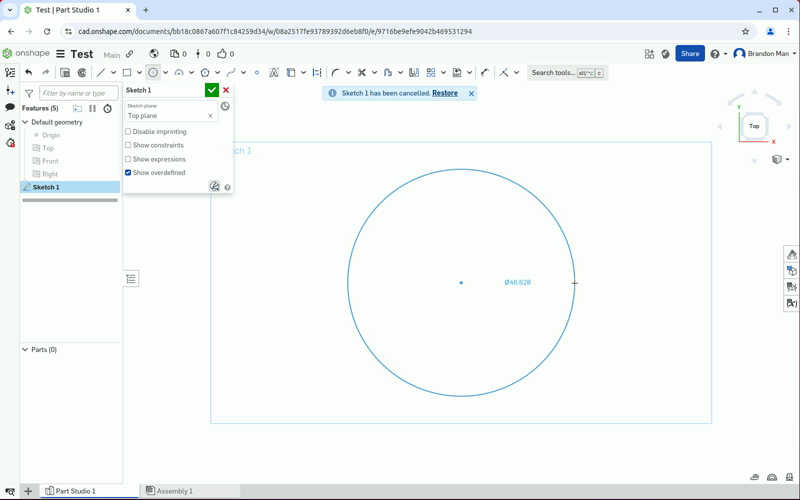
click(574, 282)
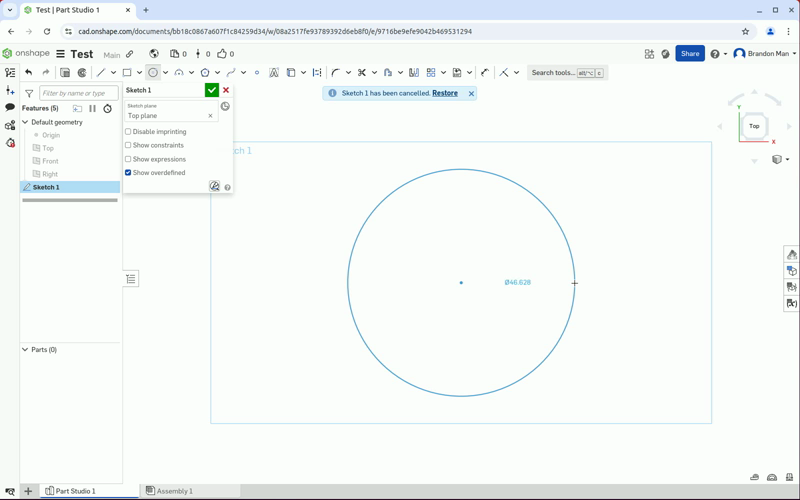
key(esc)
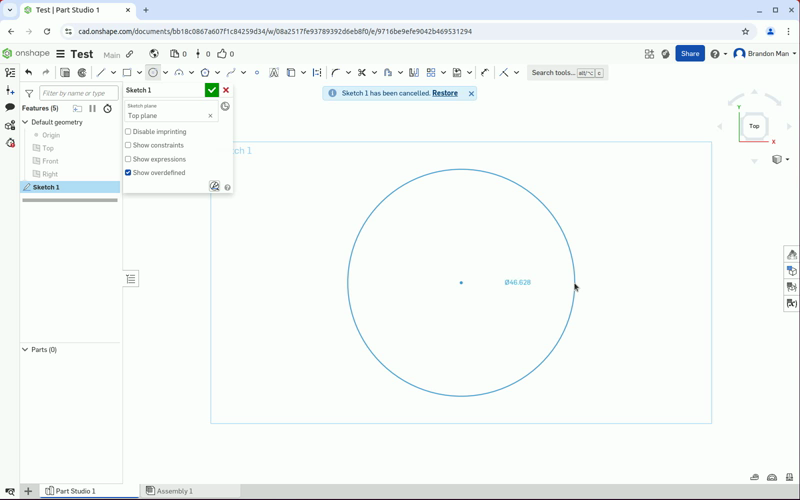
key(c)
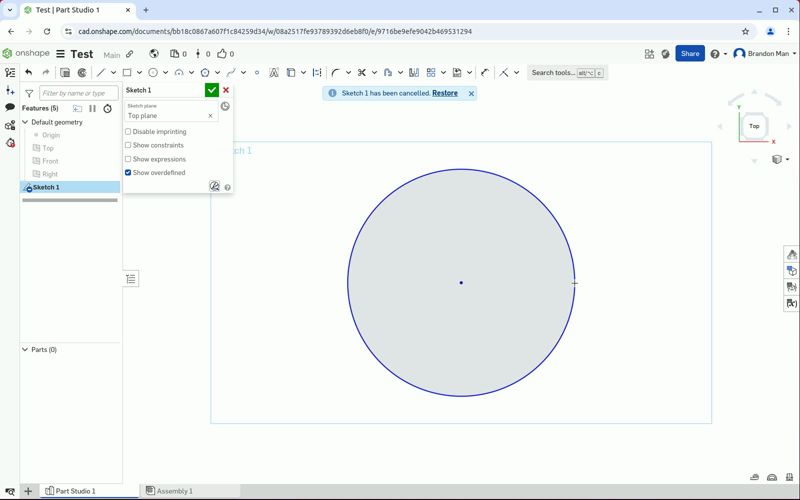
key_down(shift)
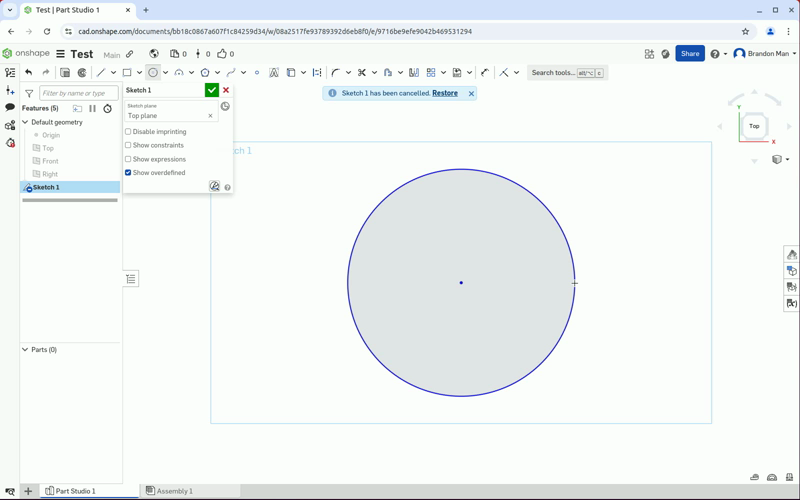
mouse_move(461, 282)
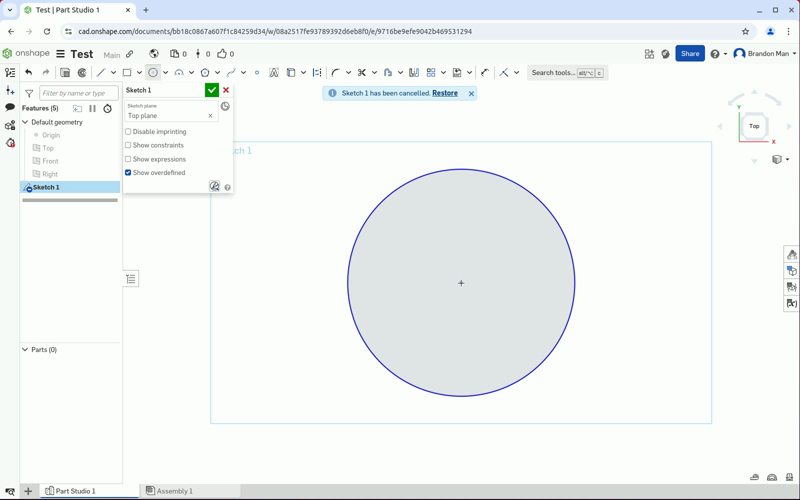
click(461, 282)
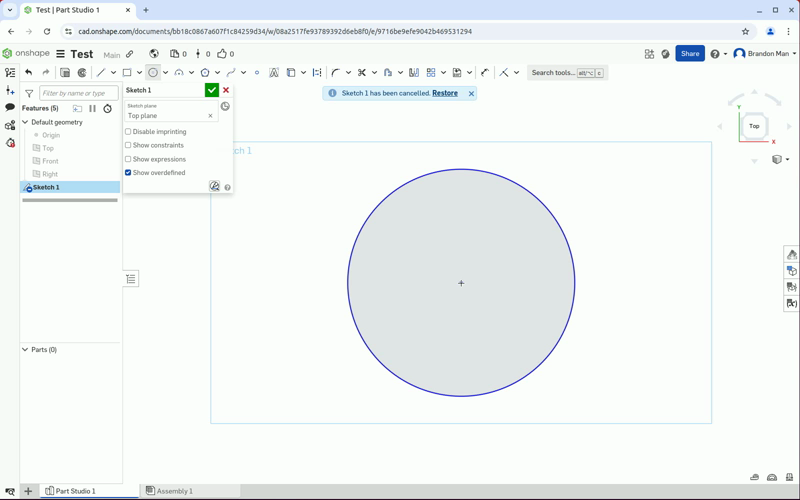
key_up(shift)
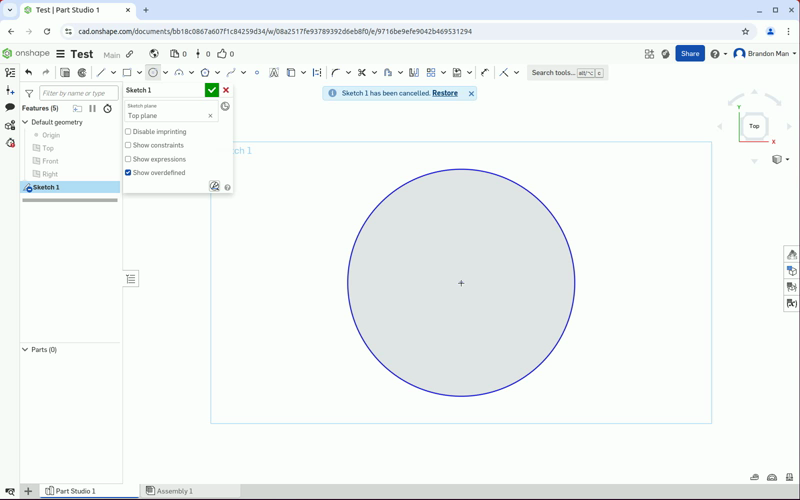
mouse_move(529, 282)
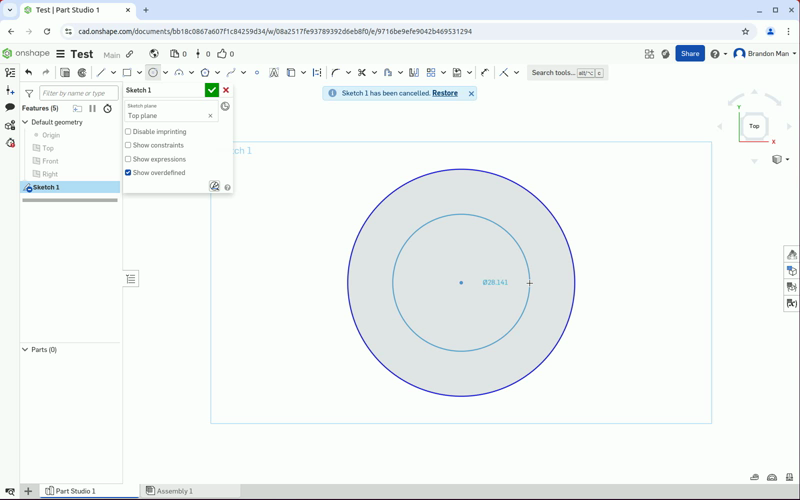
click(529, 282)
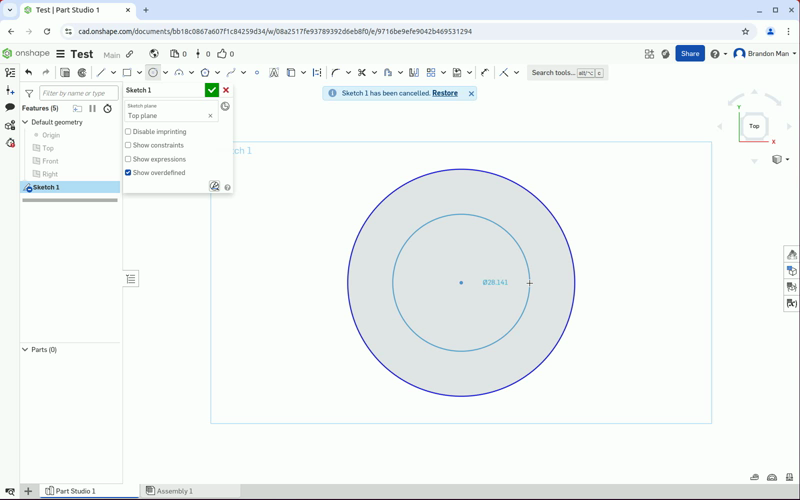
key(esc)
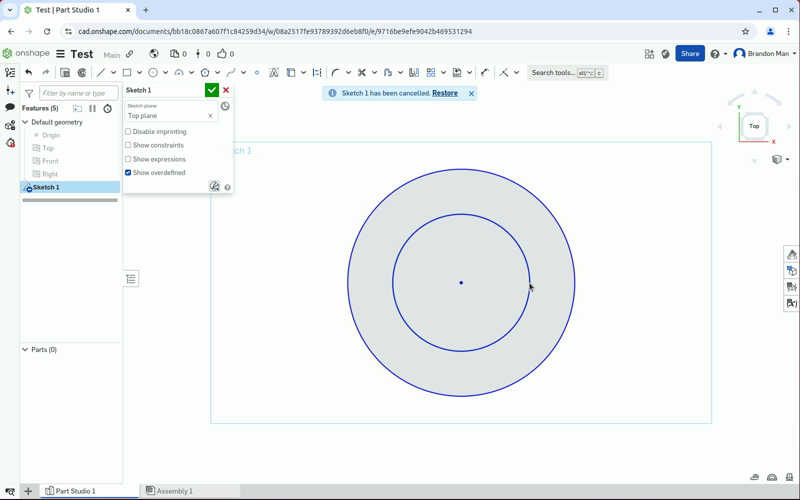
mouse_move(518, 353)
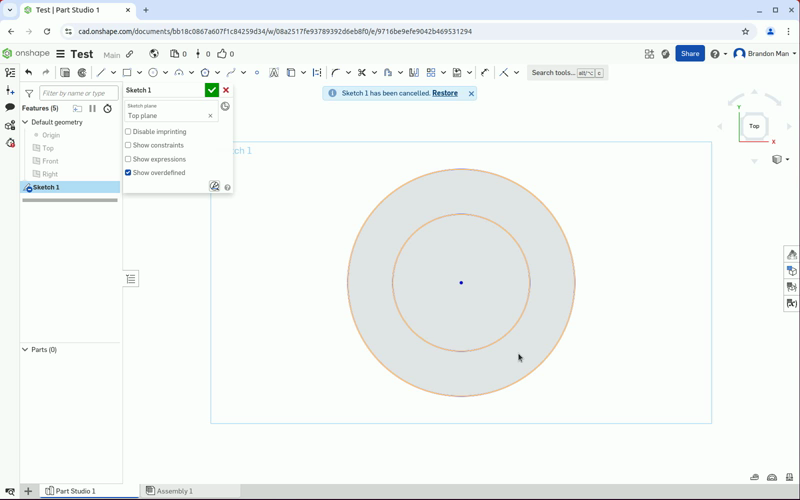
click(518, 353)
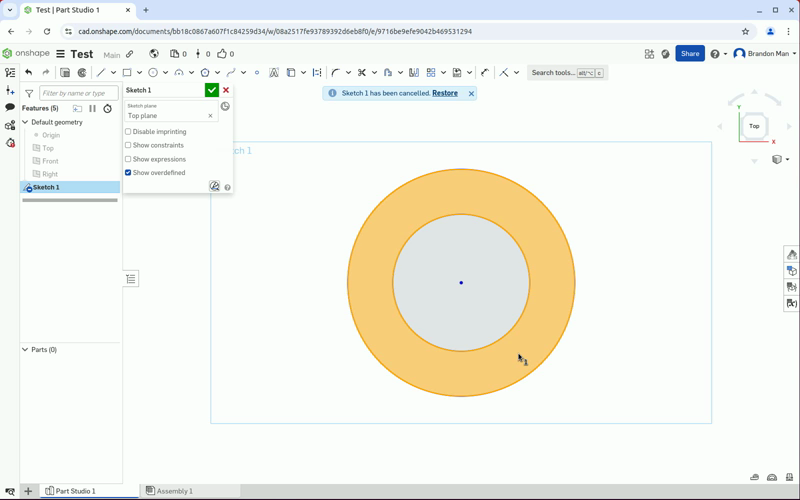
mouse_move(73, 352)
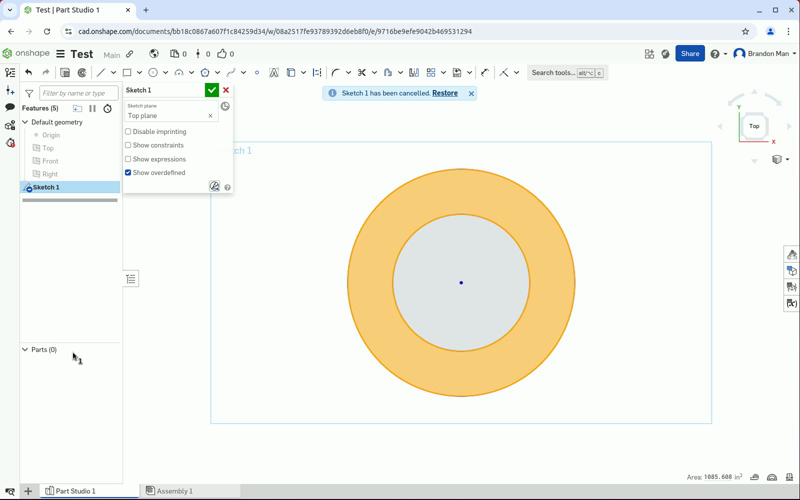
key(shift+y)
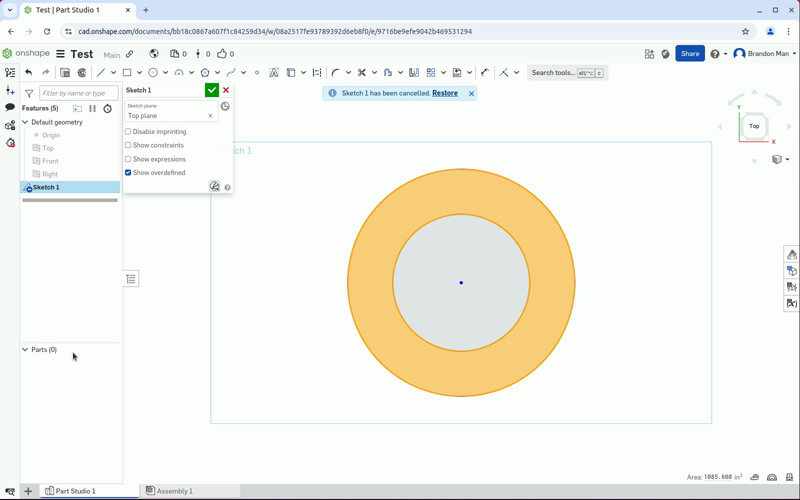
key(shift+e)
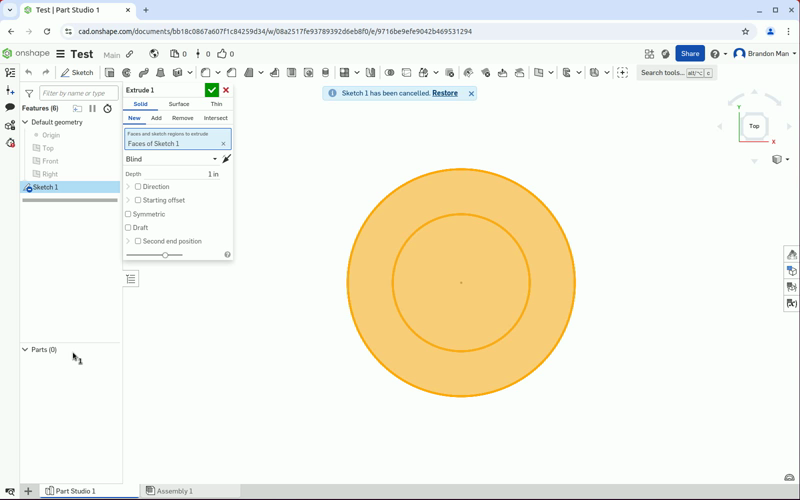
mouse_move(143, 106)
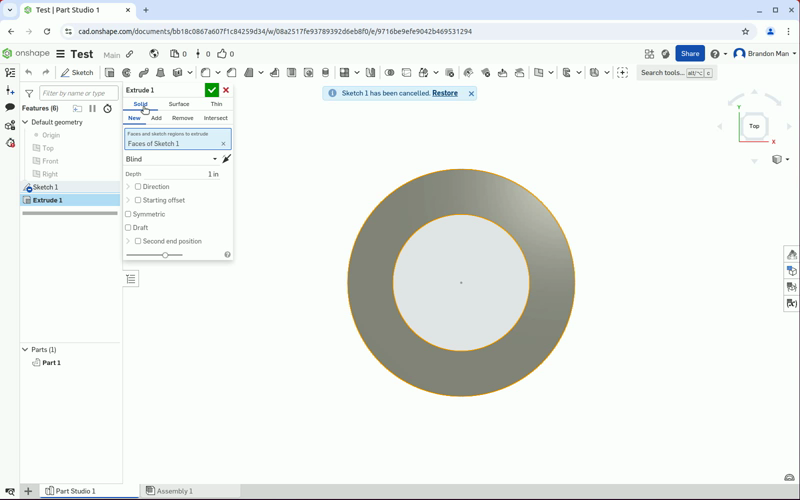
click(143, 106)
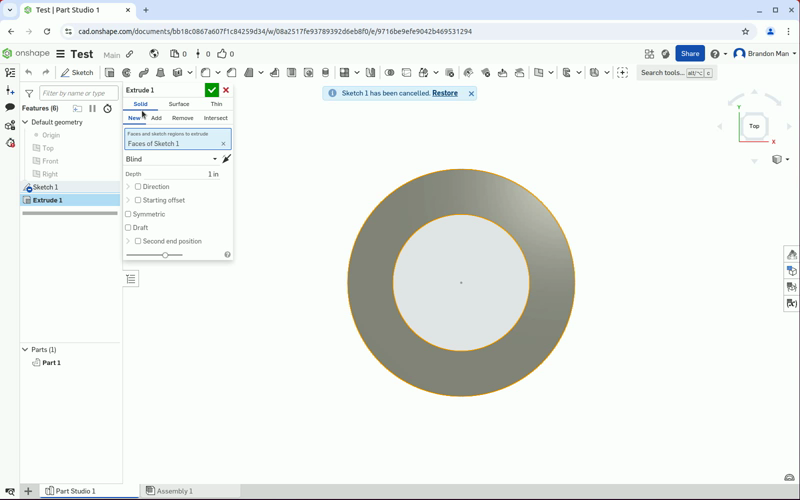
mouse_move(137, 120)
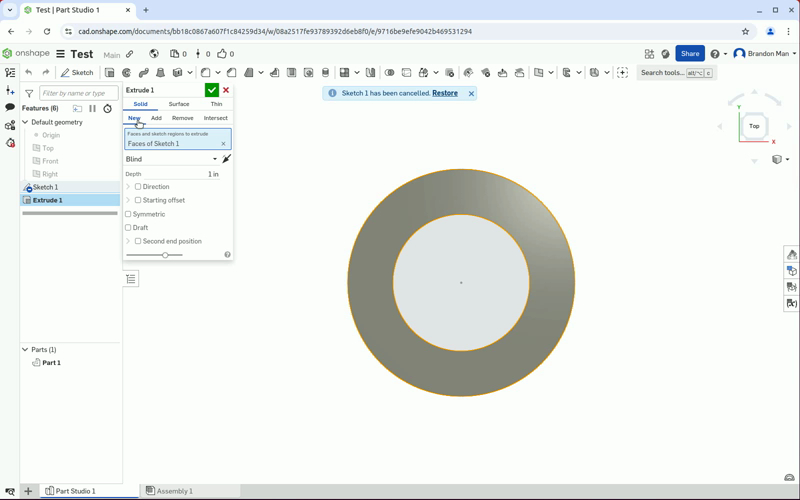
click(137, 120)
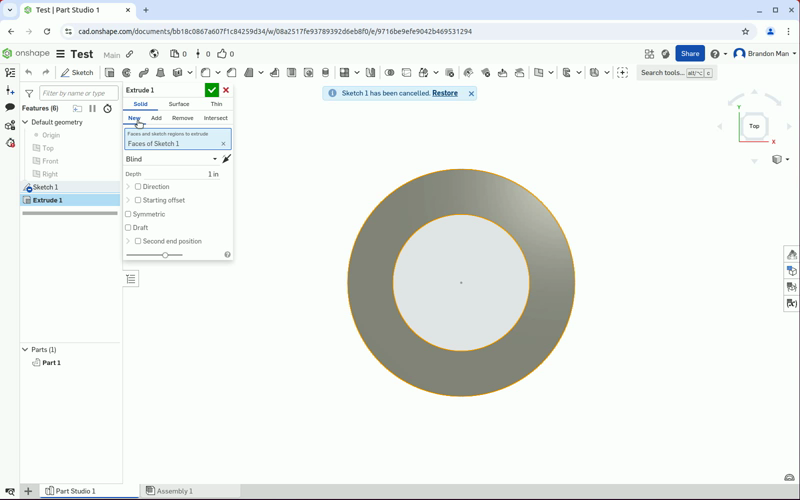
key(tab, 4)
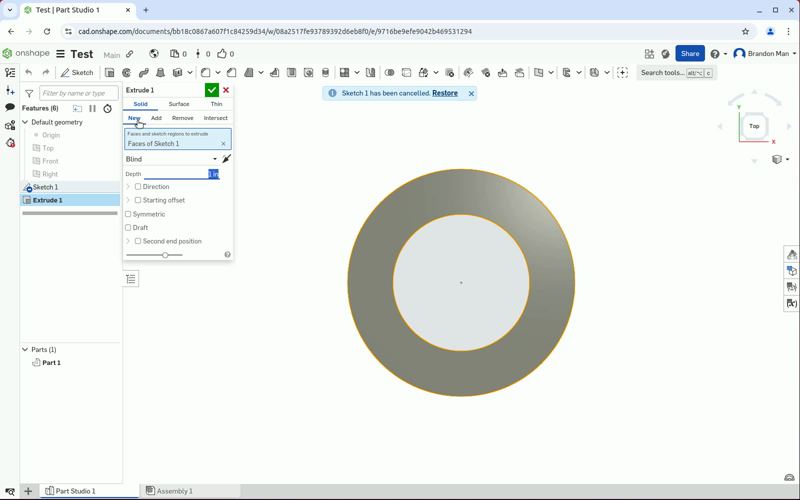
text(1.685)
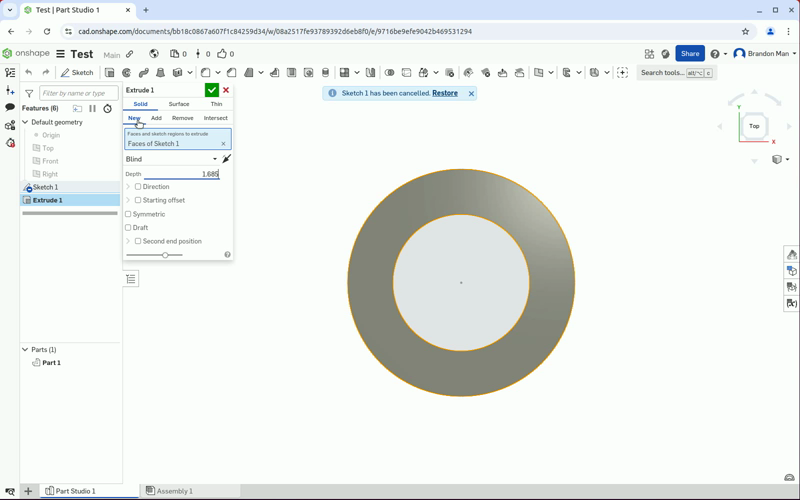
key(enter)
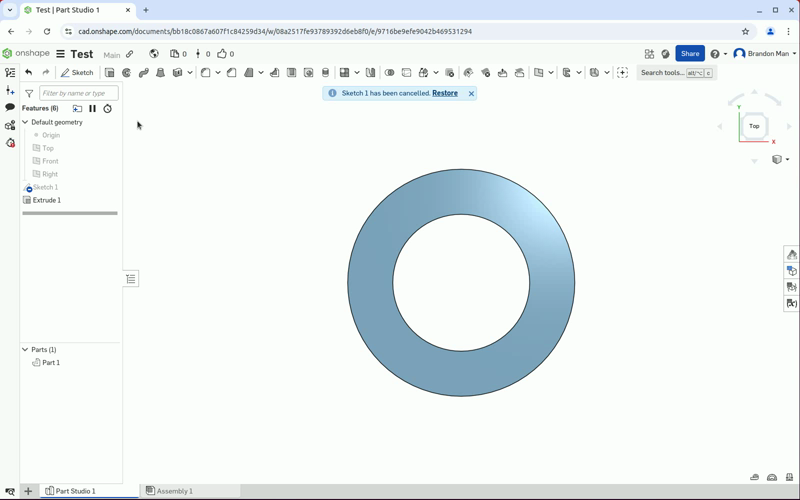
key(shift+h)
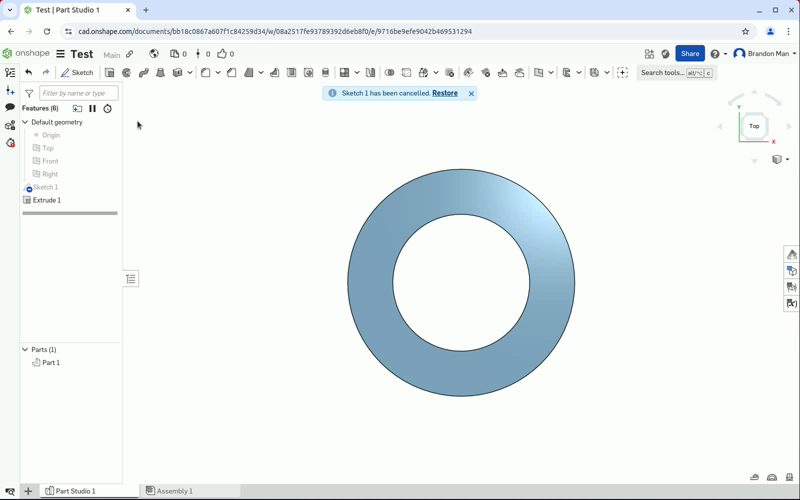
key(shift+h)
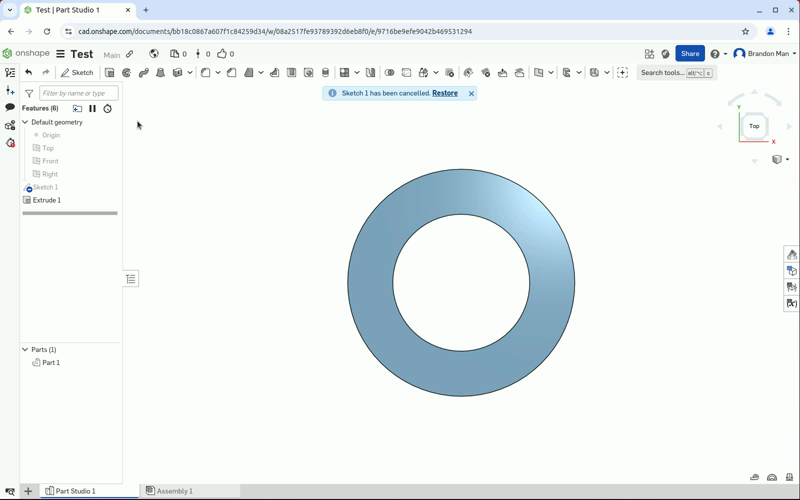
mouse_move(73, 189)
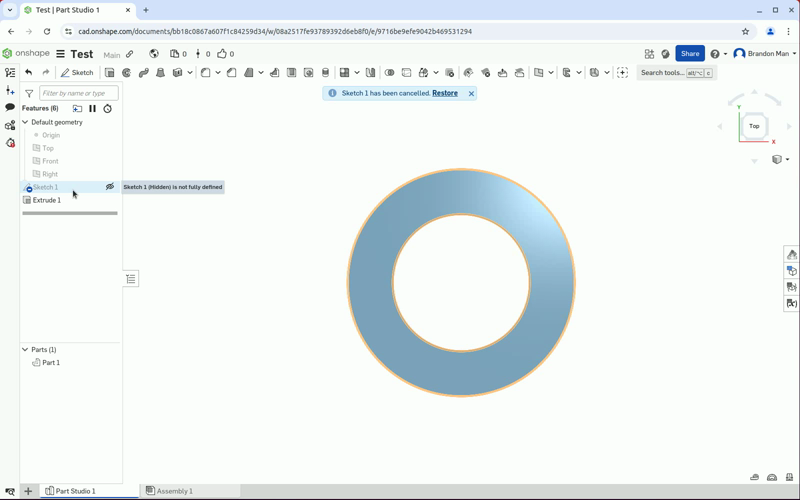
click(73, 189)
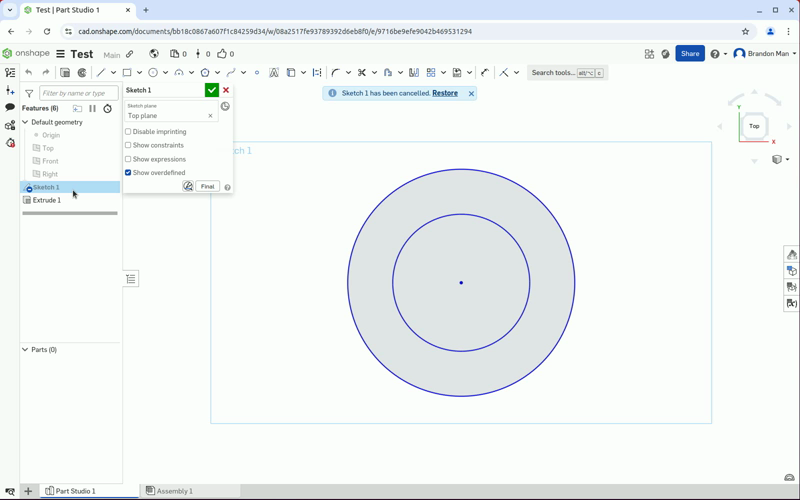
mouse_move(229, 92)
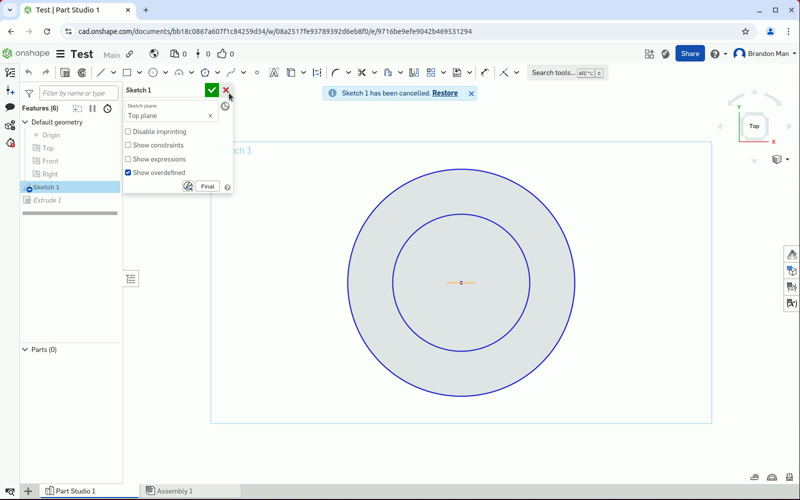
click(229, 92)
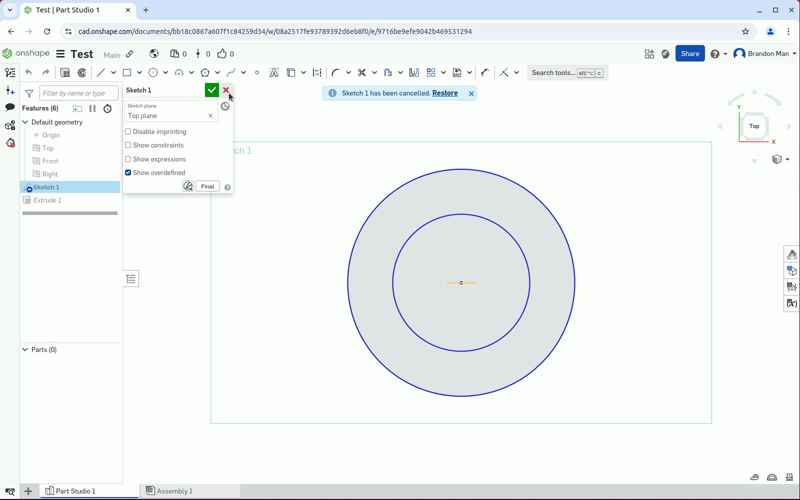
key(shift+s)
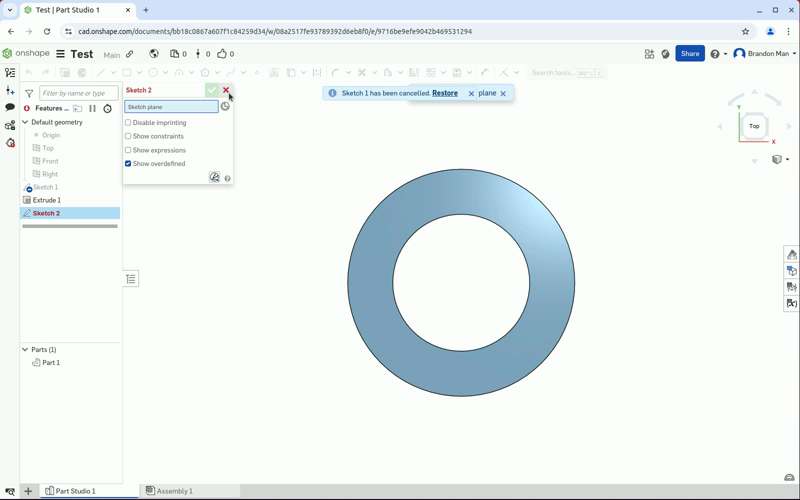
mouse_move(73, 150)
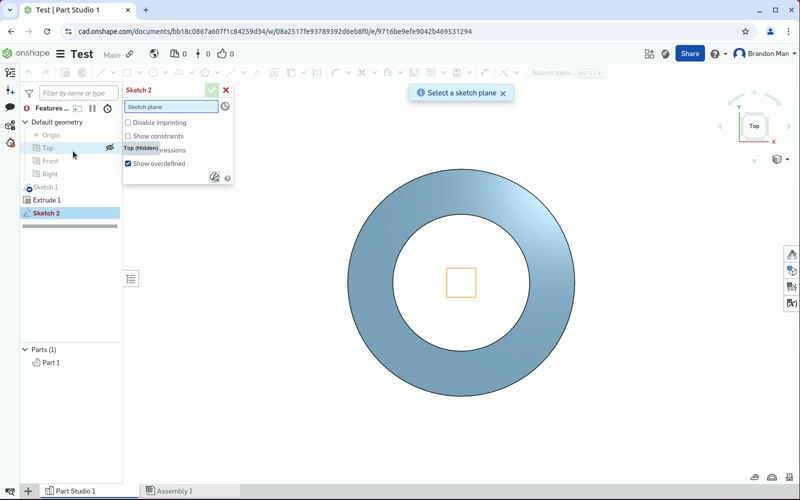
click(73, 150)
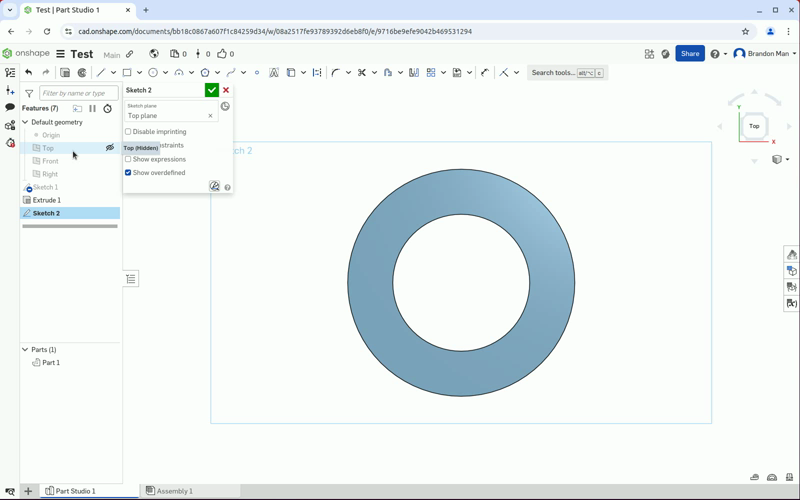
mouse_move(73, 352)
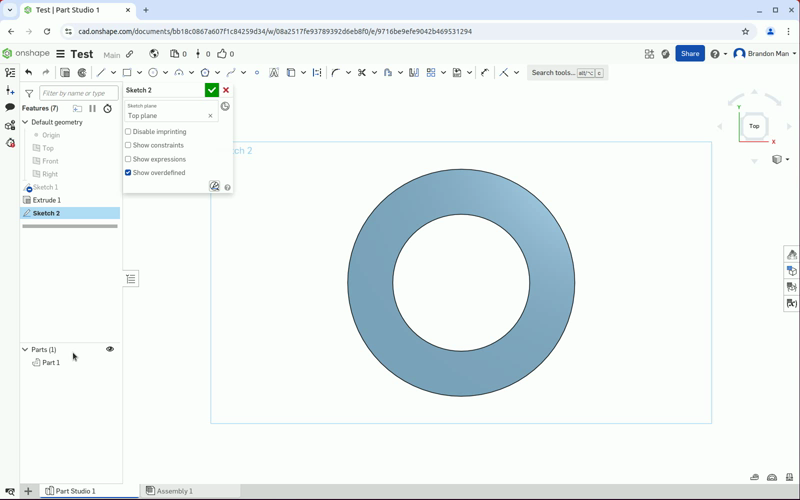
key(y)
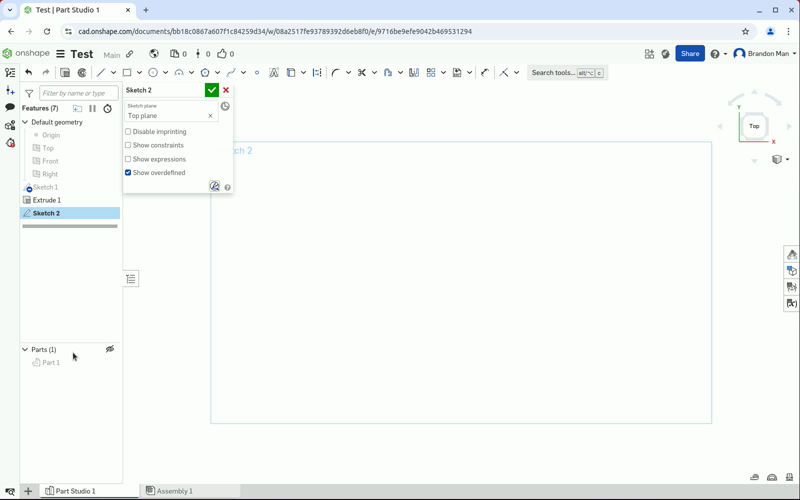
key(c)
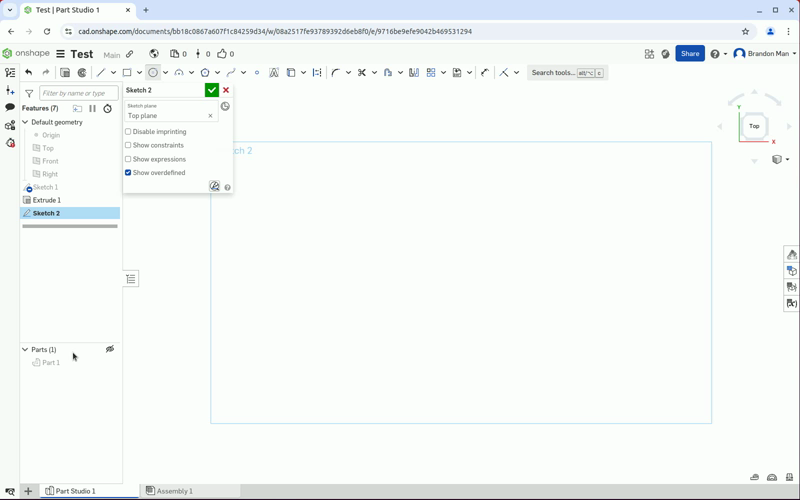
key_down(shift)
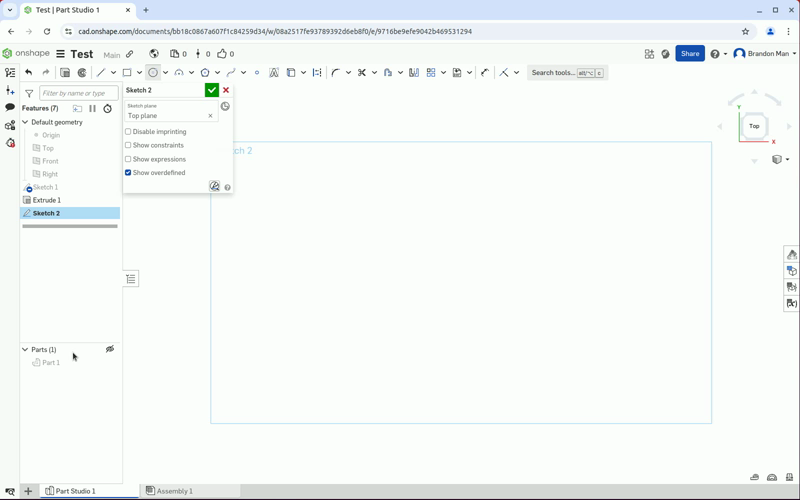
mouse_move(461, 282)
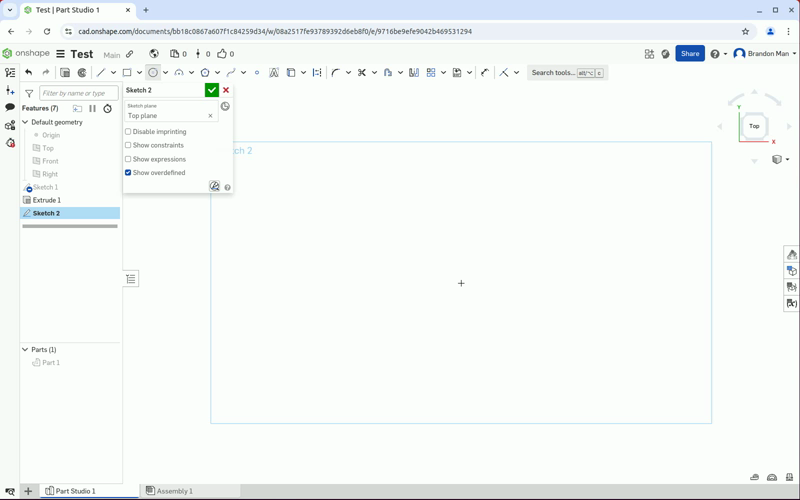
click(461, 282)
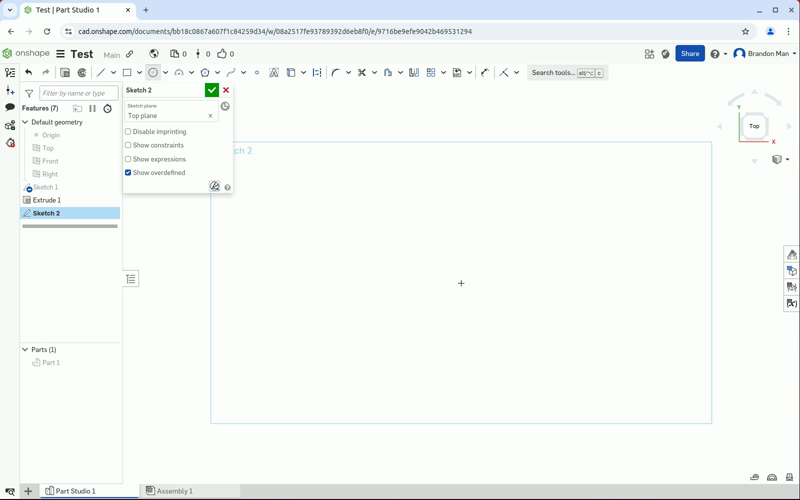
key_up(shift)
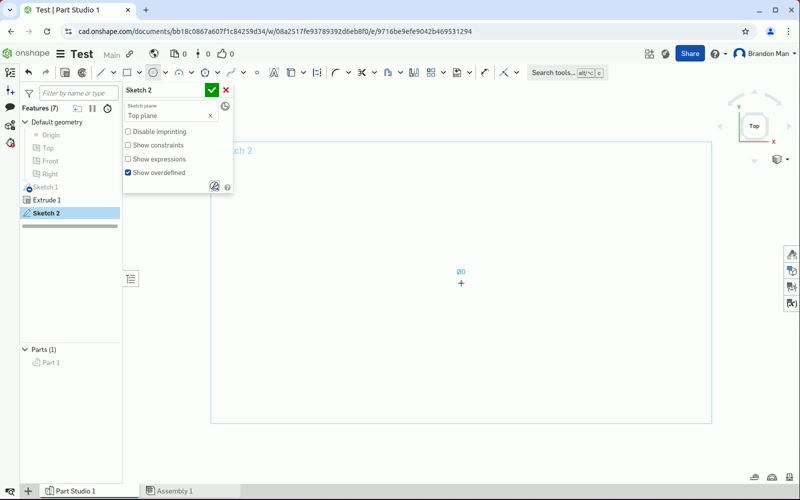
mouse_move(522, 282)
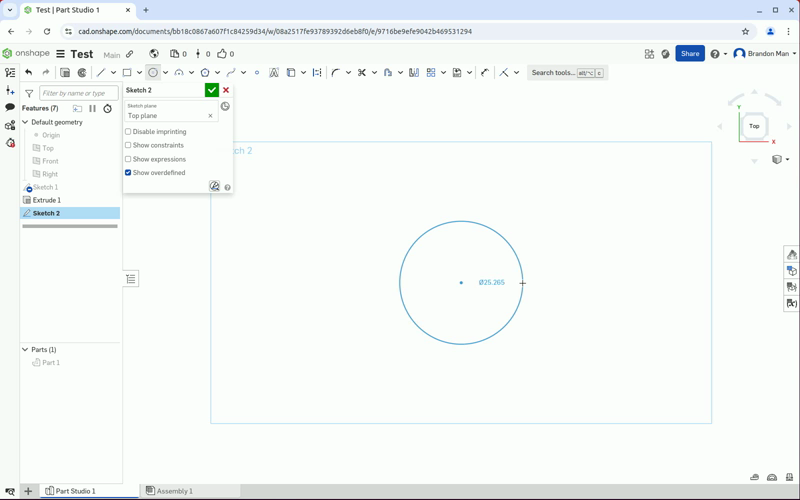
click(522, 282)
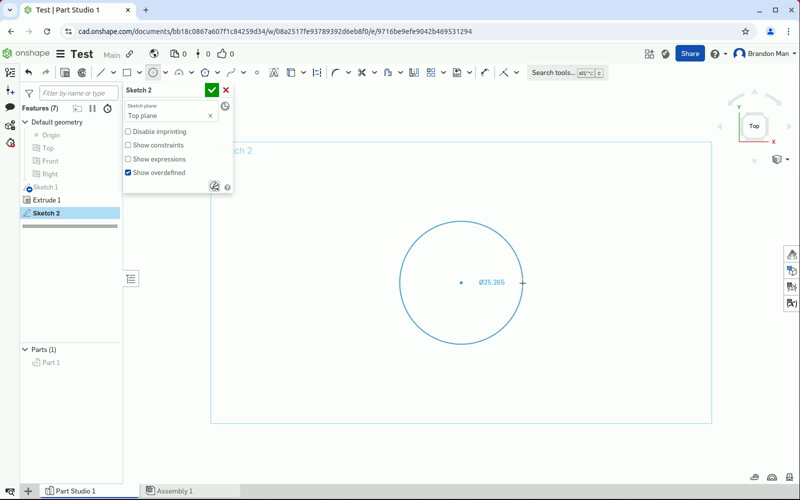
key(esc)
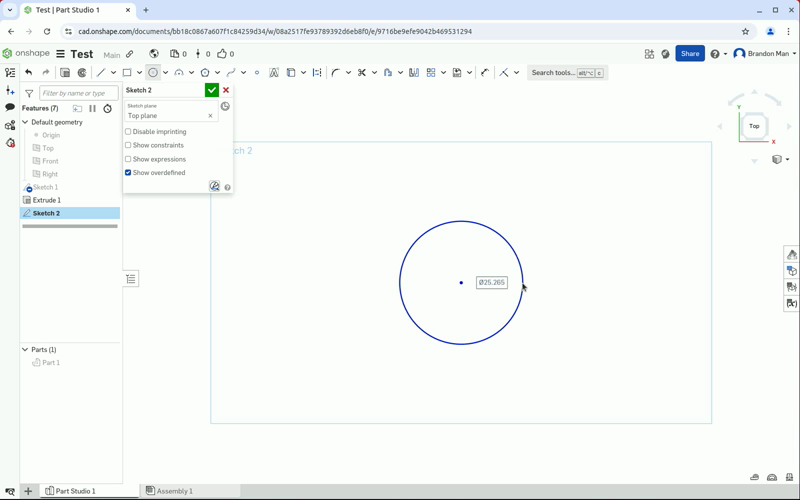
key(c)
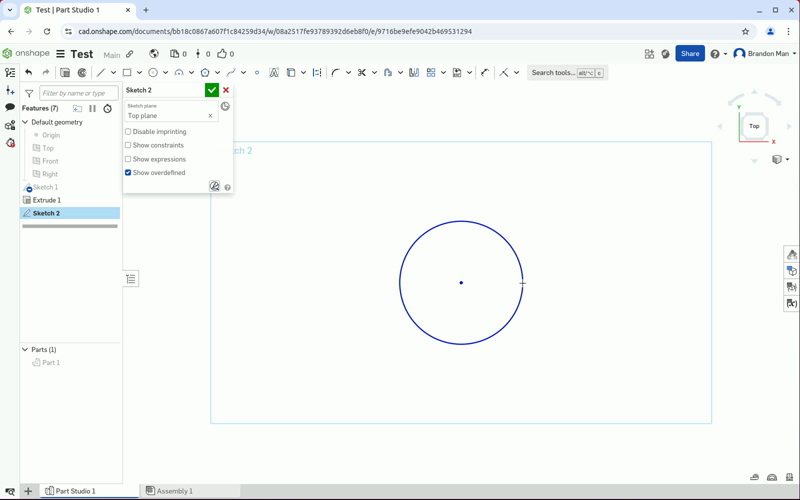
key_down(shift)
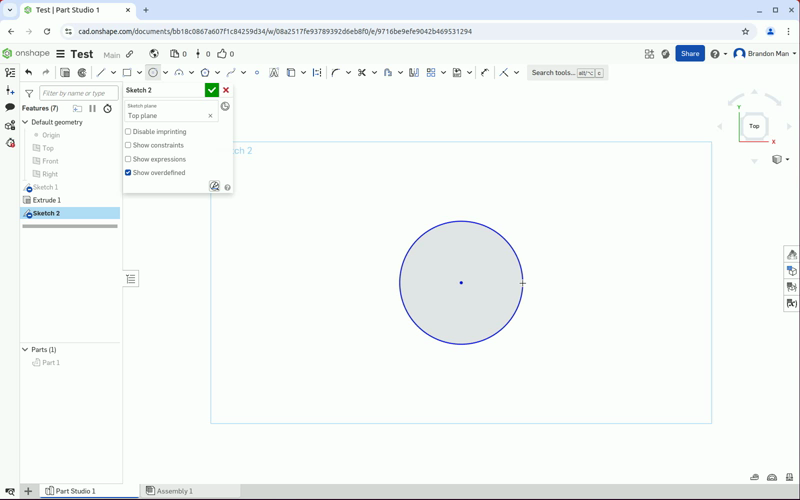
mouse_move(461, 282)
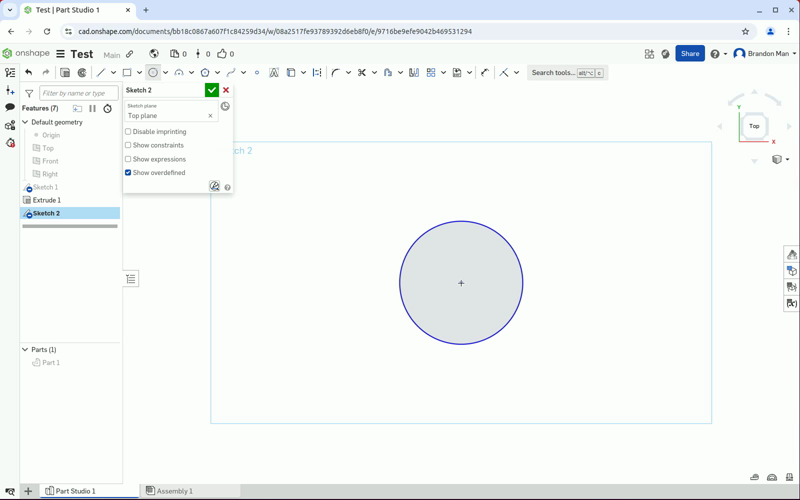
click(461, 282)
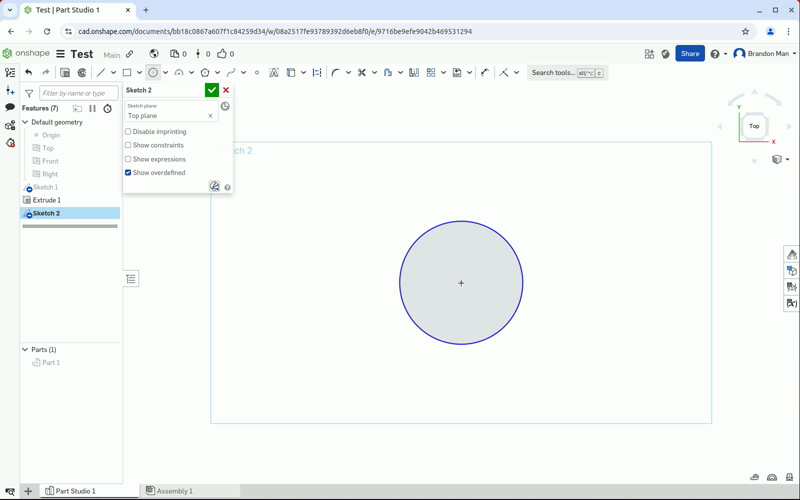
key_up(shift)
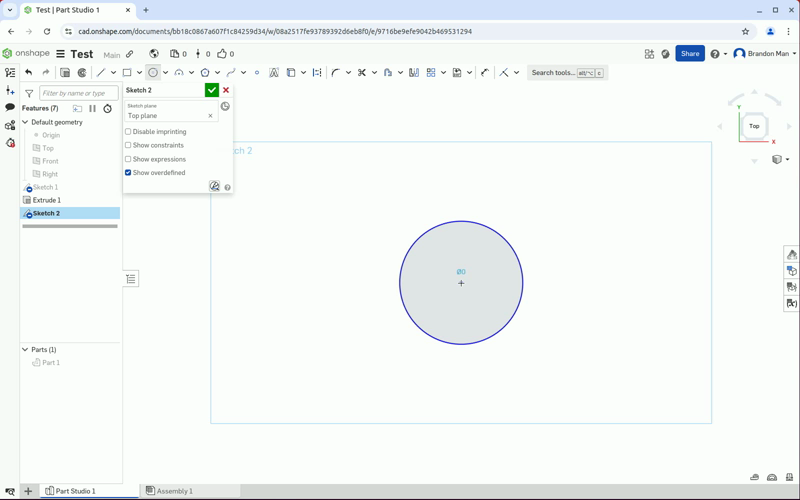
mouse_move(467, 282)
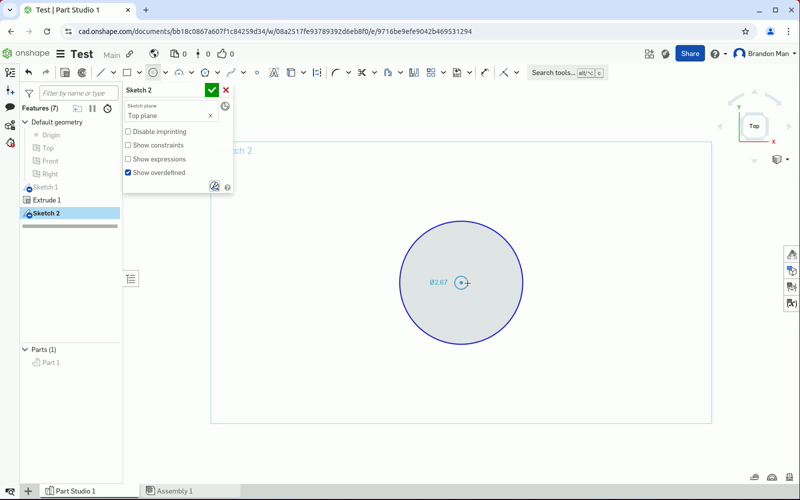
click(467, 282)
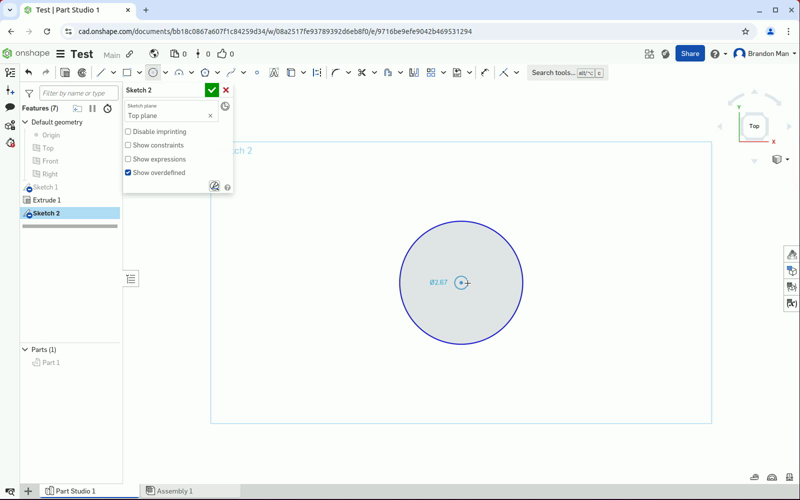
key(esc)
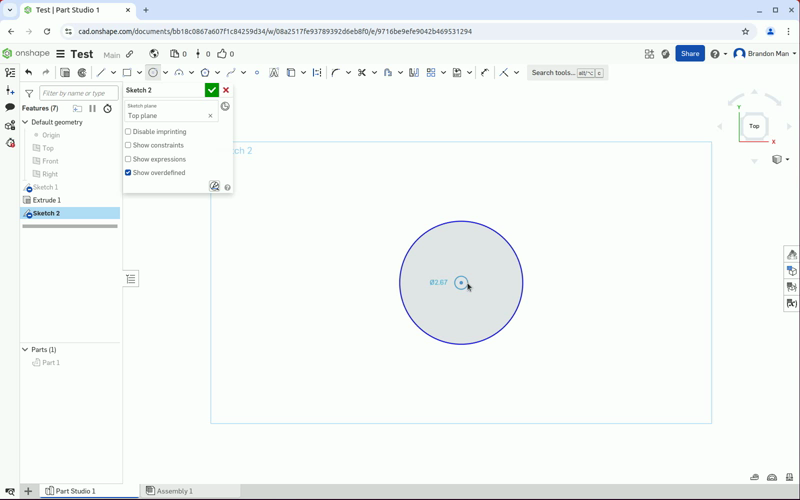
mouse_move(494, 283)
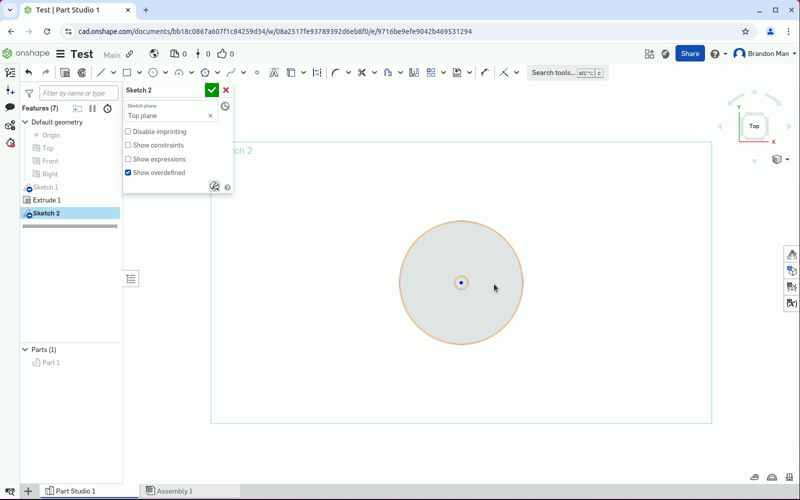
click(494, 283)
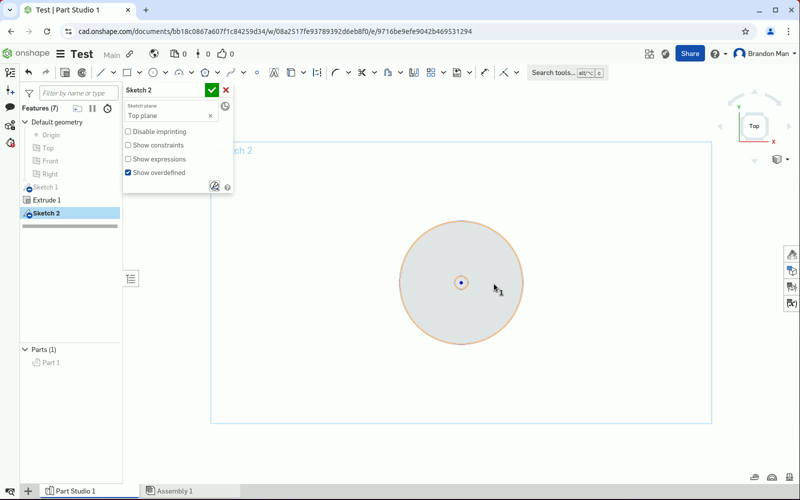
mouse_move(73, 352)
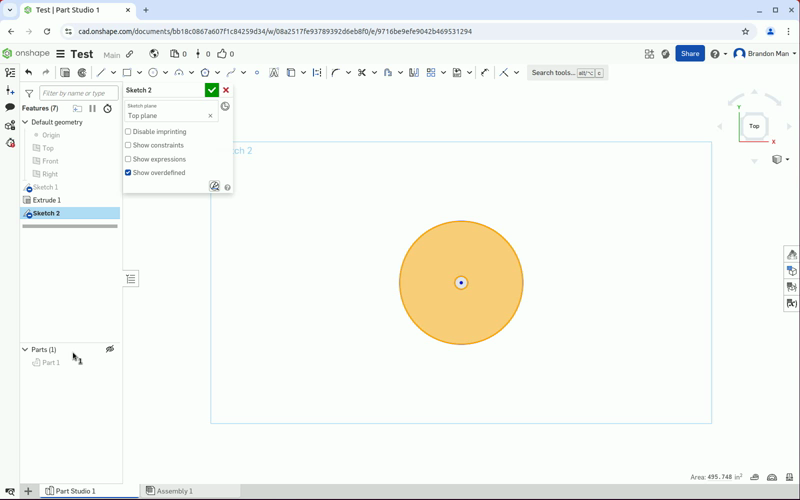
key(shift+y)
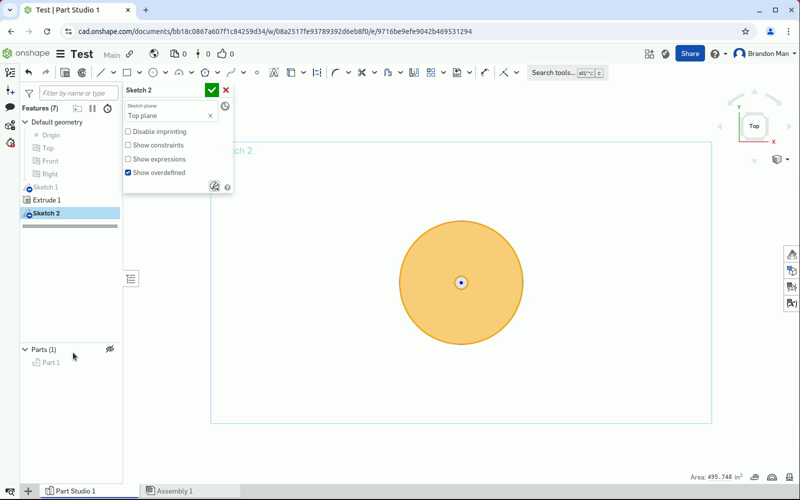
key(shift+e)
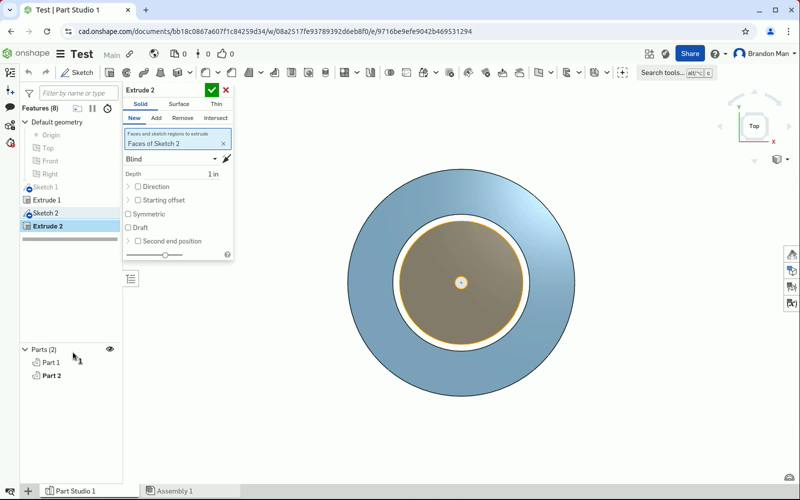
mouse_move(143, 106)
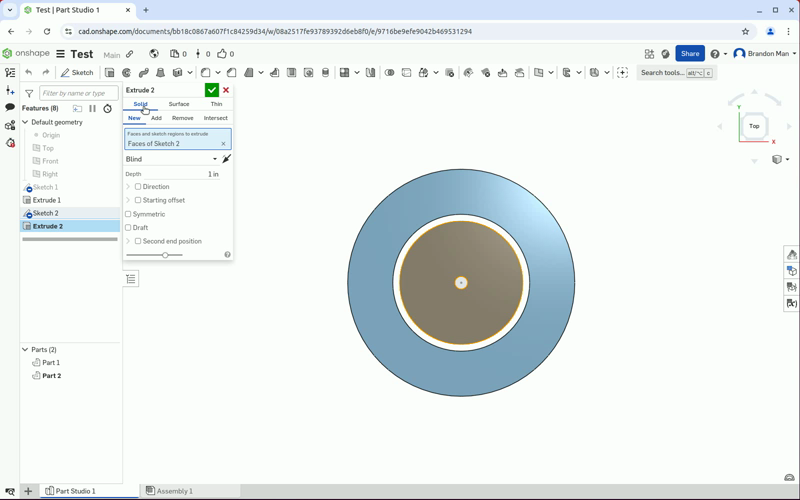
click(143, 106)
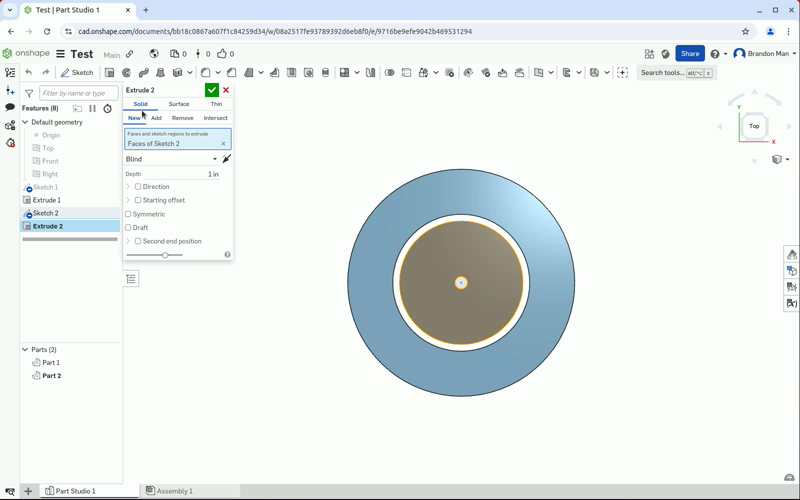
mouse_move(137, 120)
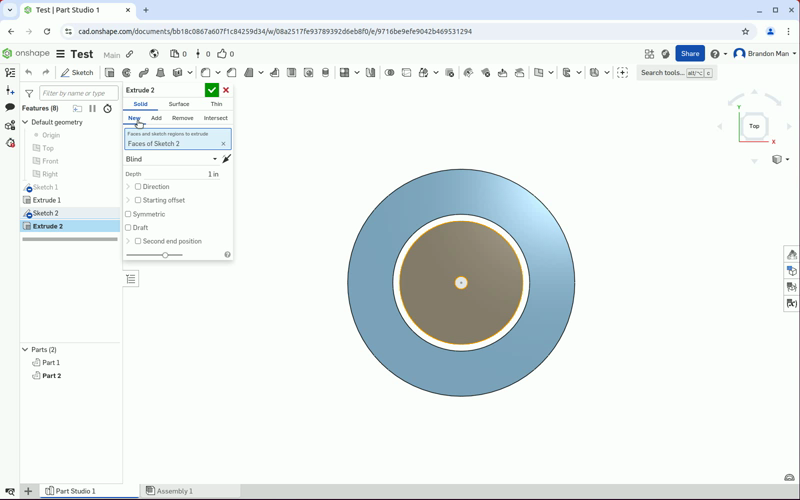
click(137, 120)
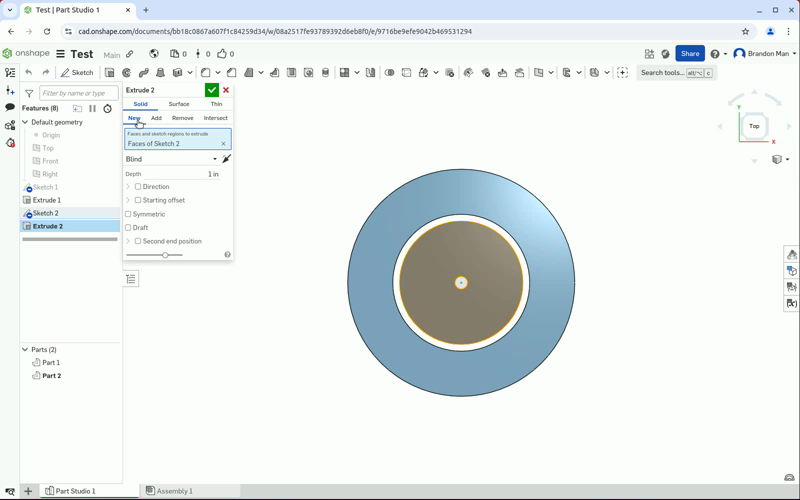
key(tab, 4)
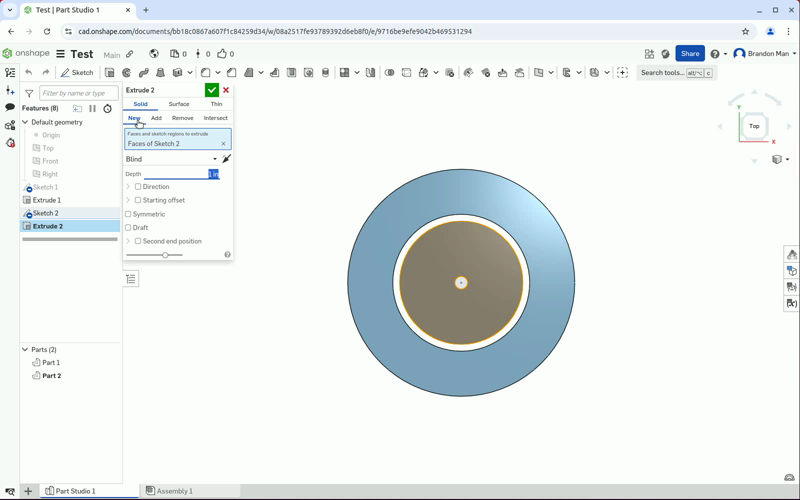
text(1.685)
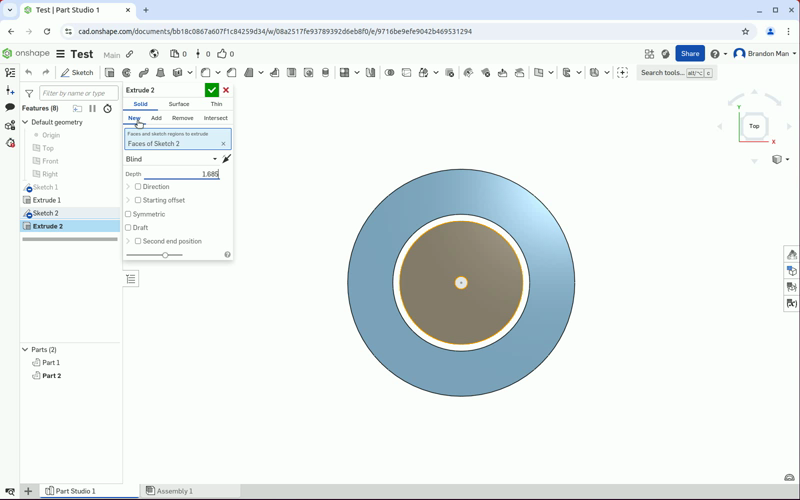
key(enter)
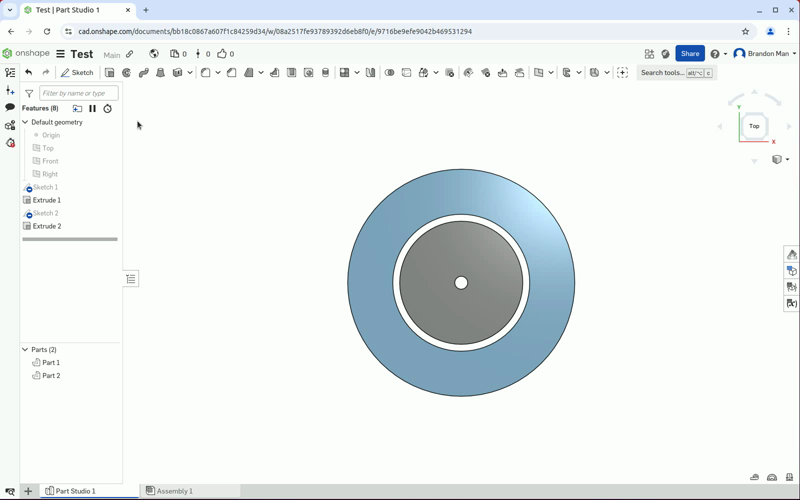
key(shift+h)
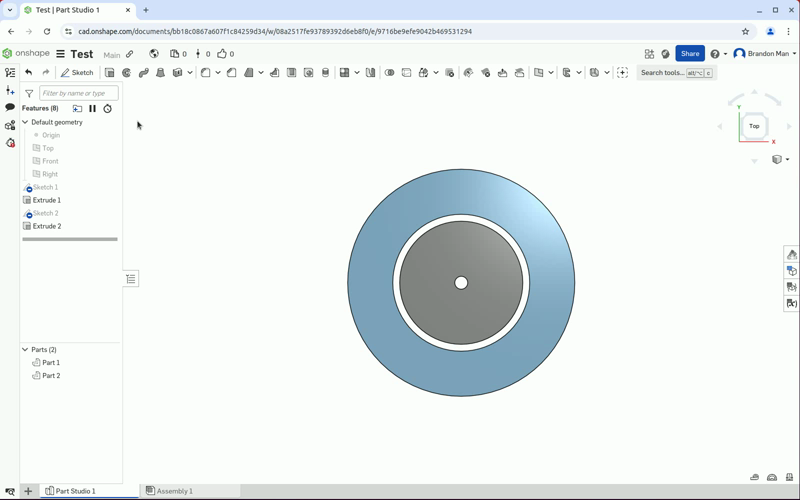
key(shift+h)
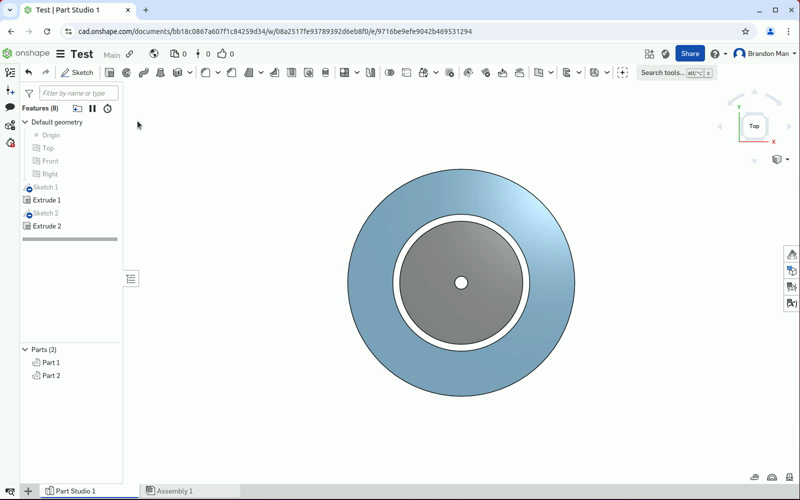
mouse_move(73, 189)
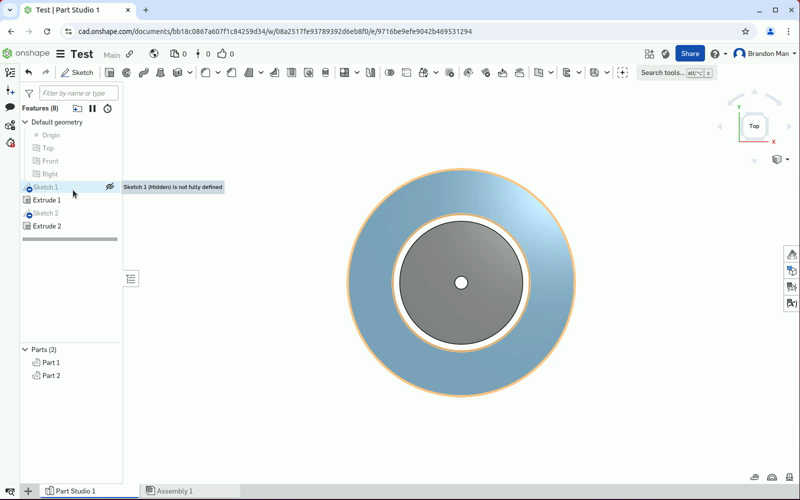
click(73, 189)
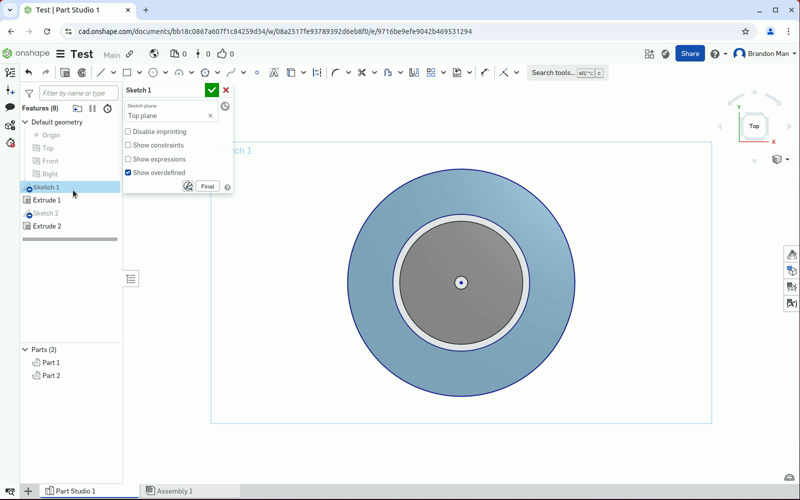
mouse_move(229, 92)
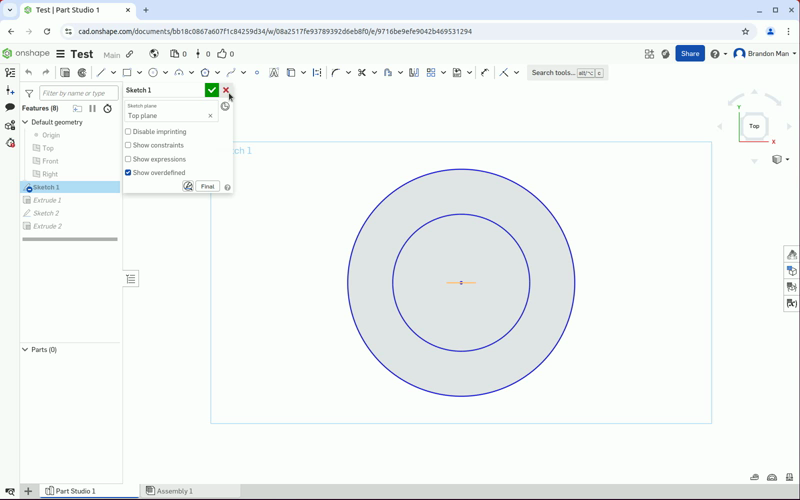
click(229, 92)
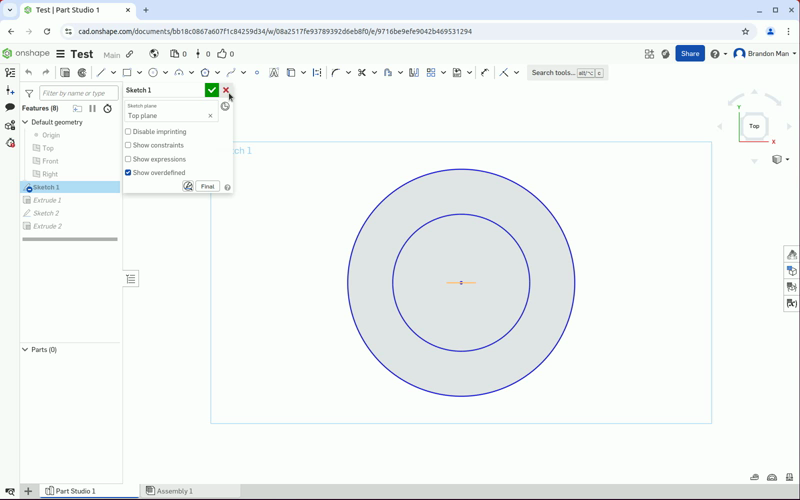
key(shift+s)
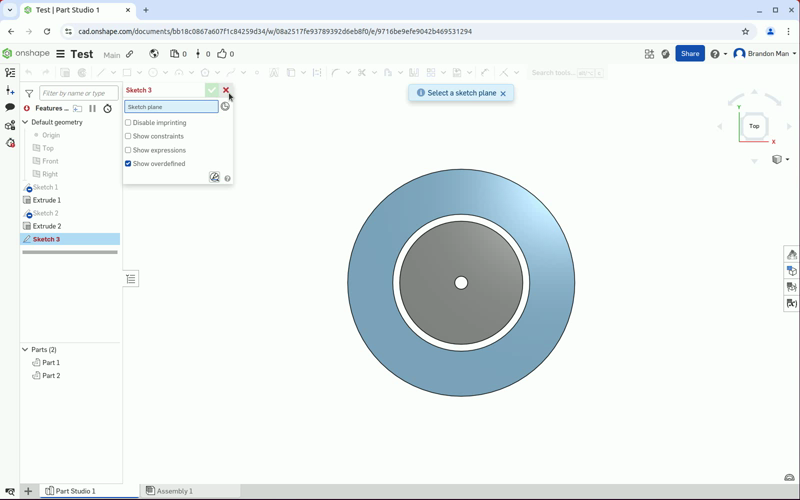
mouse_move(73, 150)
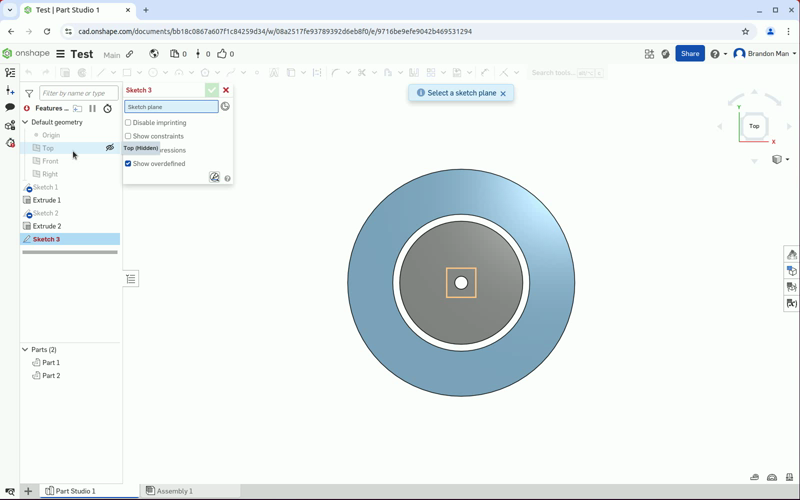
click(73, 150)
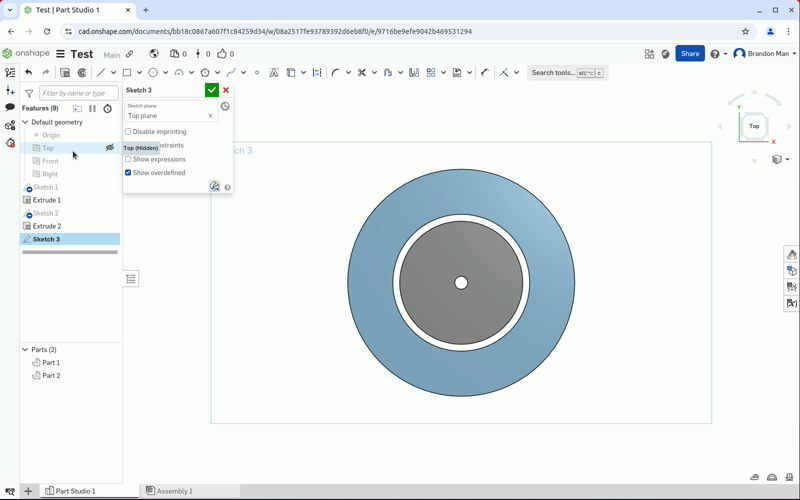
mouse_move(73, 352)
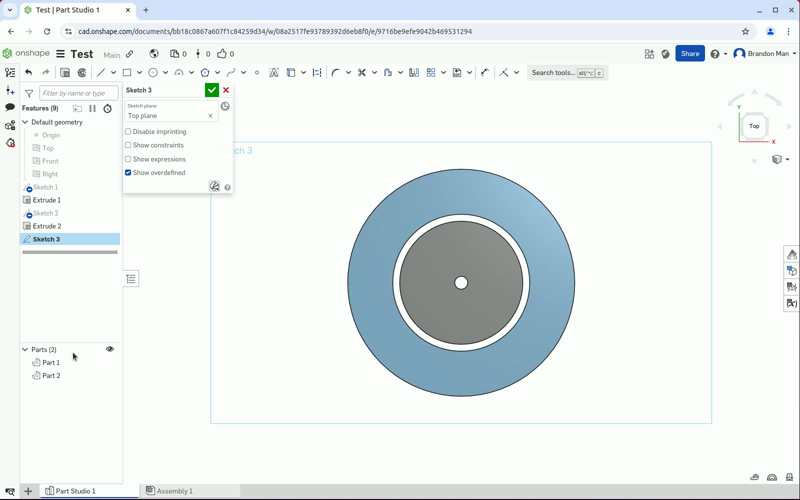
key(y)
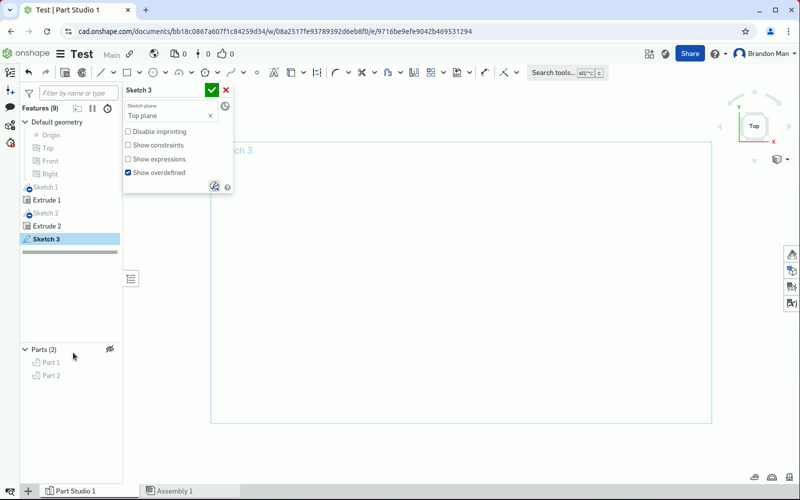
key(c)
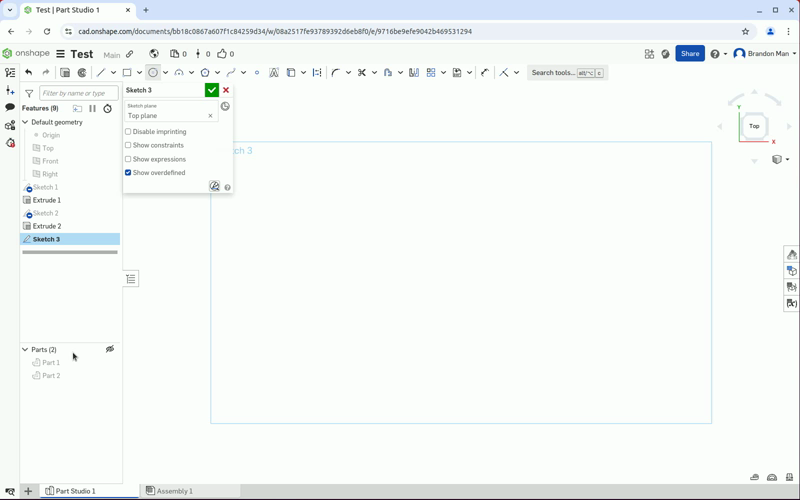
key_down(shift)
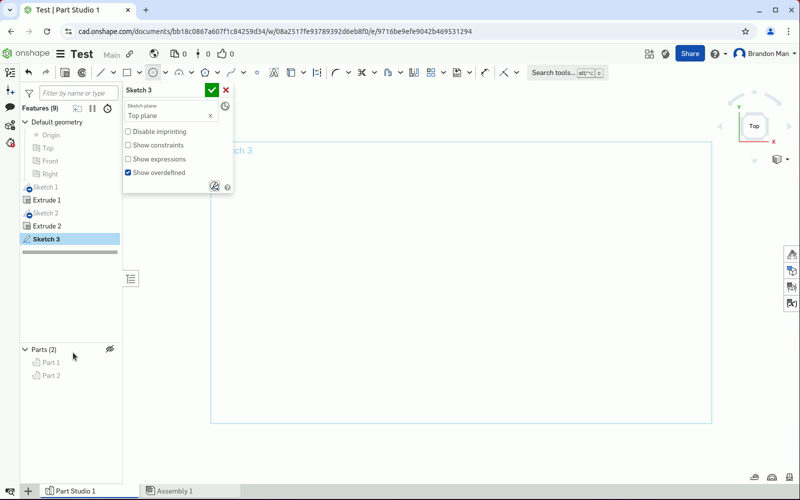
mouse_move(461, 282)
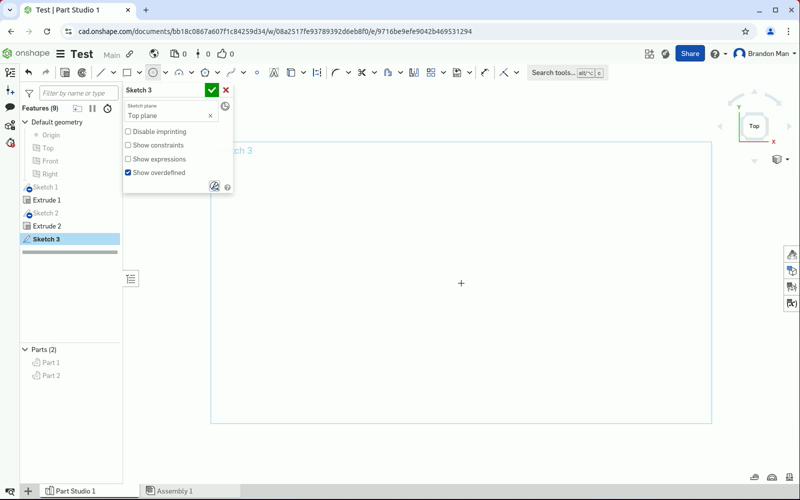
click(461, 282)
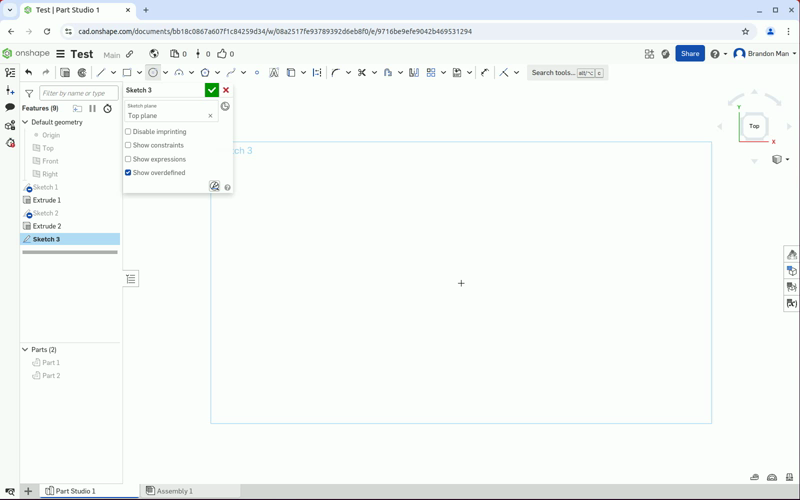
key_up(shift)
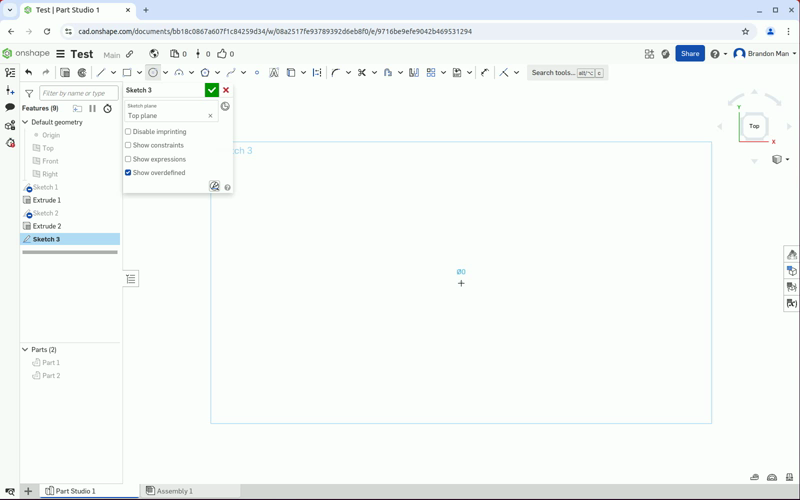
mouse_move(531, 282)
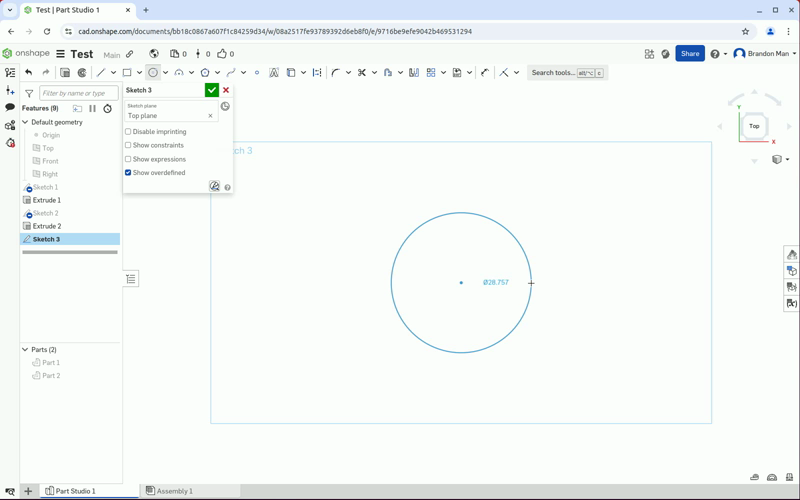
click(531, 282)
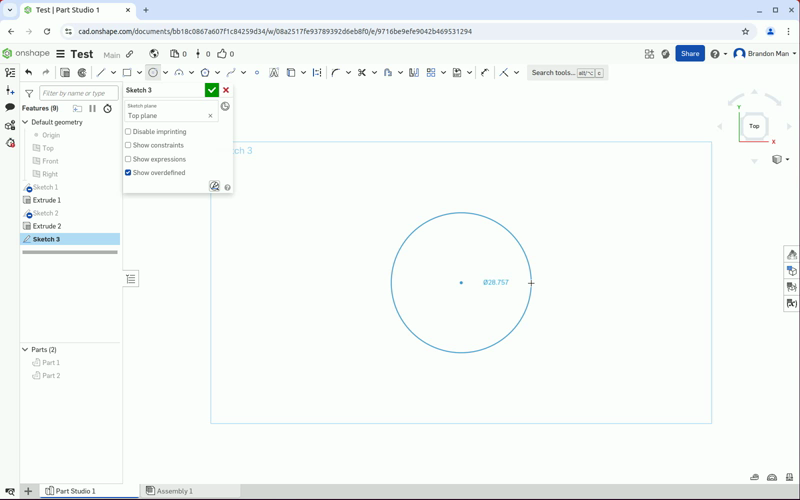
key(esc)
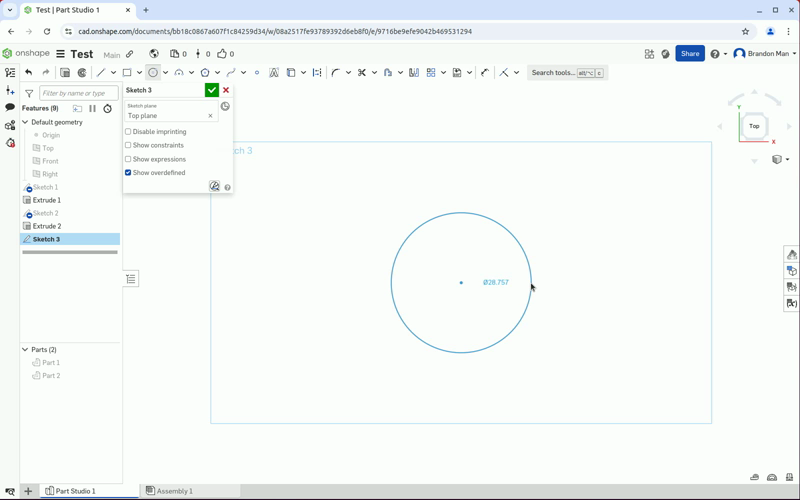
key(c)
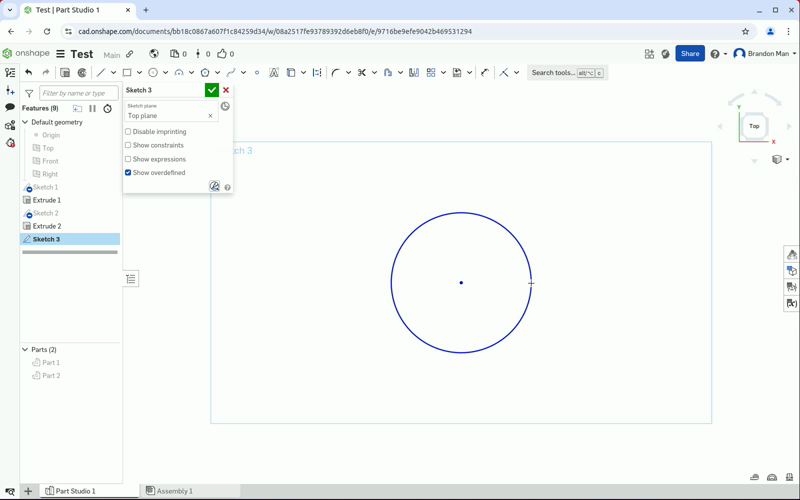
key_down(shift)
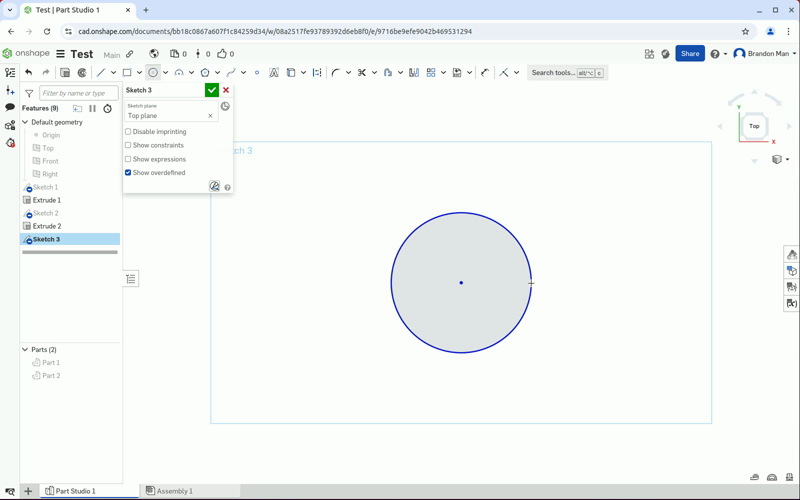
mouse_move(461, 282)
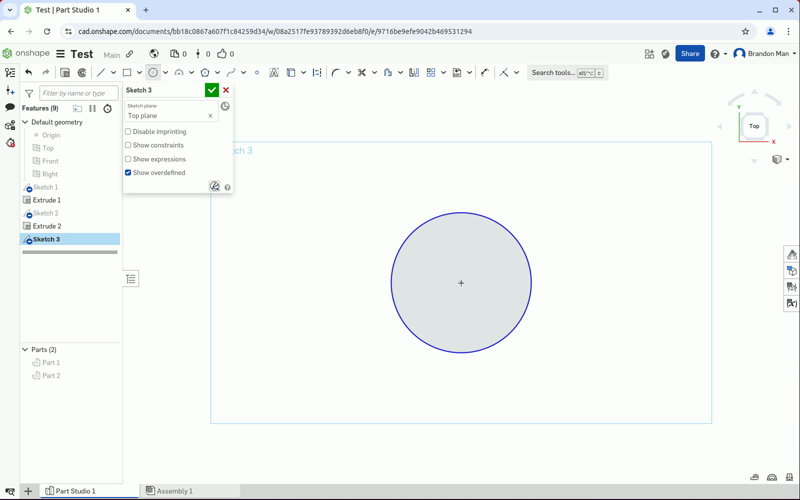
click(461, 282)
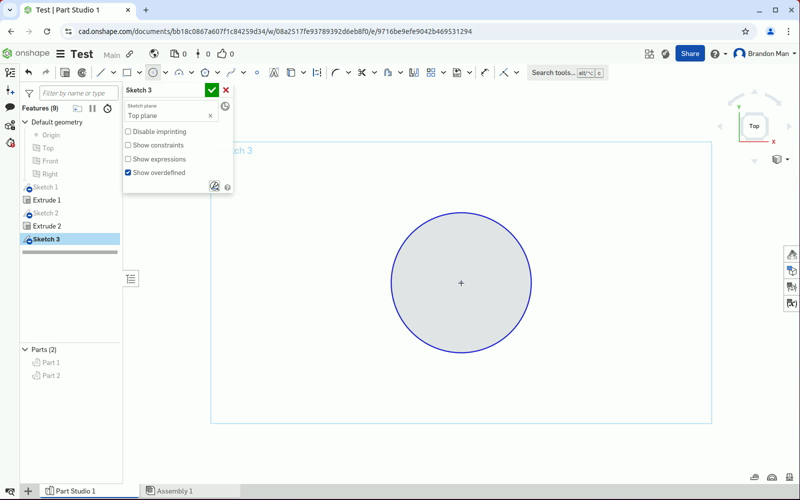
key_up(shift)
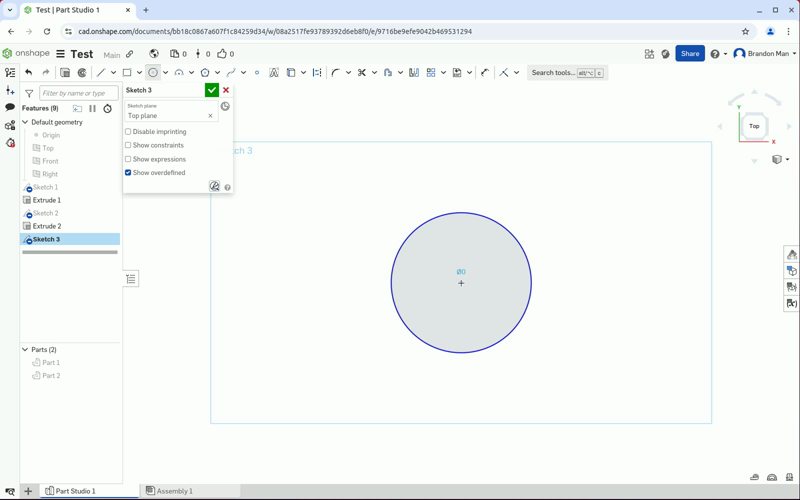
mouse_move(523, 282)
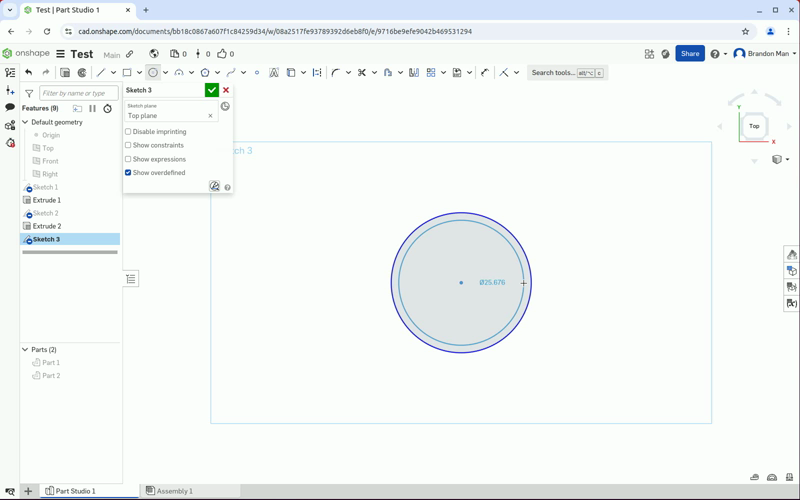
click(523, 282)
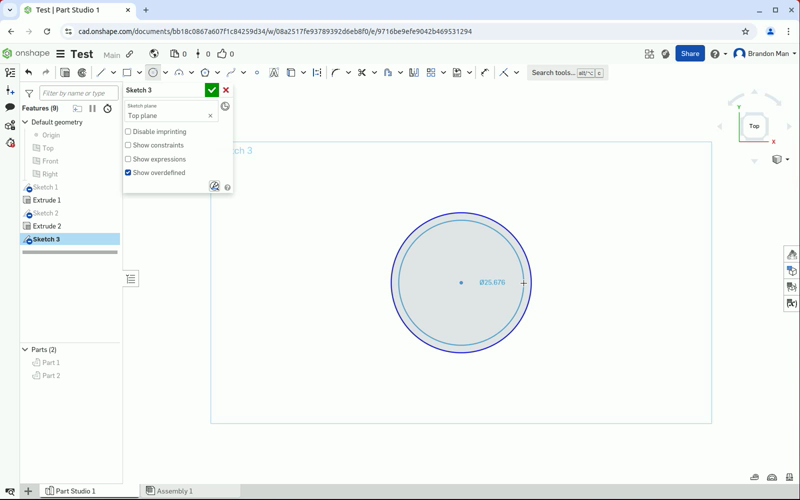
key(esc)
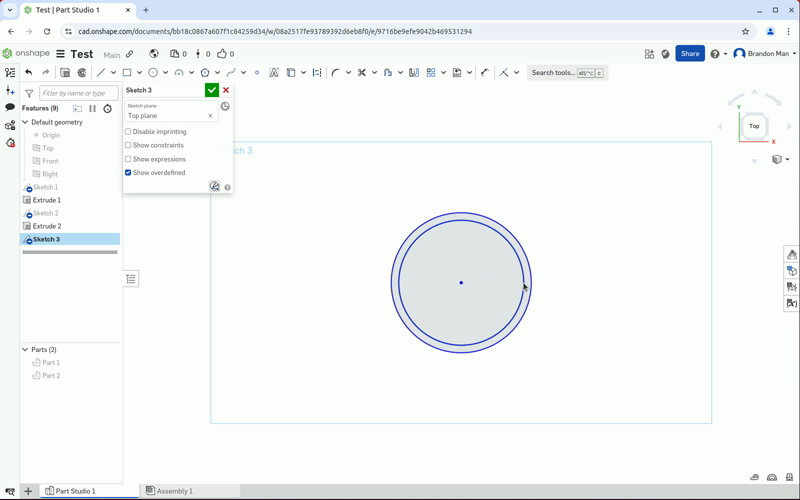
mouse_move(490, 342)
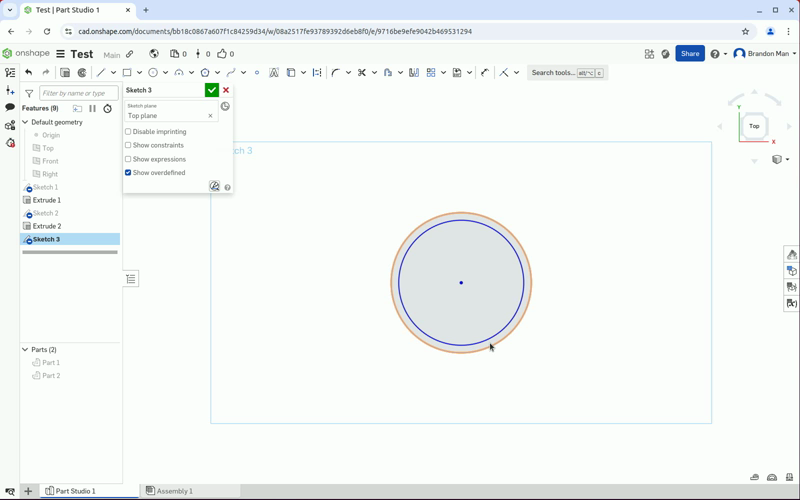
click(490, 342)
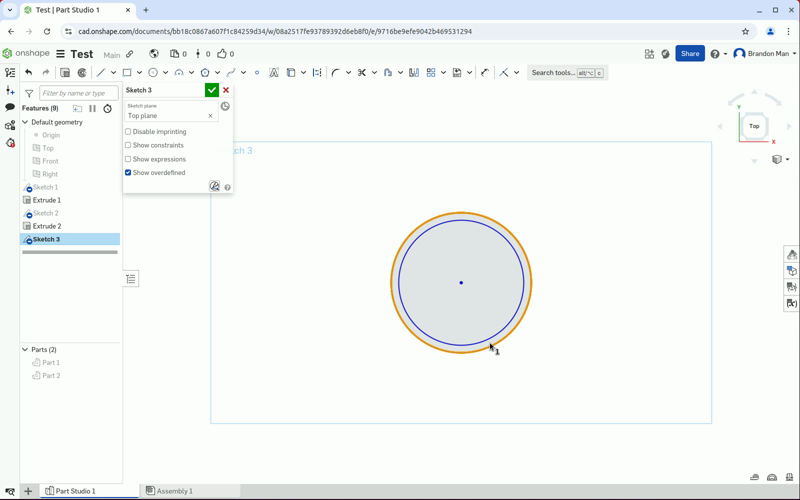
mouse_move(73, 352)
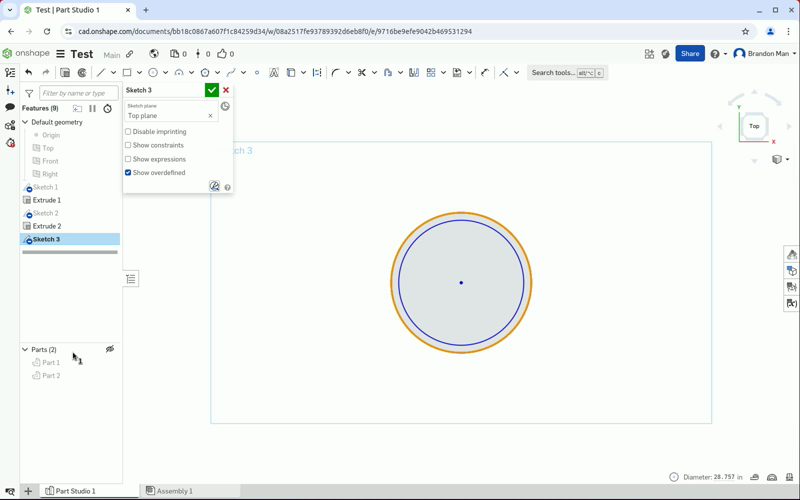
key(shift+y)
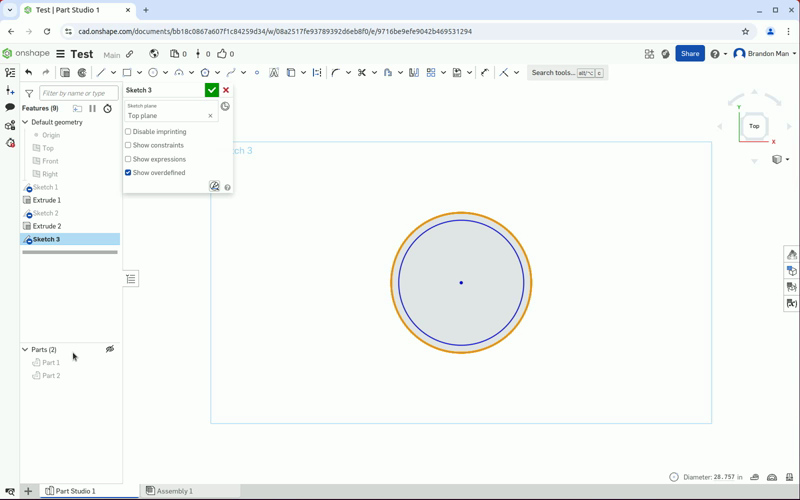
key(shift+e)
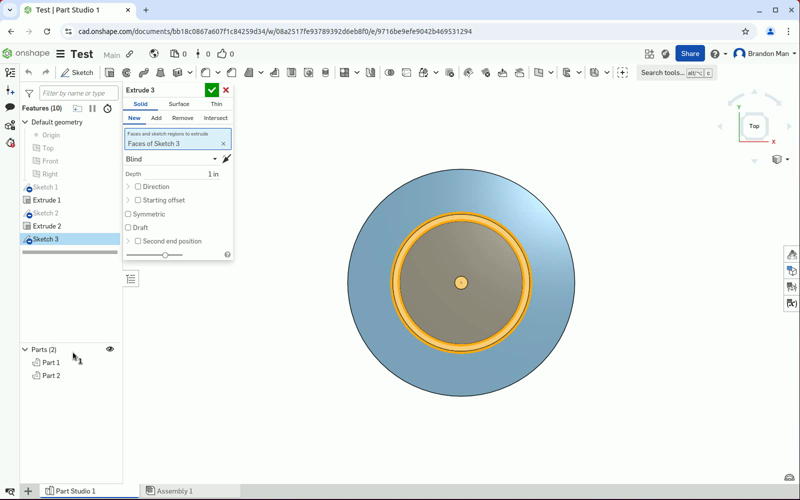
mouse_move(143, 106)
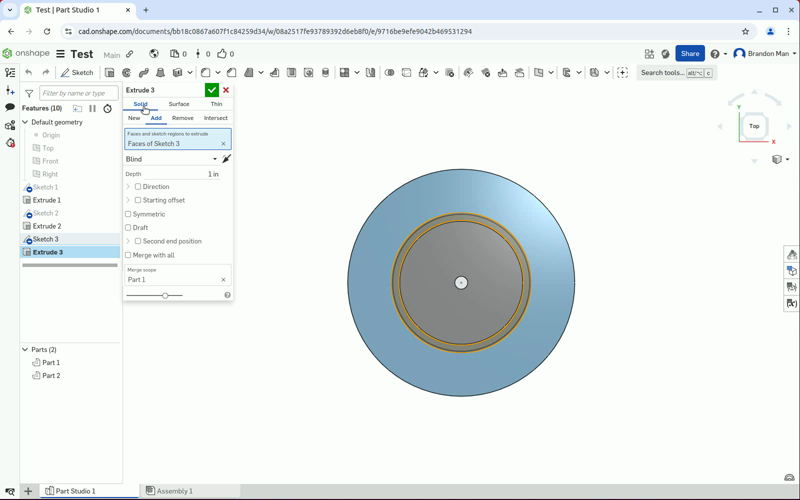
click(143, 106)
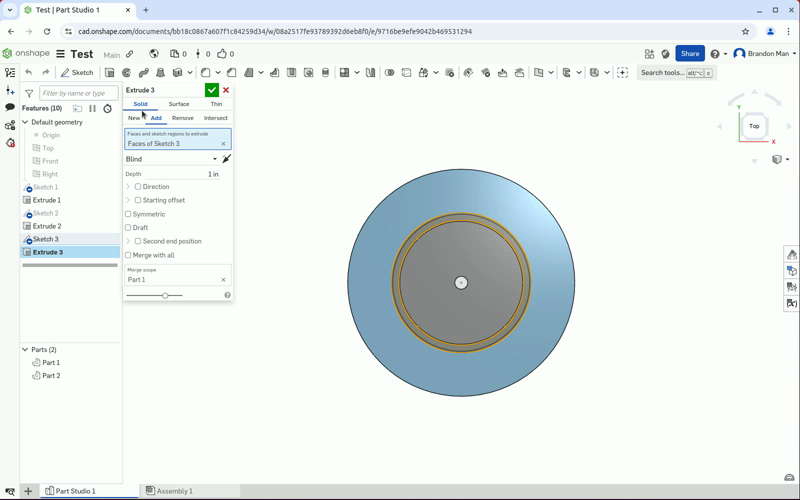
mouse_move(137, 120)
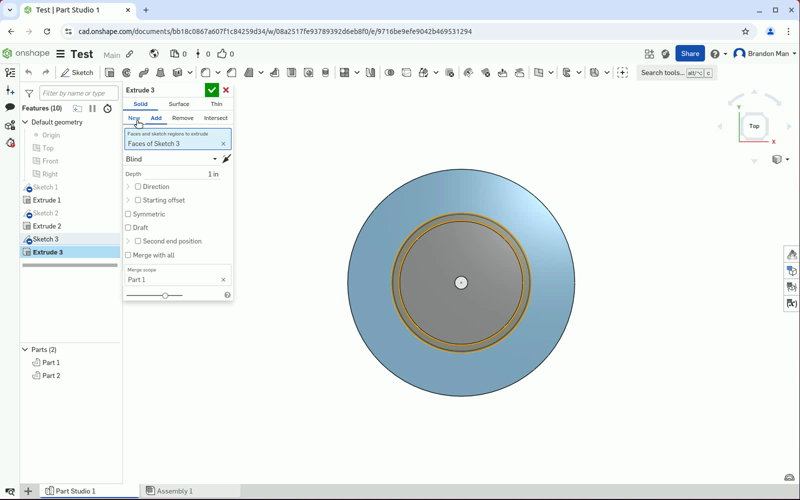
click(137, 120)
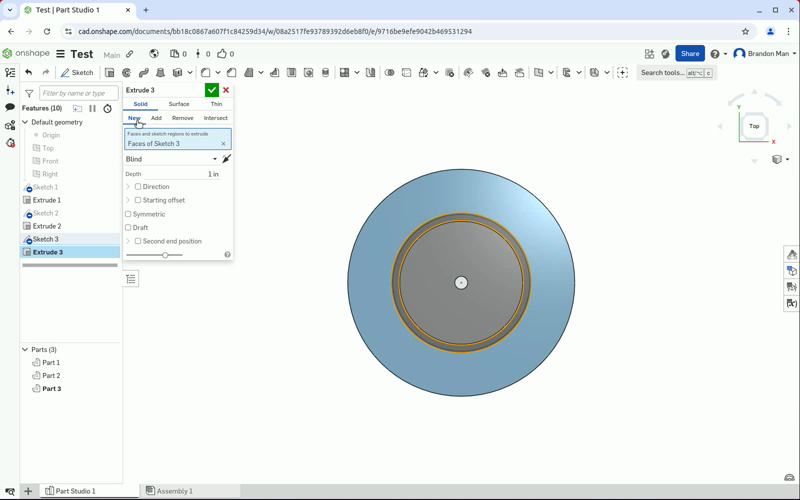
key(tab, 4)
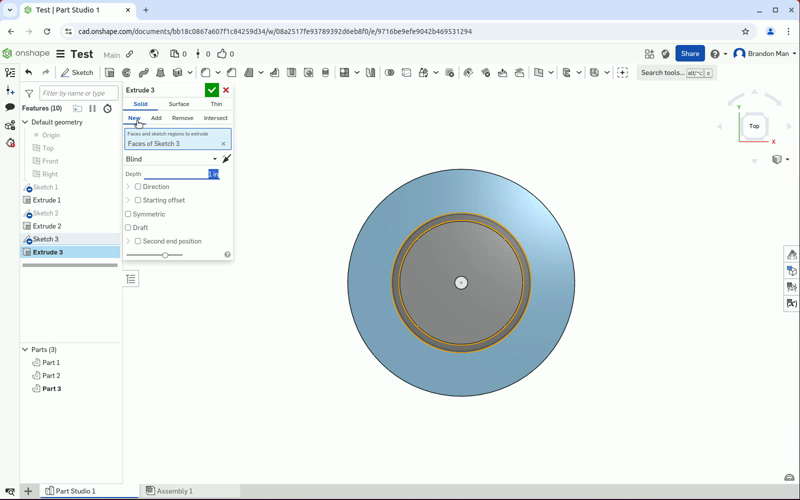
text(1.685)
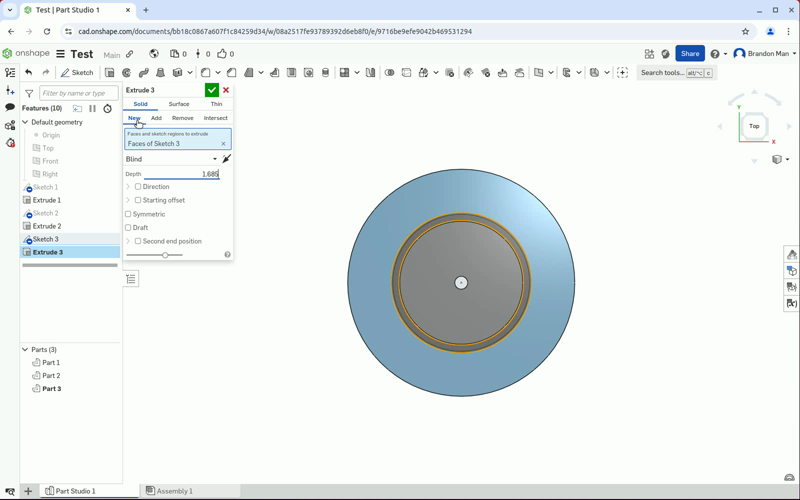
key(enter)
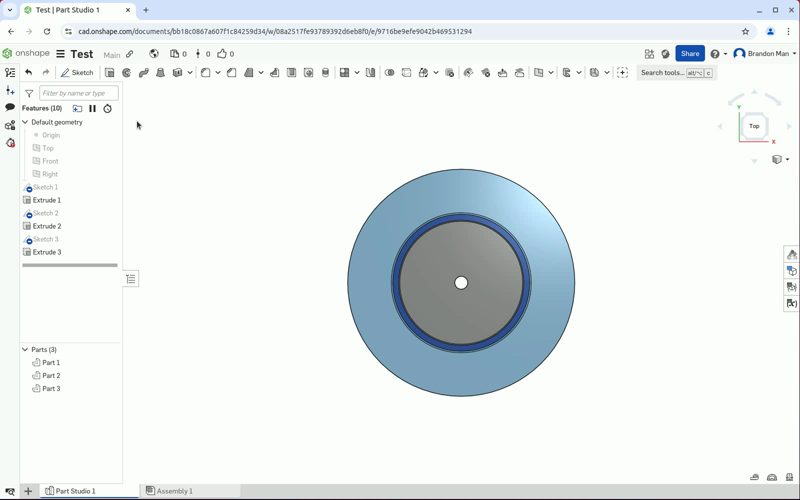
key(shift+h)
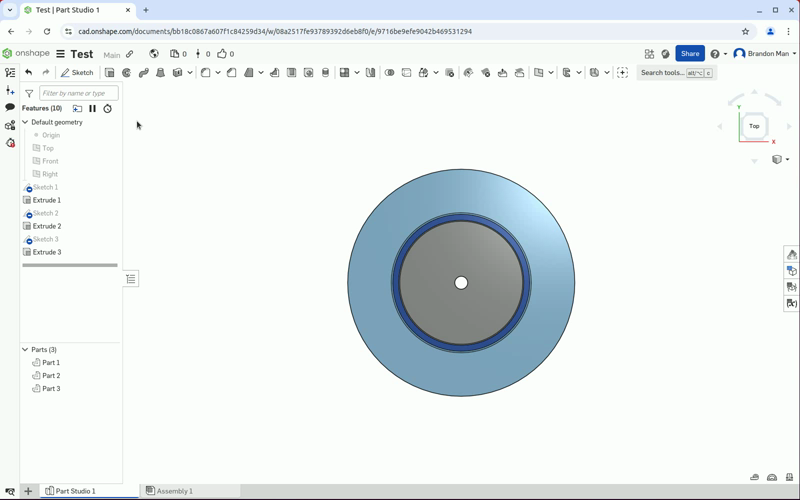
key(shift+h)
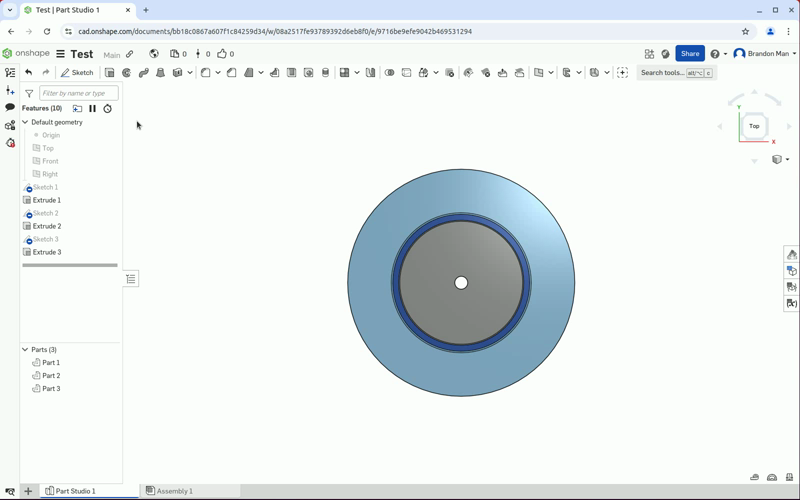
mouse_move(73, 189)
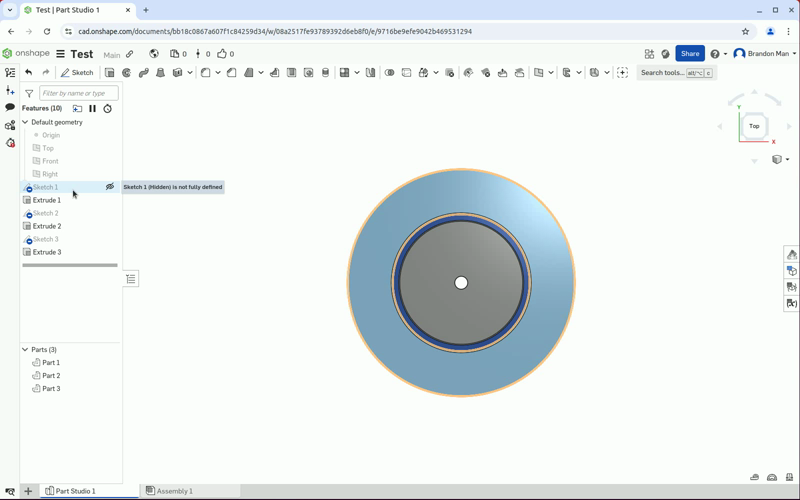
click(73, 189)
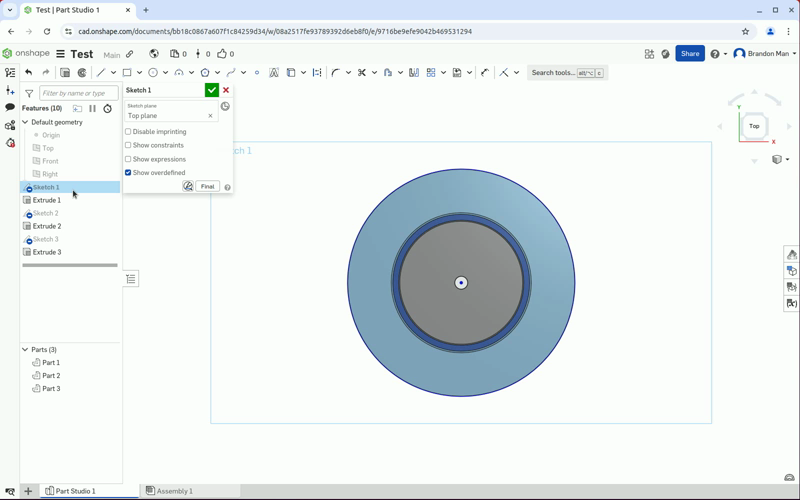
mouse_move(229, 92)
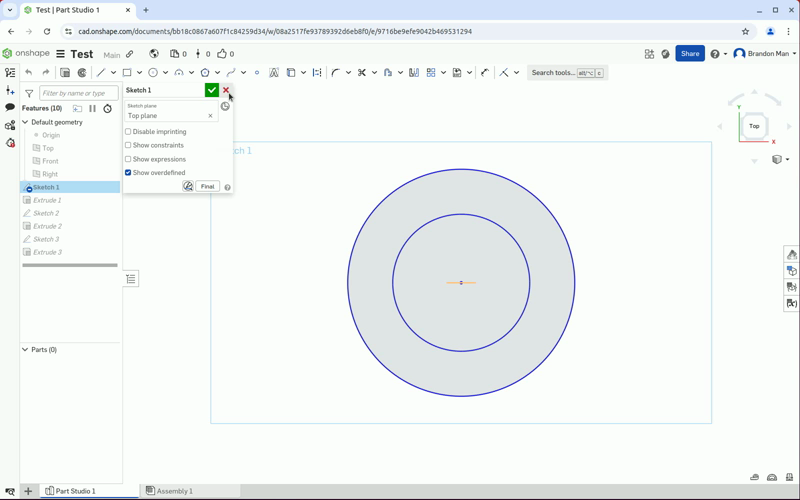
click(229, 92)
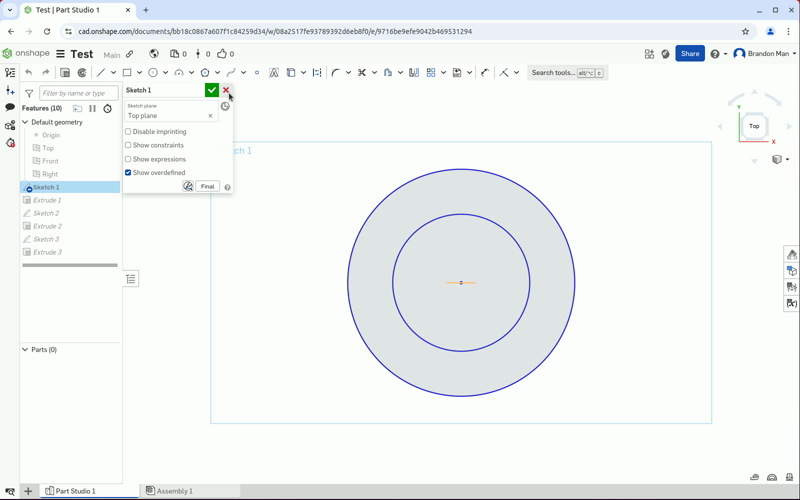
key(shift+s)
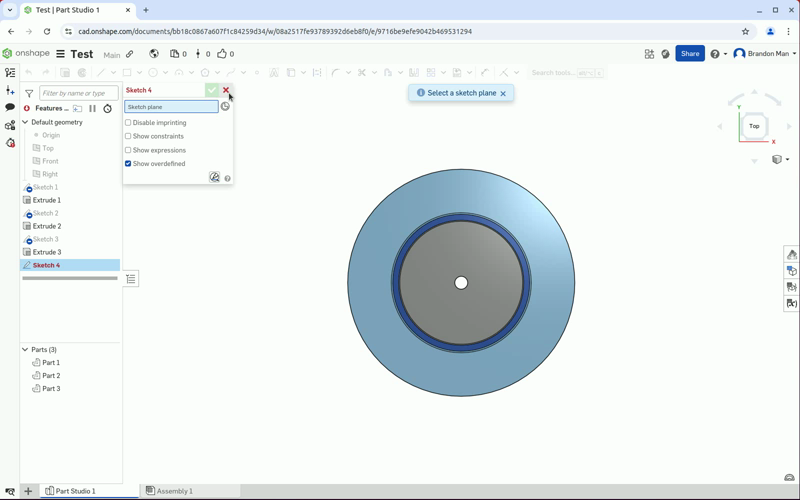
mouse_move(73, 150)
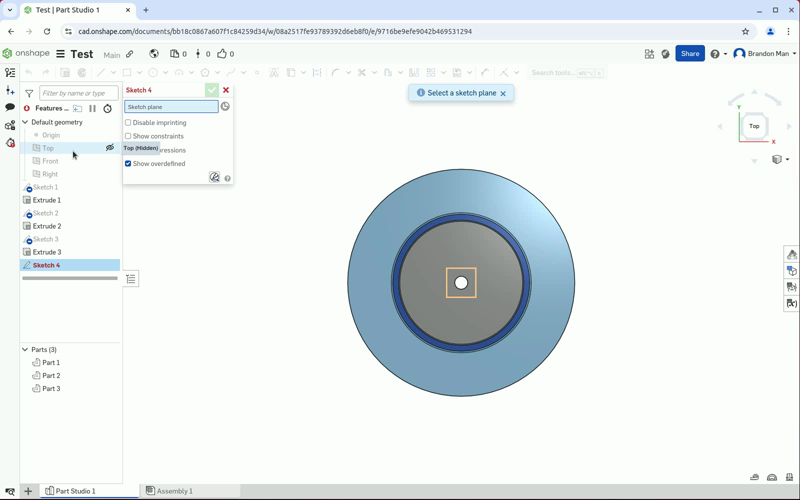
click(73, 150)
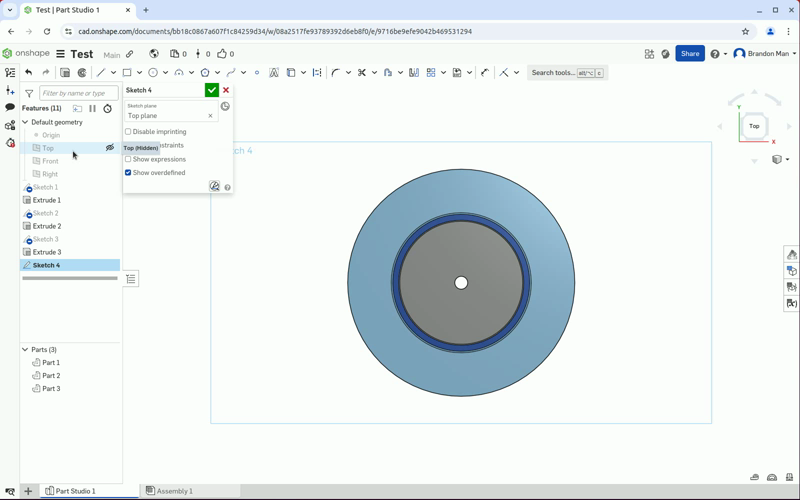
mouse_move(73, 352)
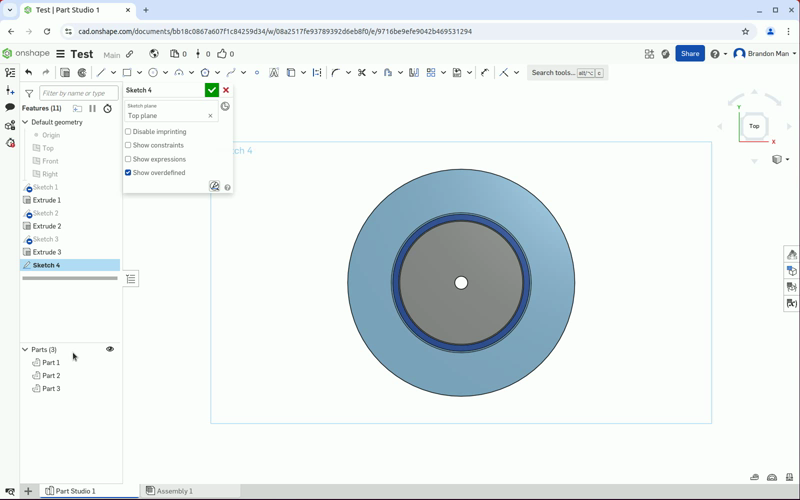
key(y)
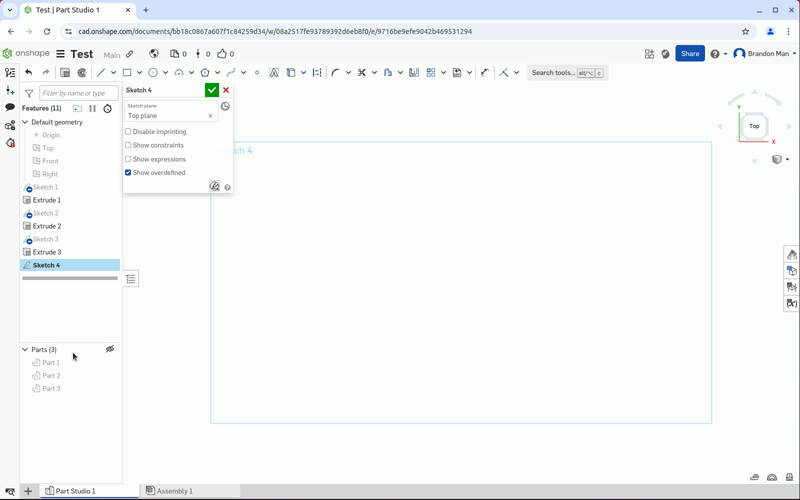
key(c)
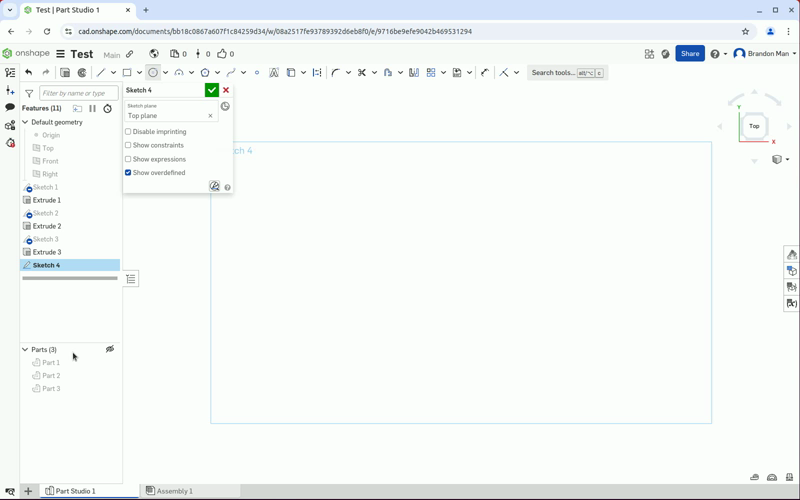
key_down(shift)
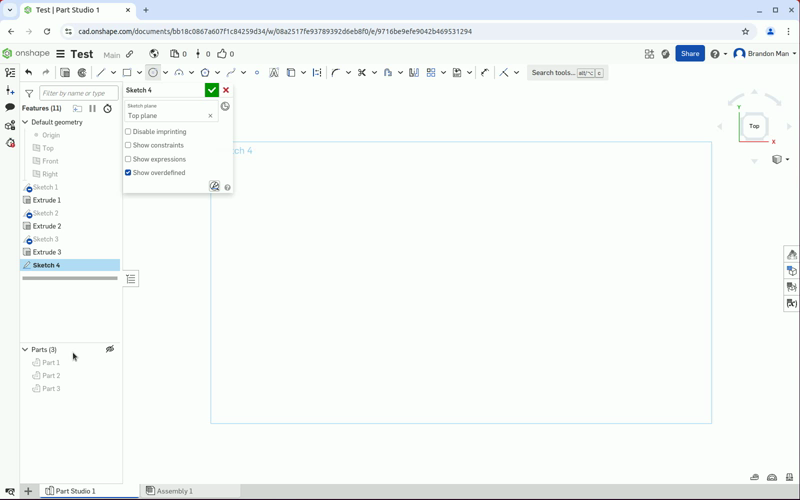
mouse_move(461, 282)
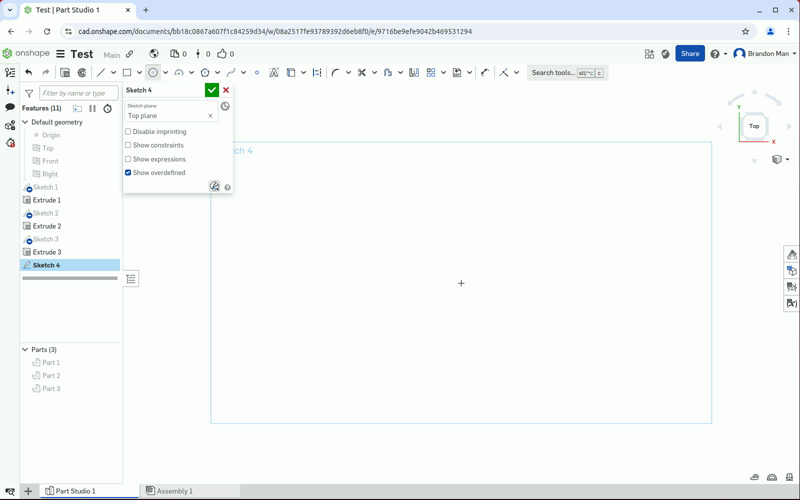
click(461, 282)
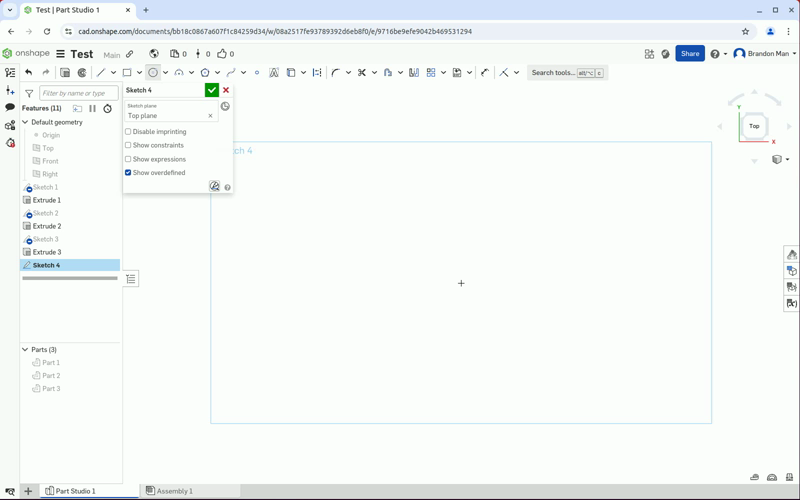
key_up(shift)
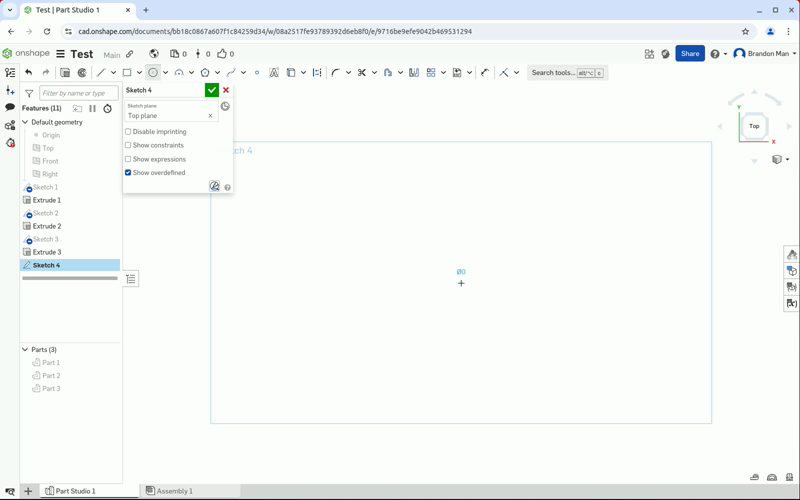
mouse_move(531, 282)
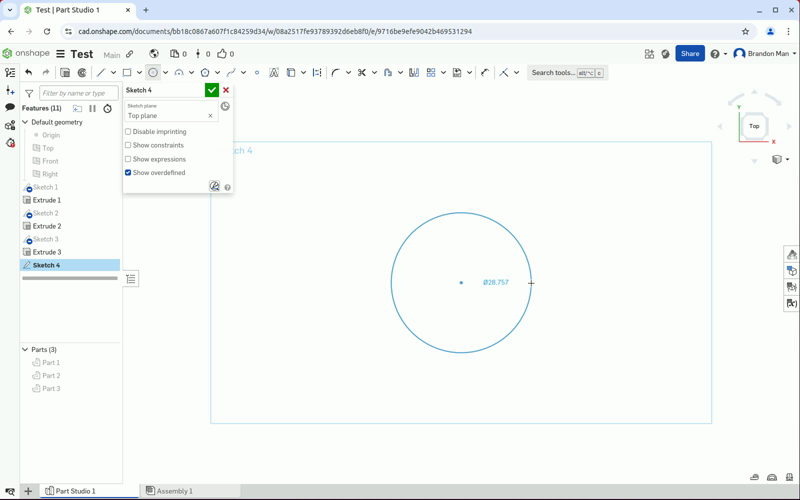
click(531, 282)
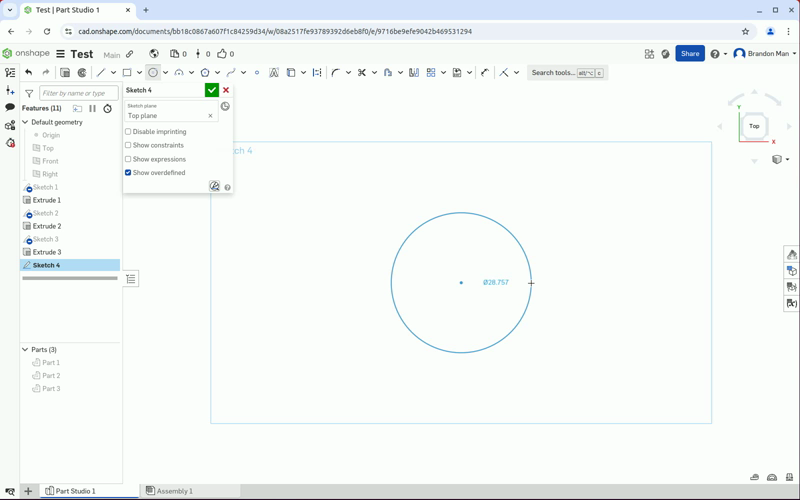
key(esc)
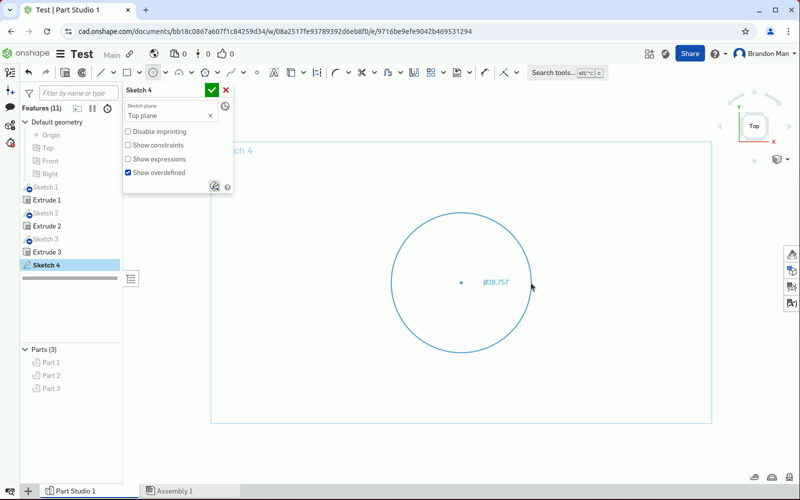
key(c)
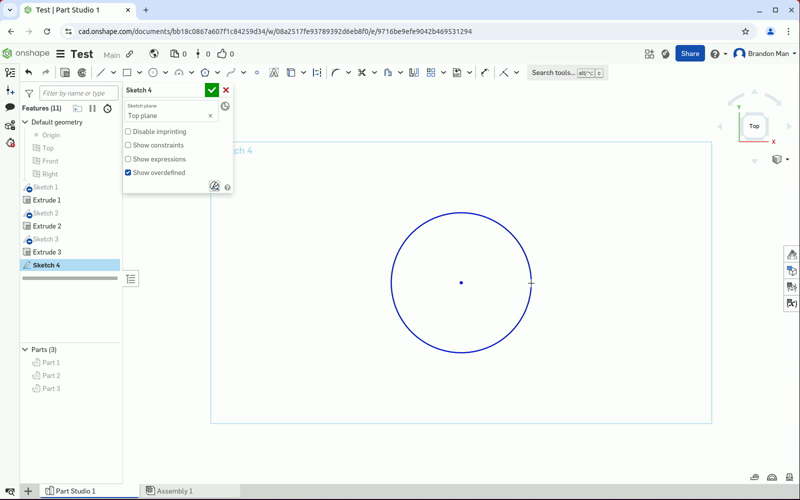
key_down(shift)
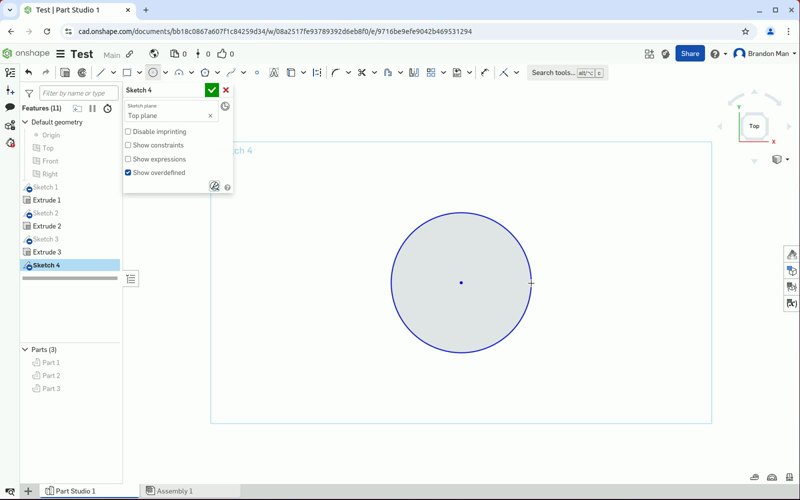
mouse_move(461, 282)
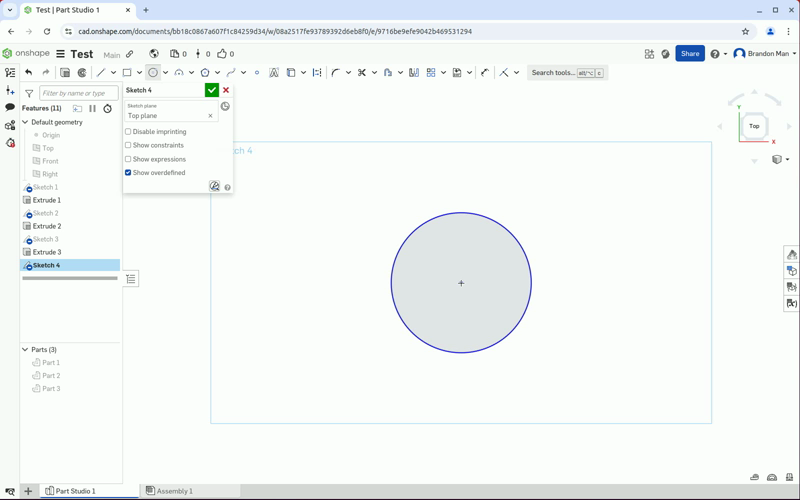
click(461, 282)
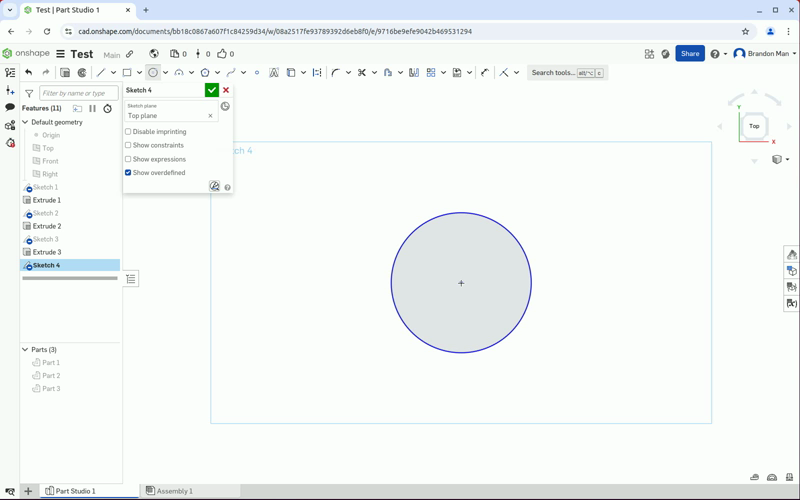
key_up(shift)
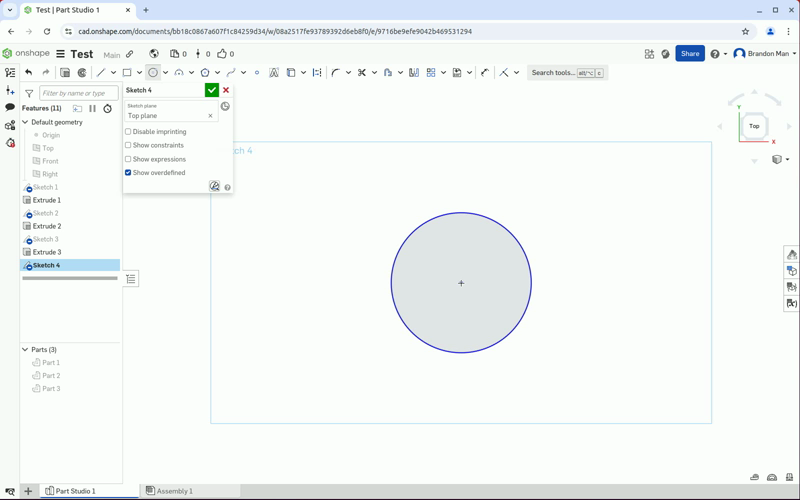
mouse_move(523, 282)
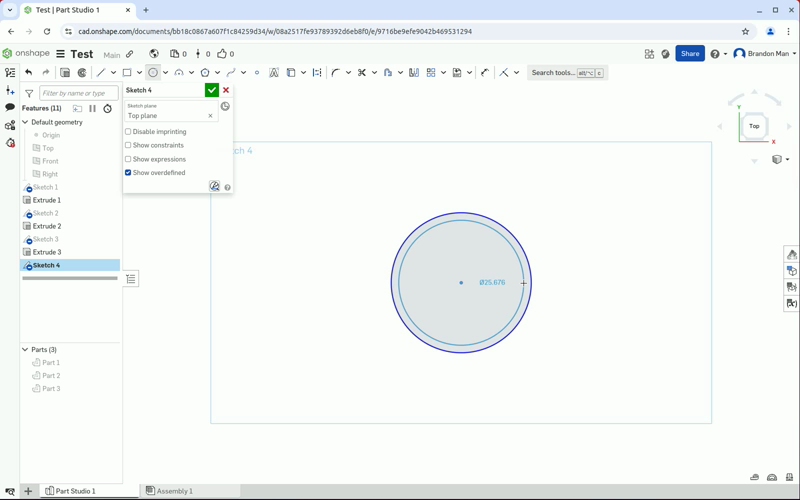
click(523, 282)
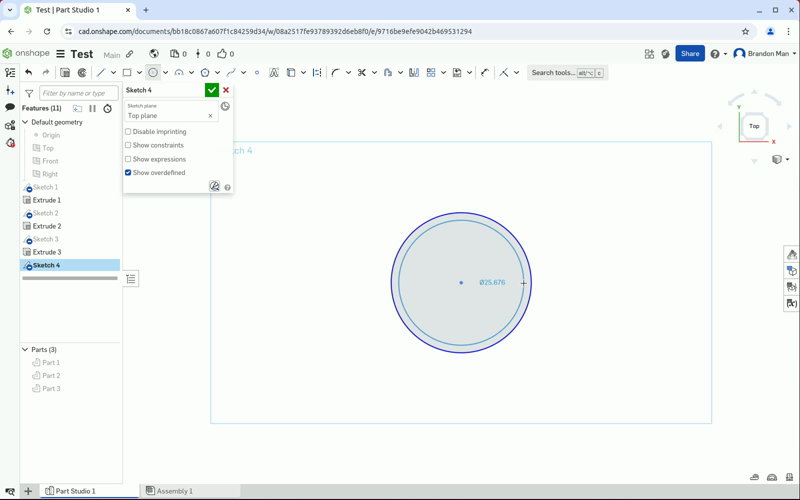
key(esc)
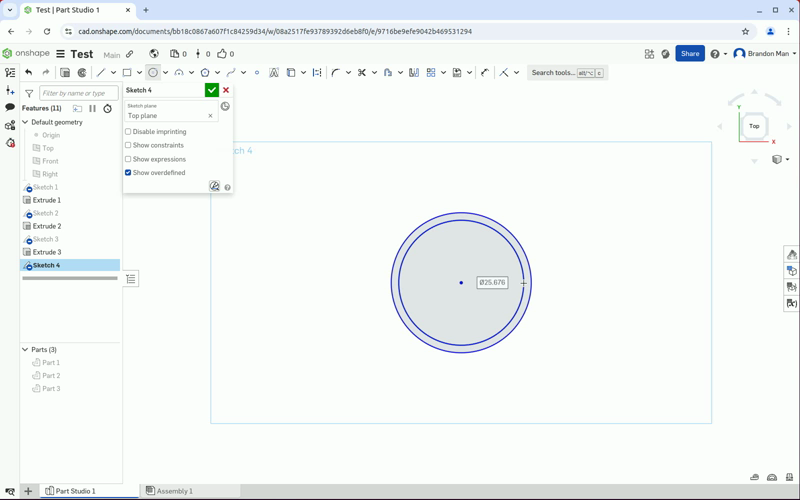
mouse_move(443, 347)
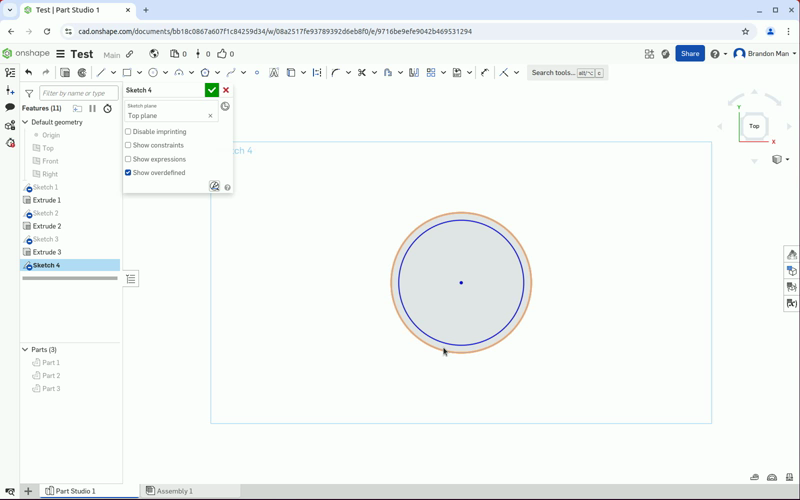
click(443, 347)
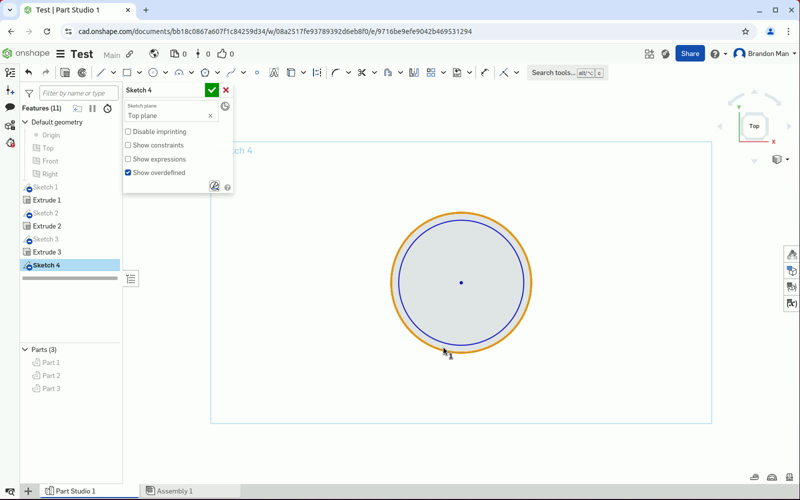
mouse_move(73, 352)
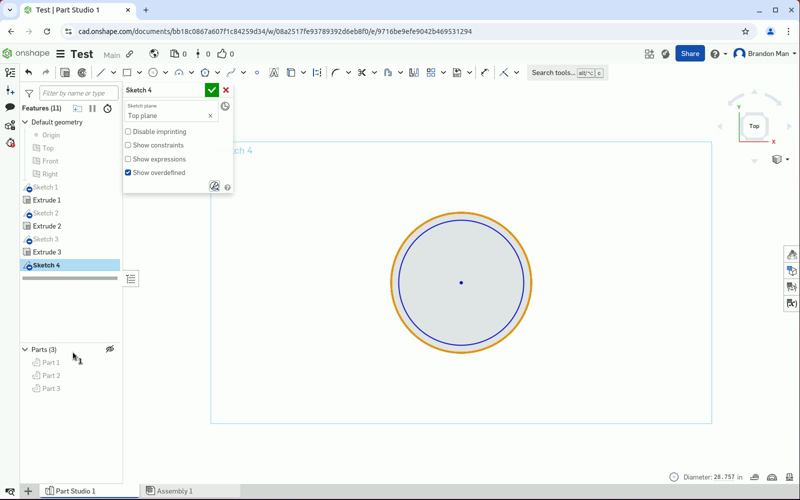
key(shift+y)
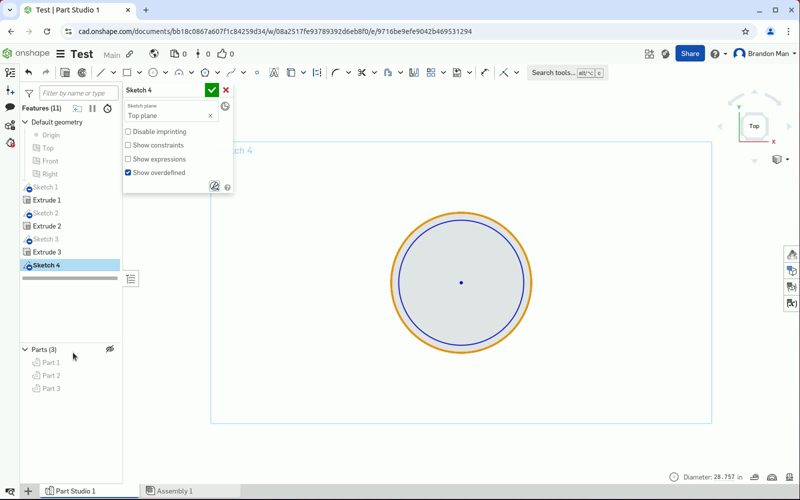
key(shift+e)
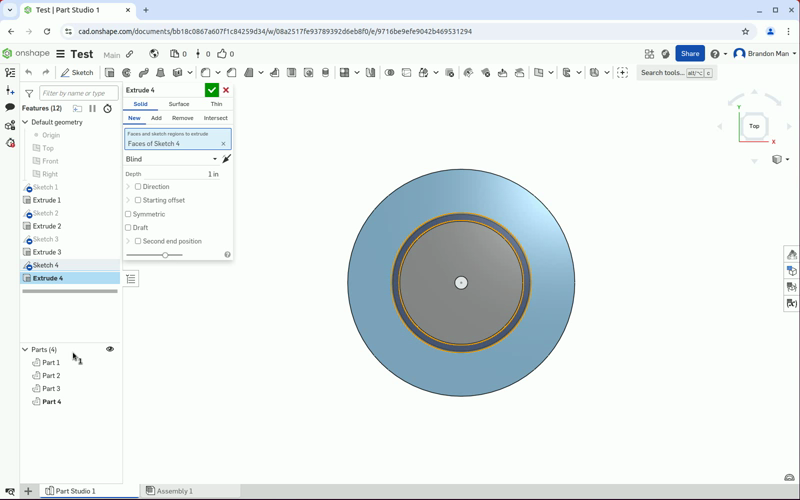
mouse_move(143, 106)
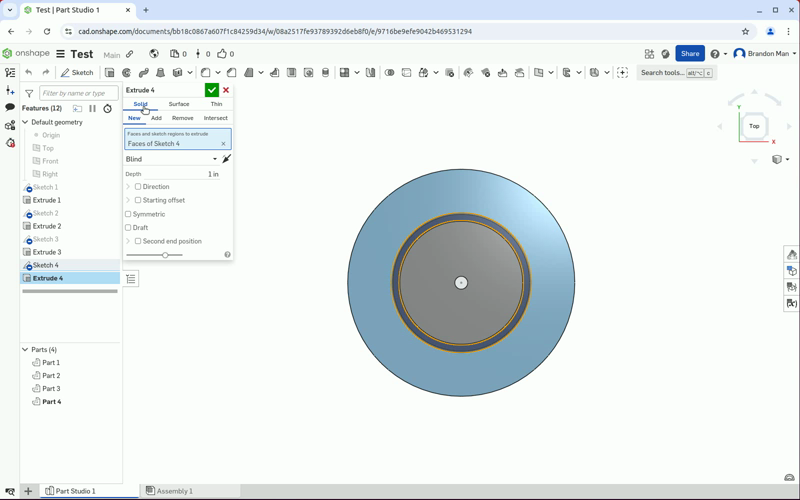
click(143, 106)
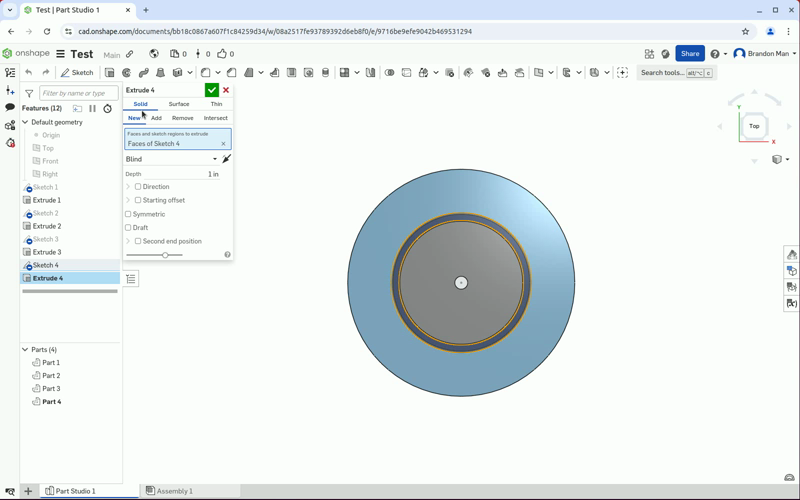
mouse_move(137, 120)
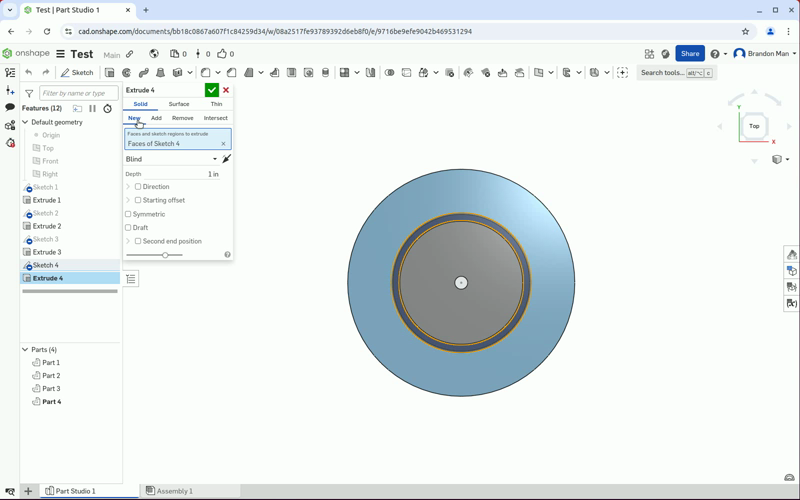
click(137, 120)
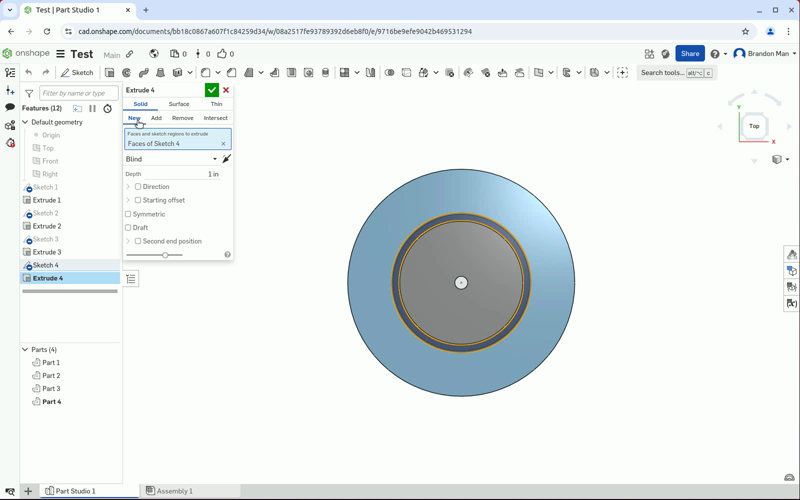
key(tab, 4)
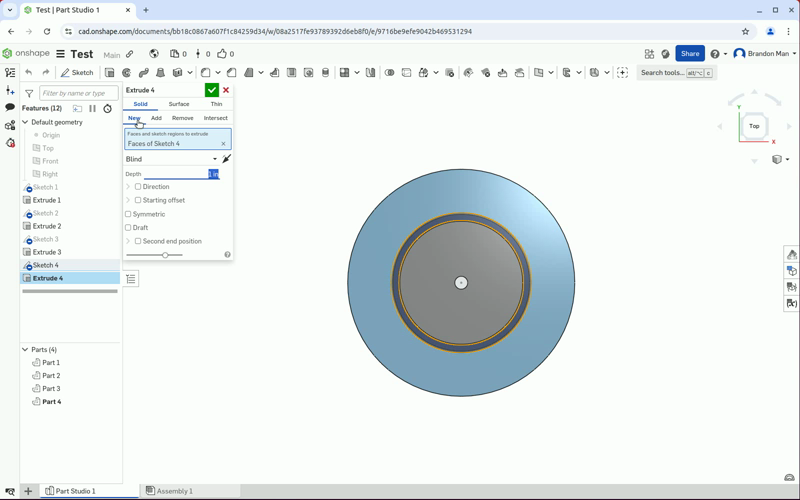
text(17.331)
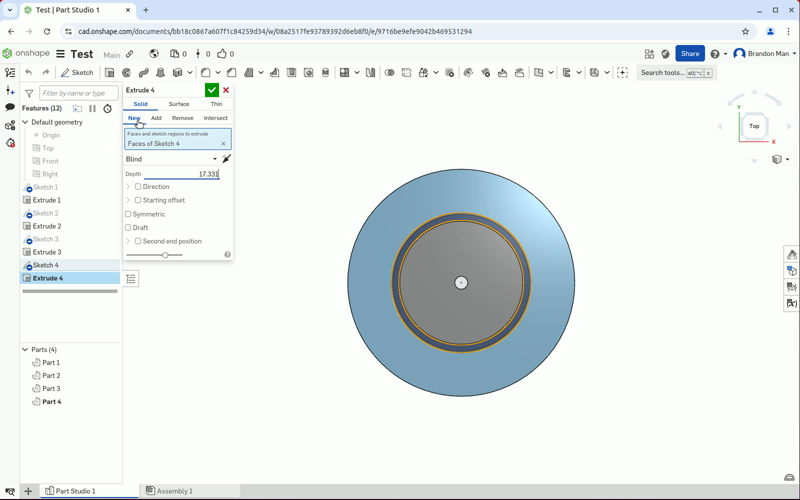
key(enter)
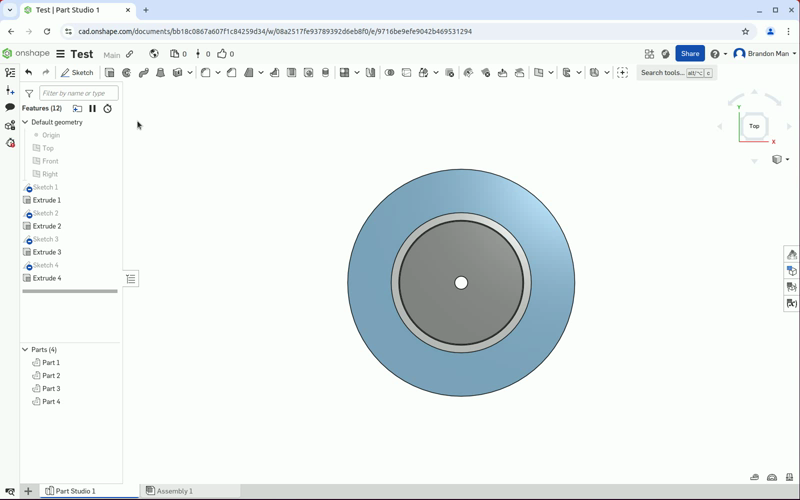
key(shift+h)
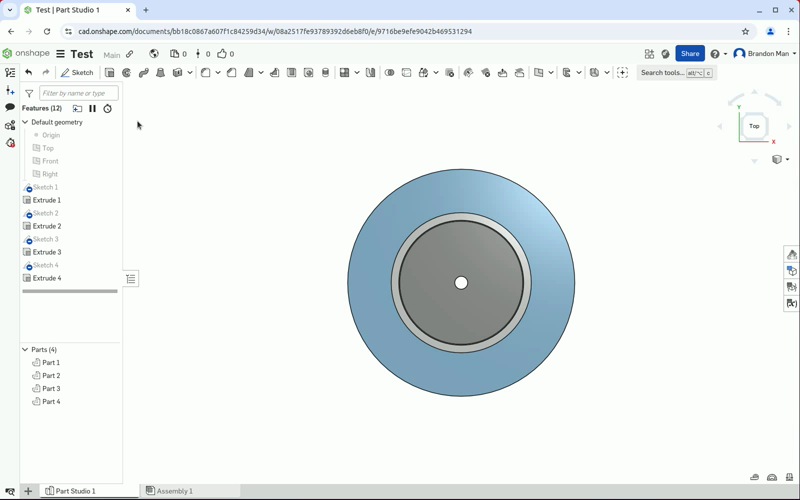
key(shift+h)
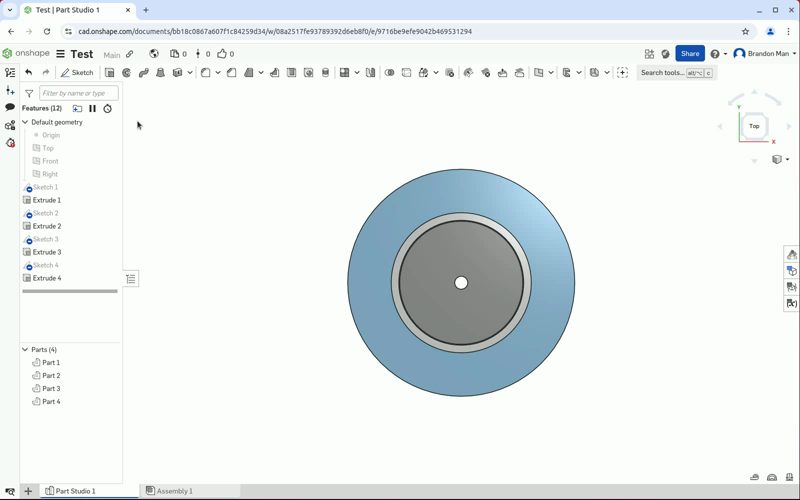
mouse_move(73, 189)
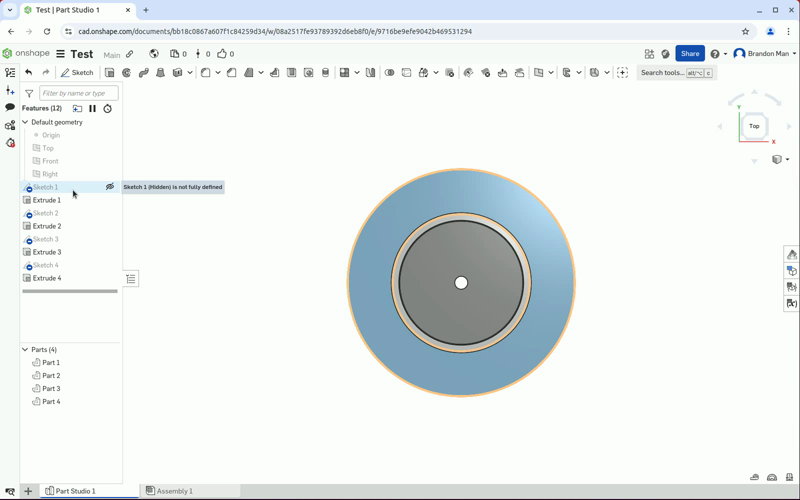
click(73, 189)
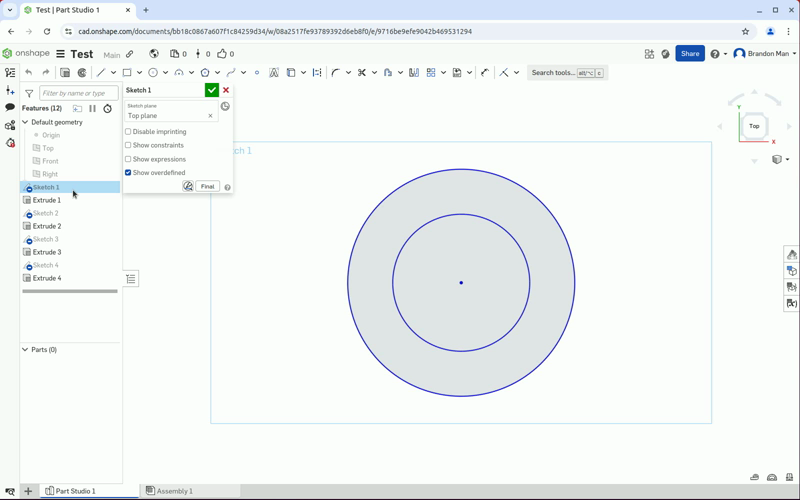
mouse_move(229, 92)
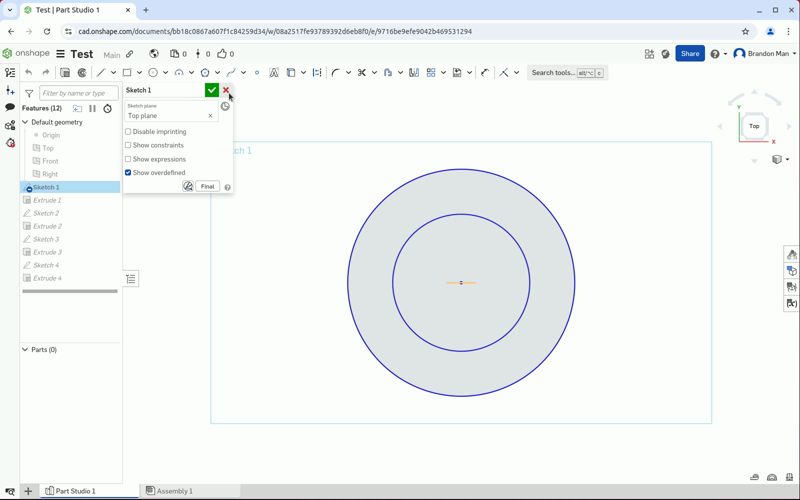
click(229, 92)
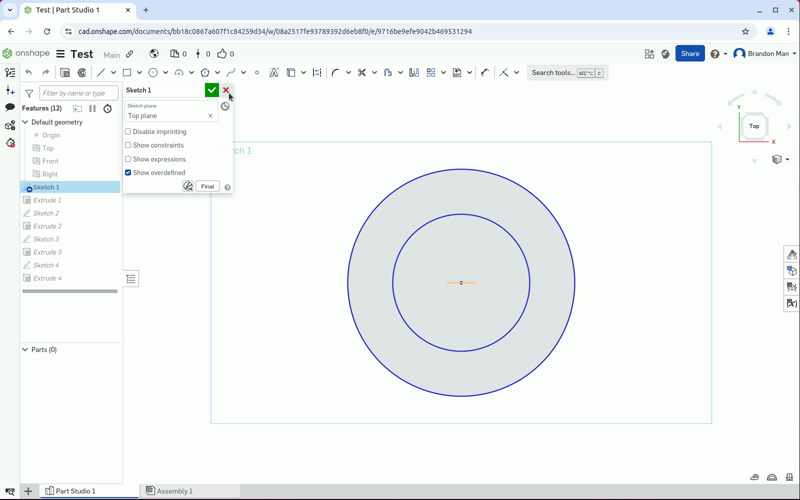
key(shift+s)
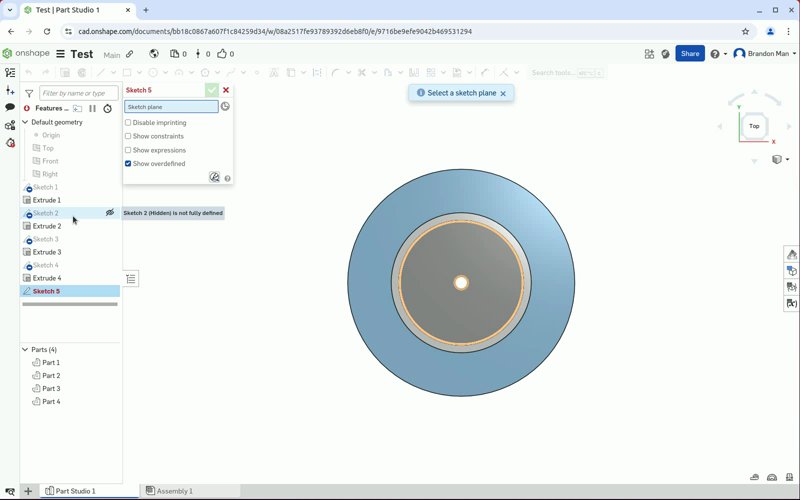
scroll(3)
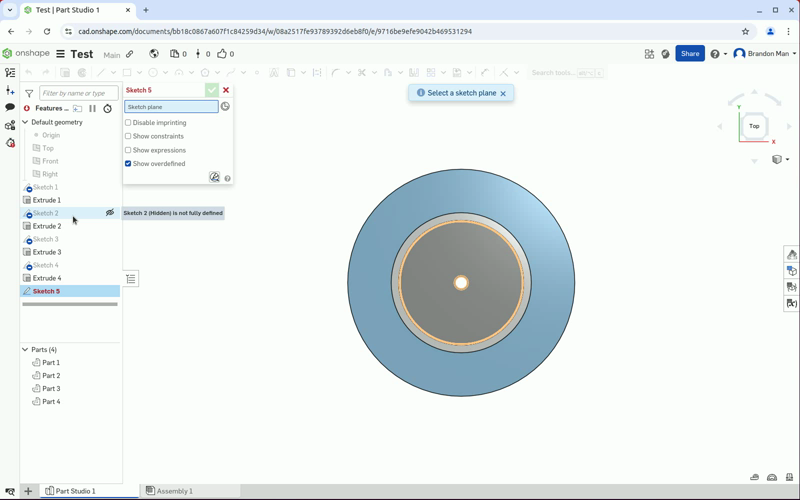
mouse_move(73, 150)
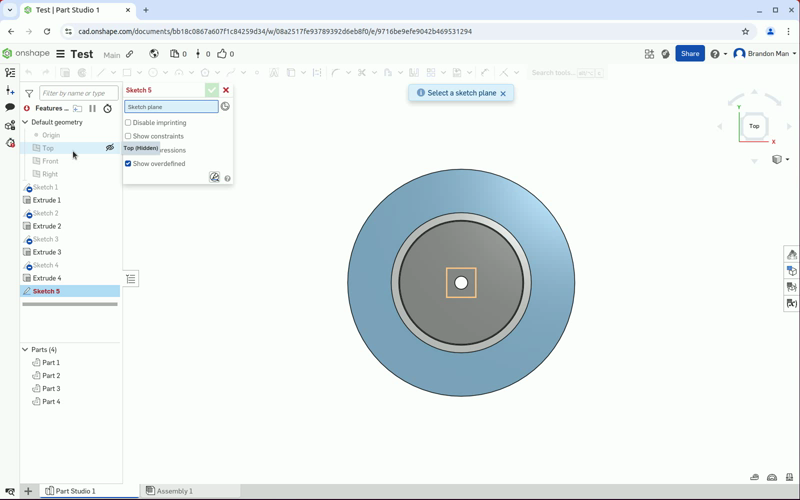
click(73, 150)
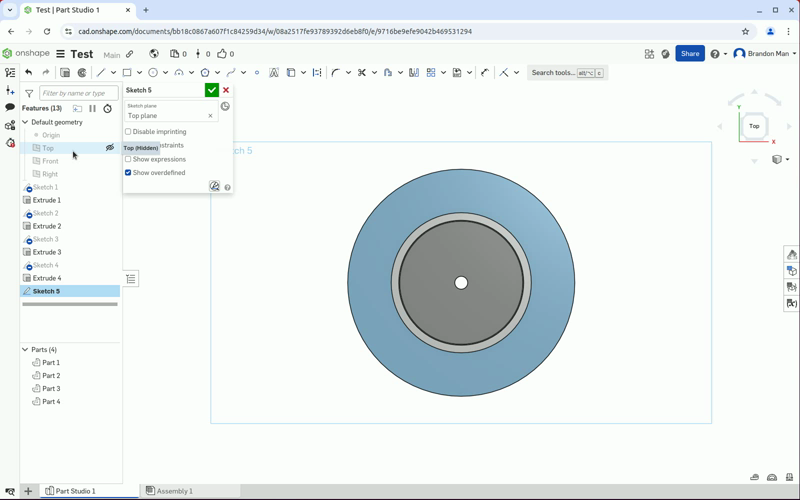
mouse_move(73, 352)
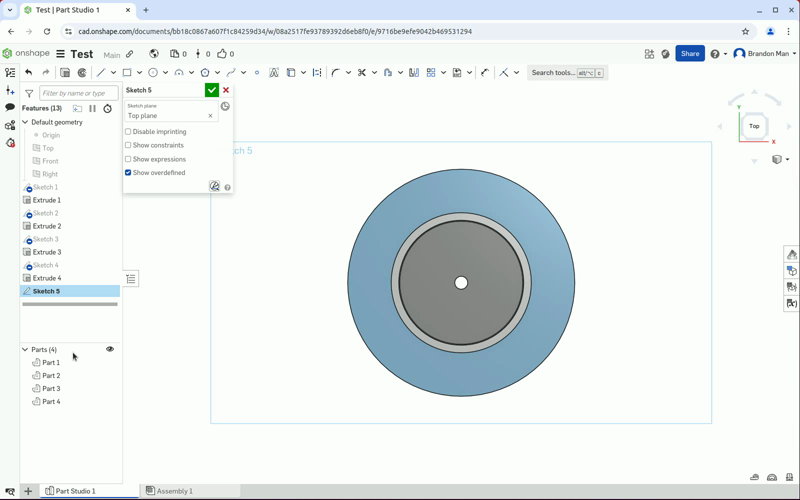
key(y)
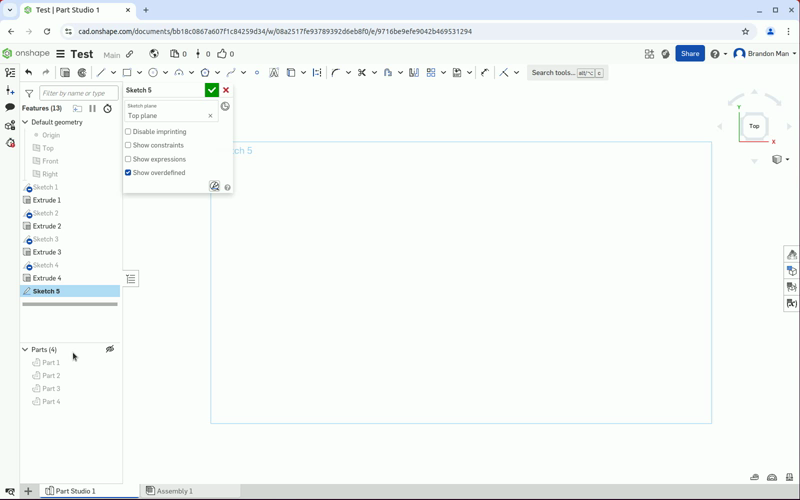
key(c)
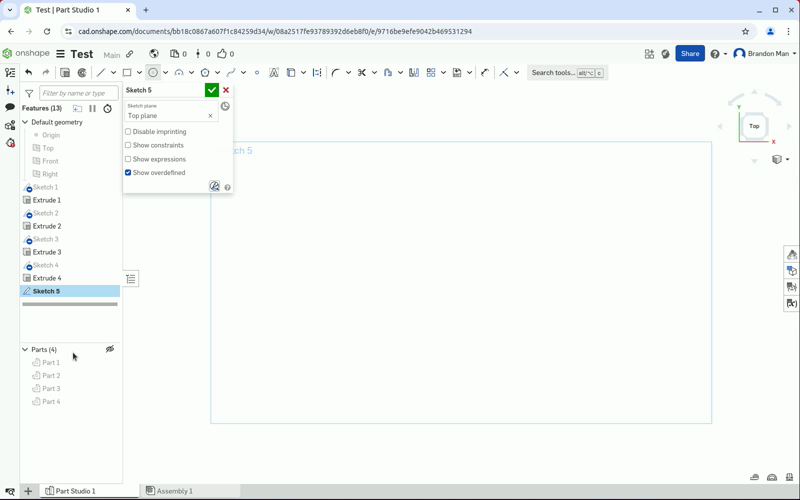
key_down(shift)
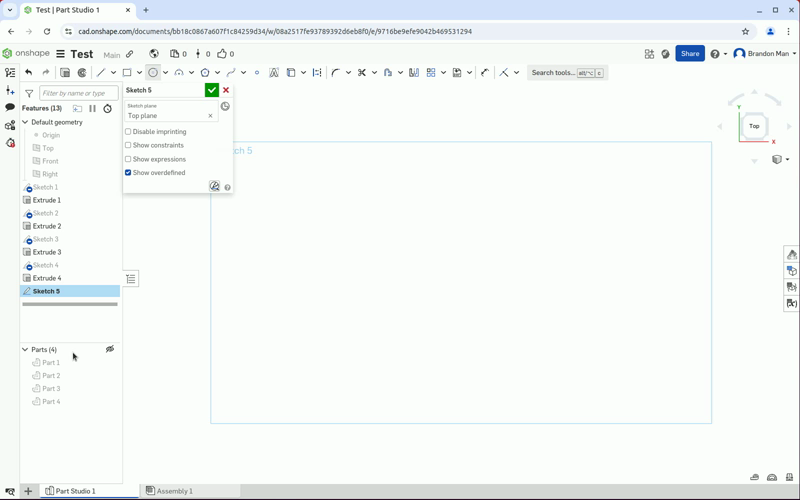
mouse_move(461, 282)
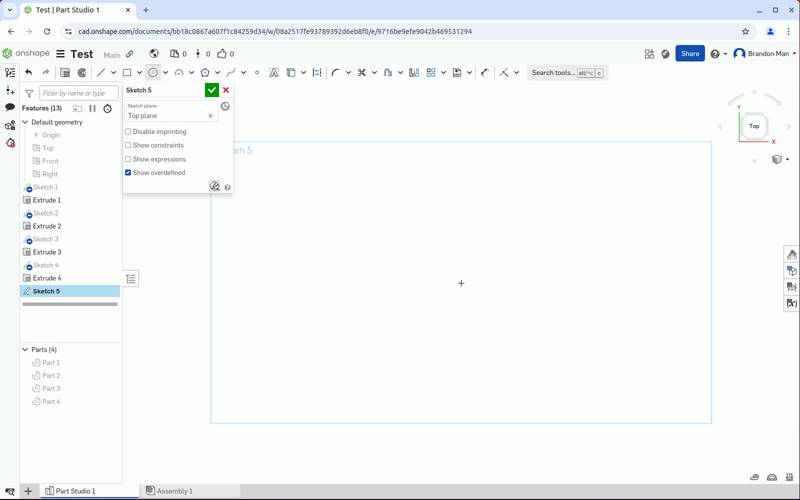
click(461, 282)
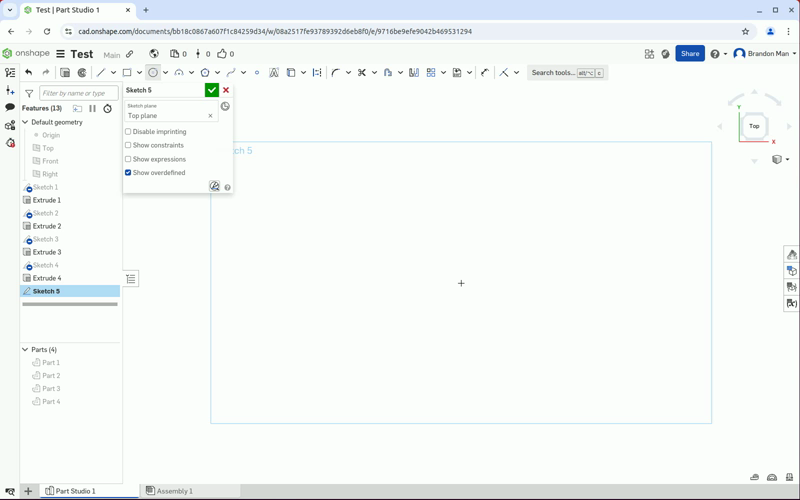
key_up(shift)
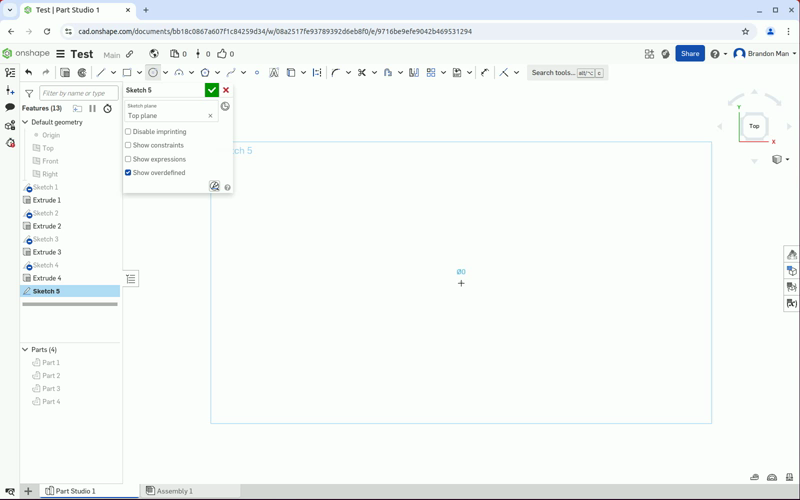
mouse_move(574, 282)
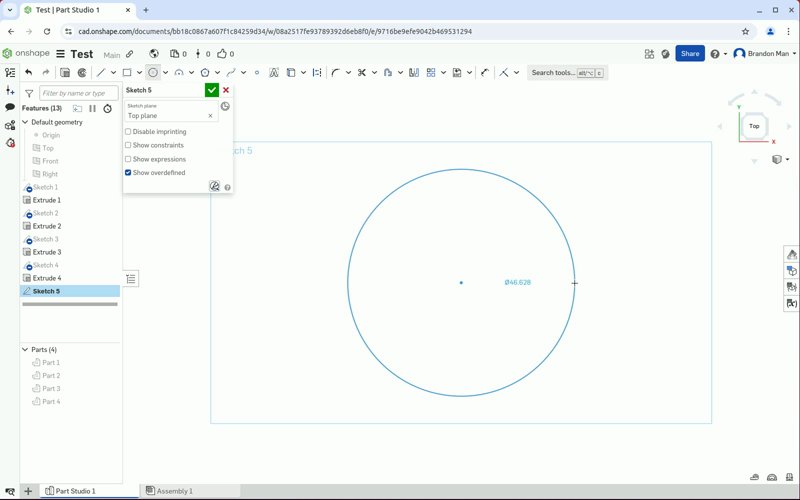
click(574, 282)
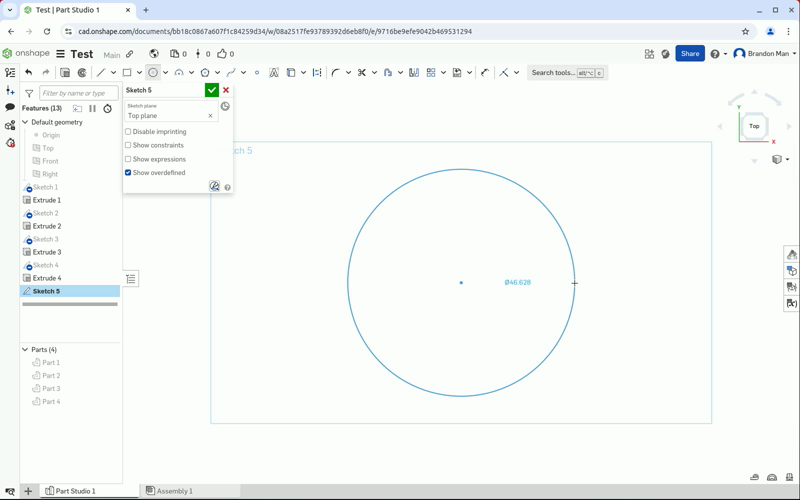
key(esc)
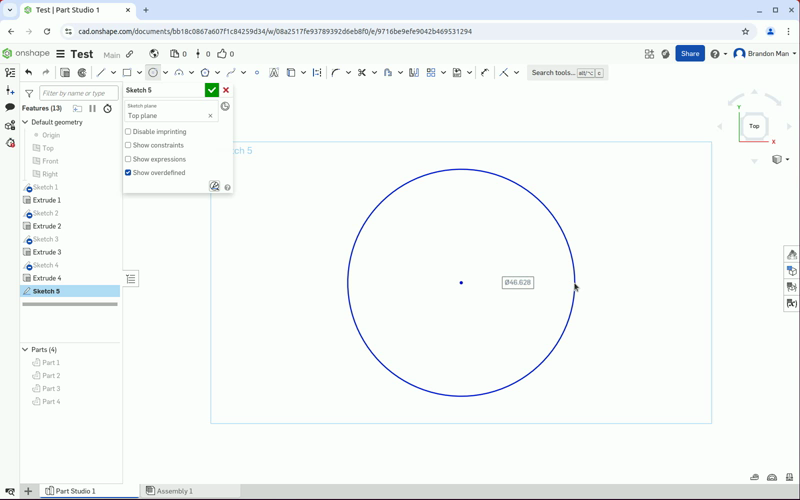
key(c)
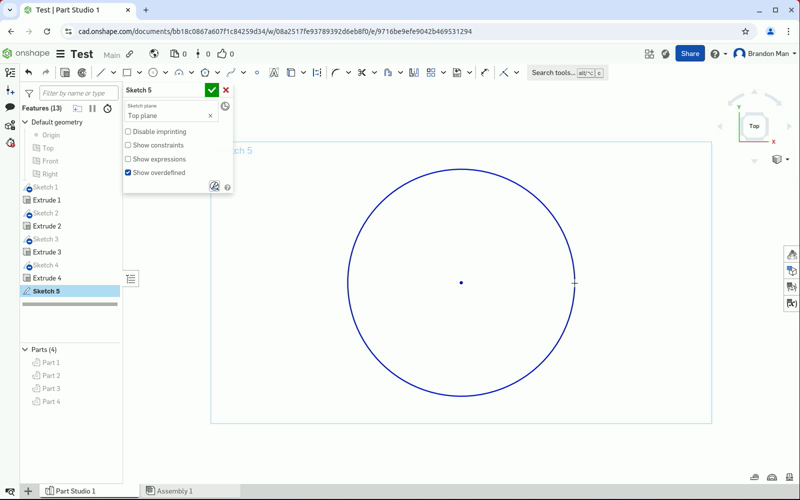
key_down(shift)
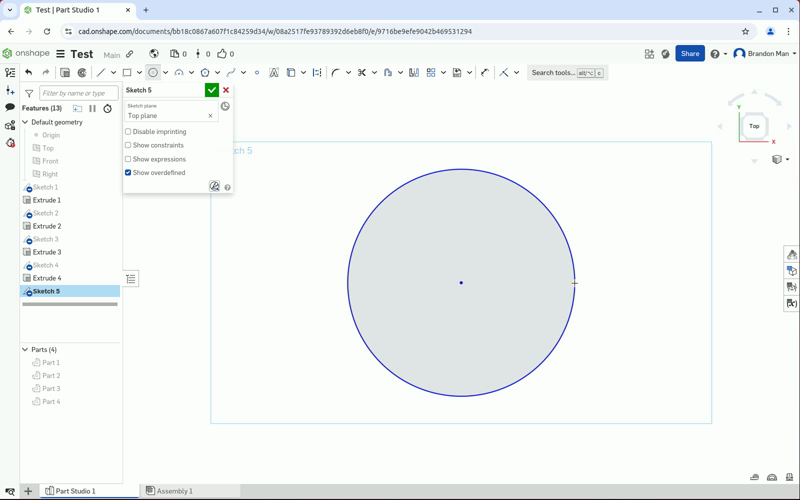
mouse_move(461, 282)
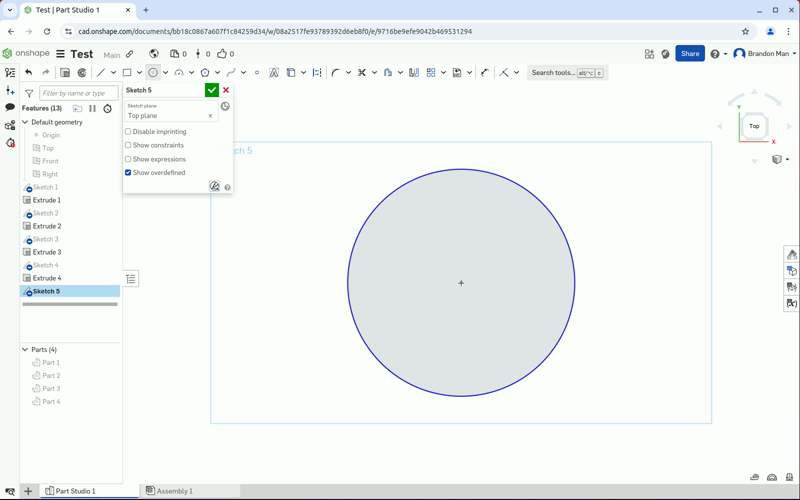
click(461, 282)
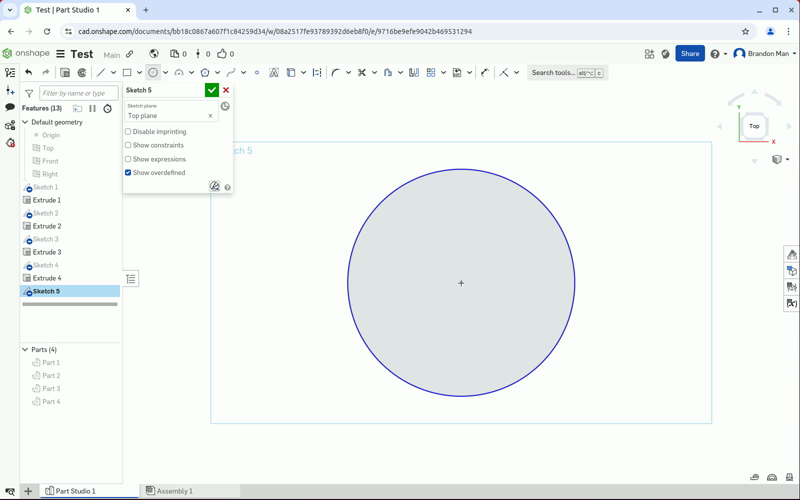
key_up(shift)
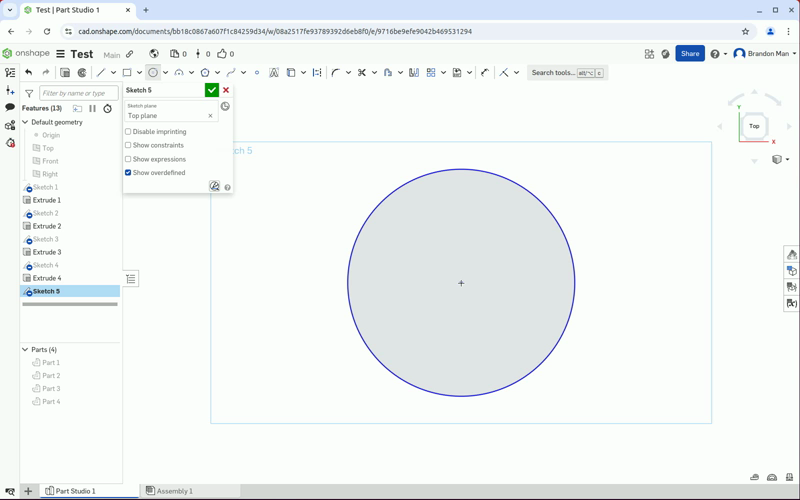
mouse_move(529, 282)
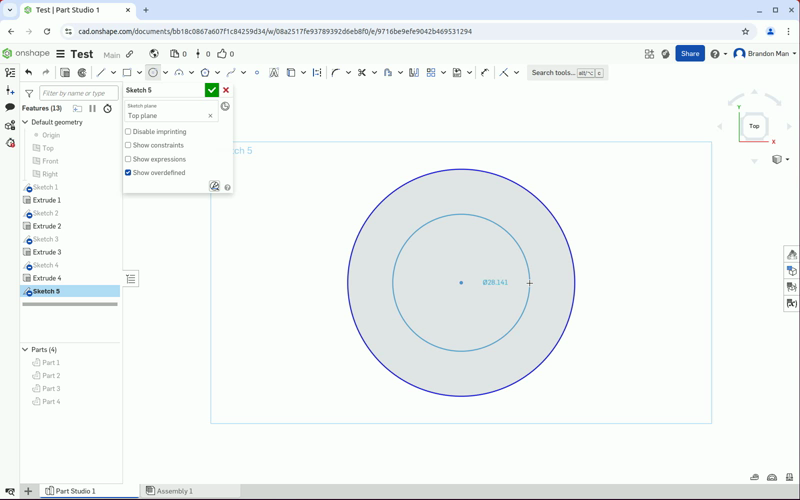
click(529, 282)
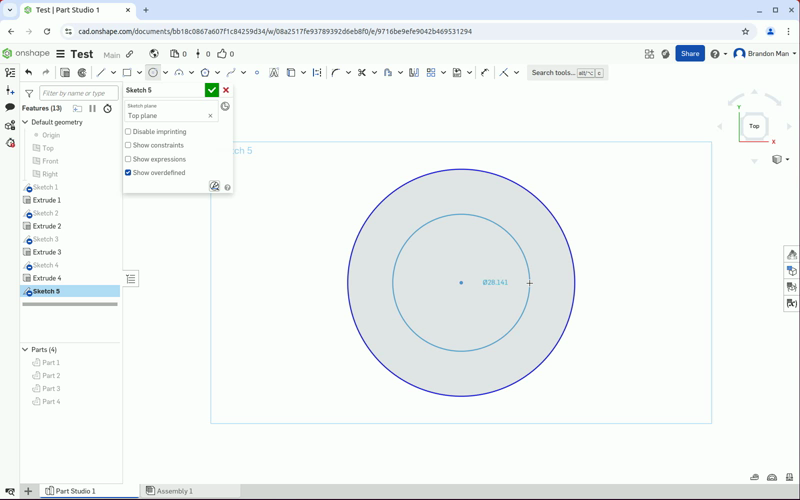
key(esc)
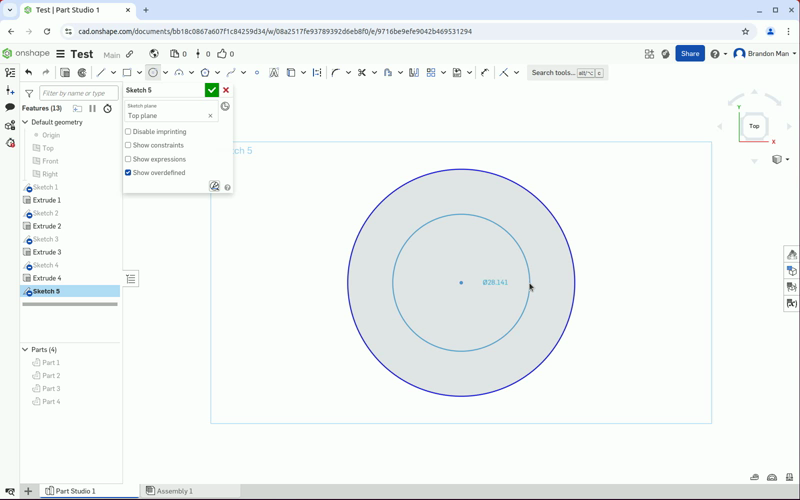
mouse_move(518, 347)
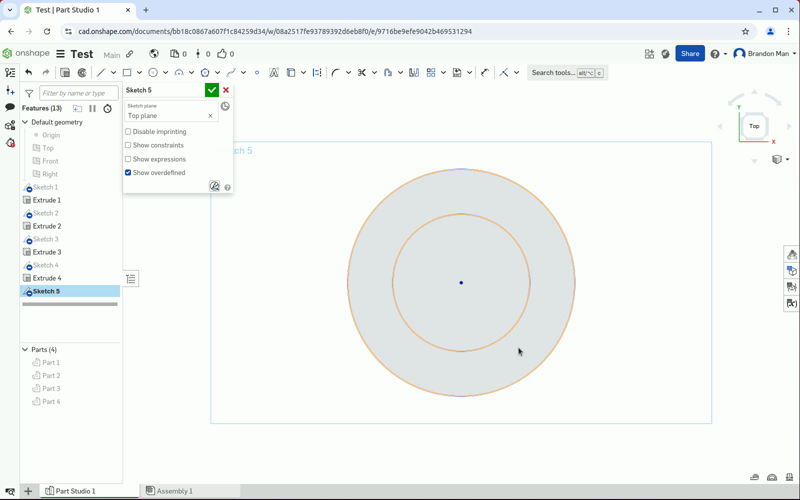
click(518, 347)
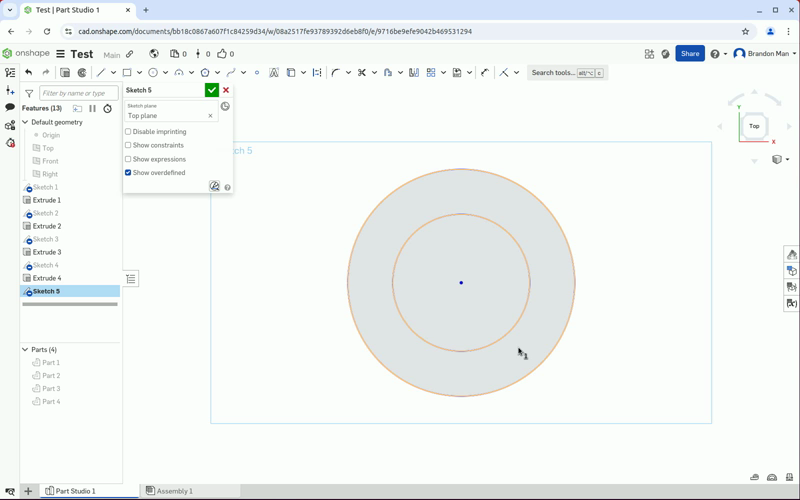
mouse_move(73, 352)
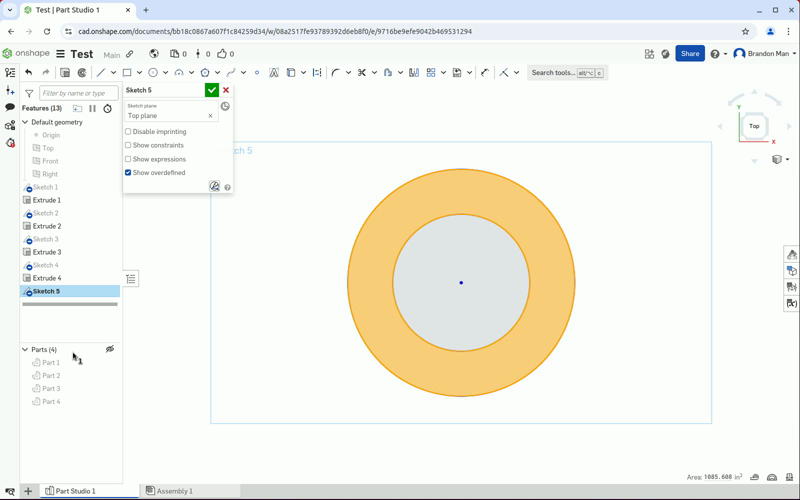
key(shift+y)
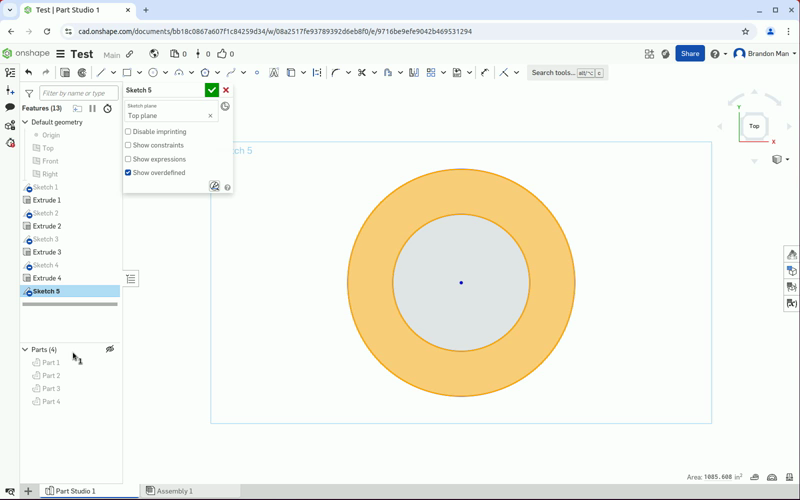
key(shift+e)
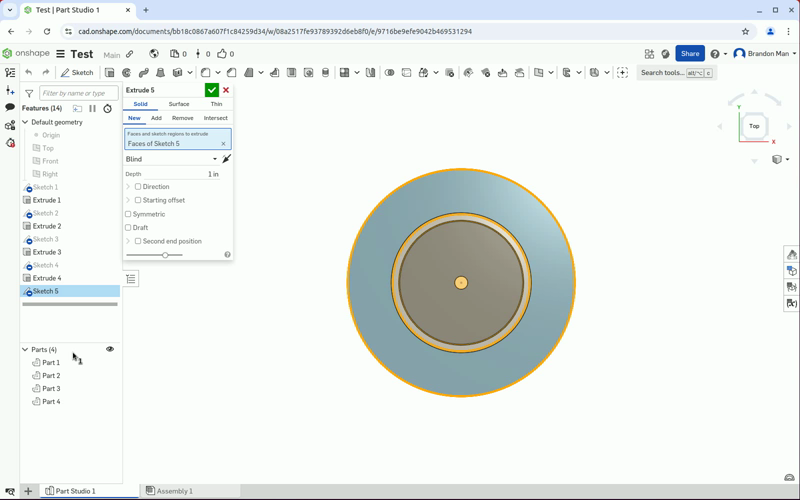
mouse_move(143, 106)
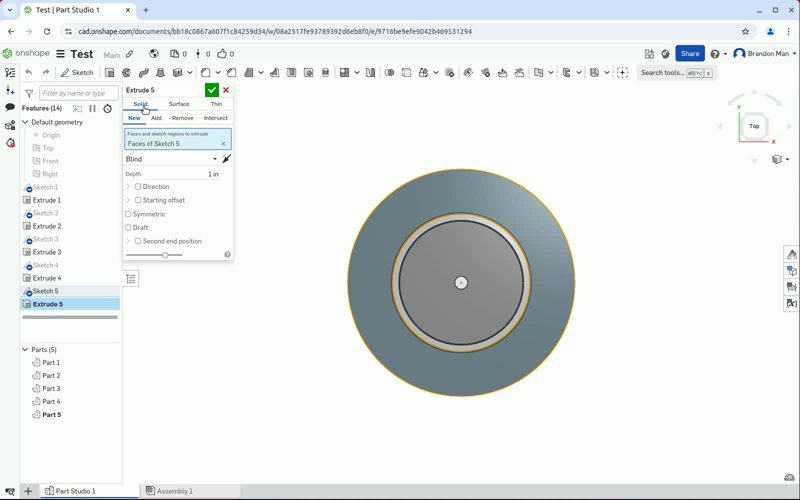
click(143, 106)
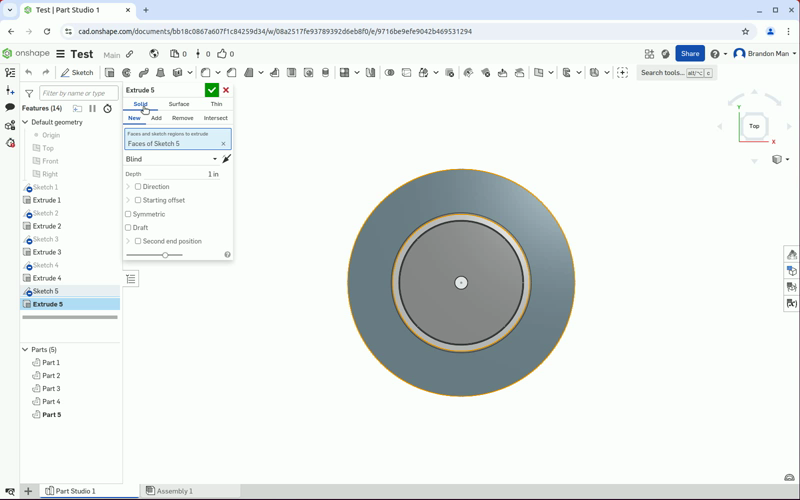
mouse_move(137, 120)
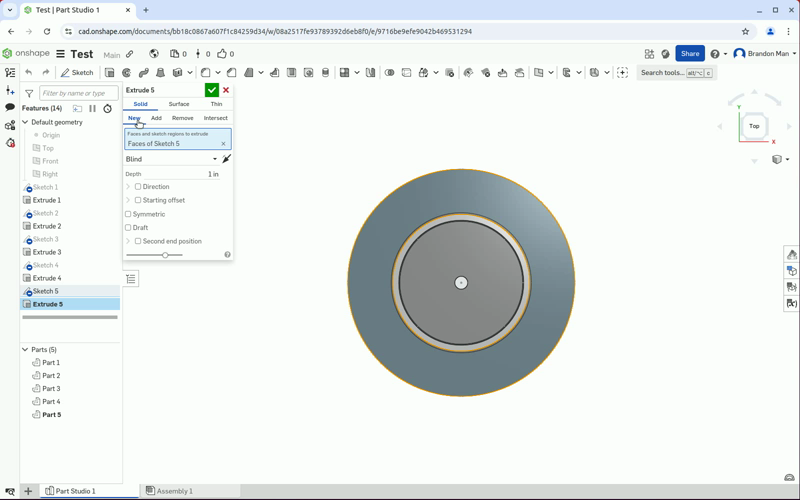
click(137, 120)
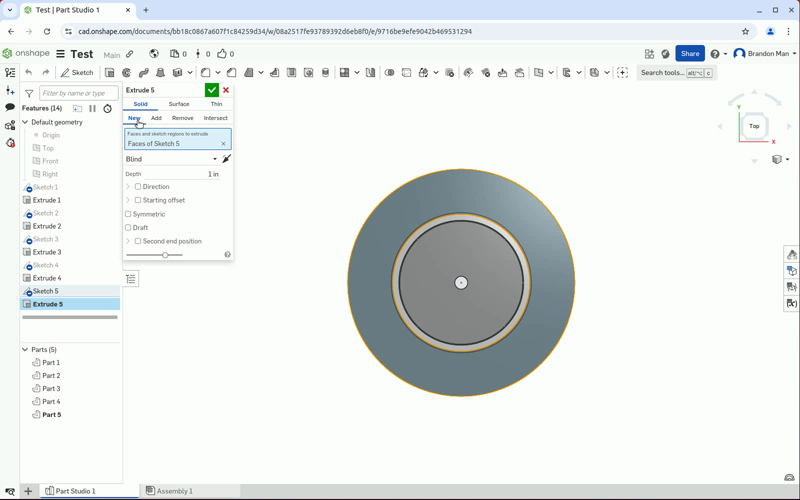
key(tab, 4)
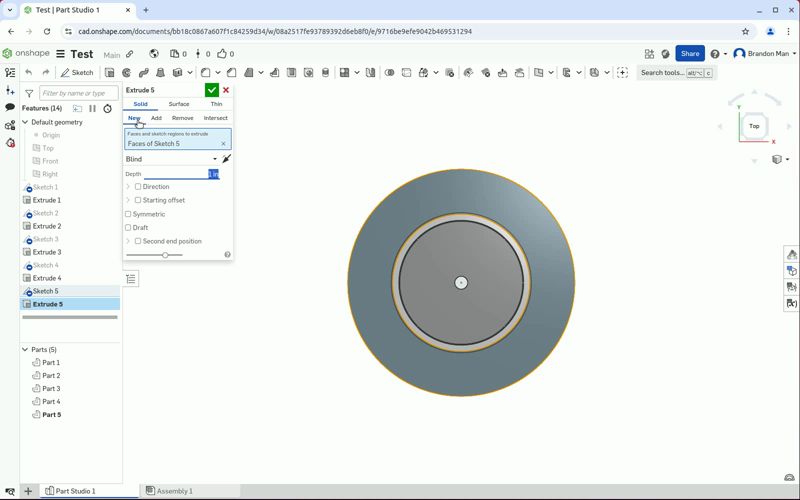
text(1.685)
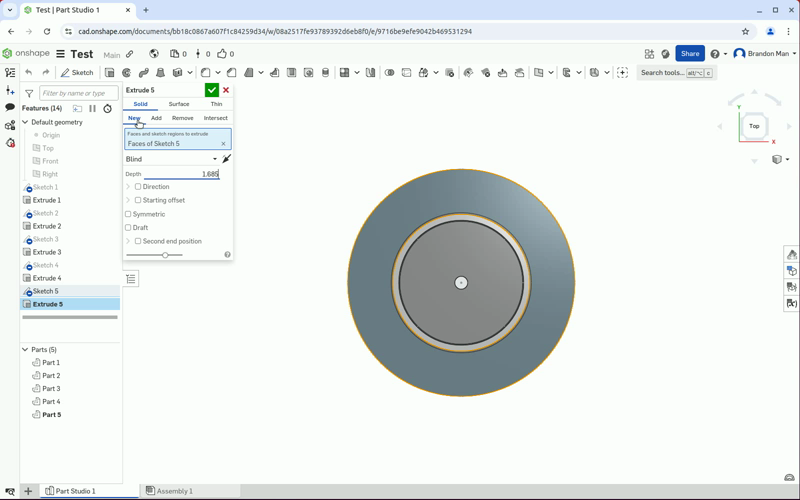
key(enter)
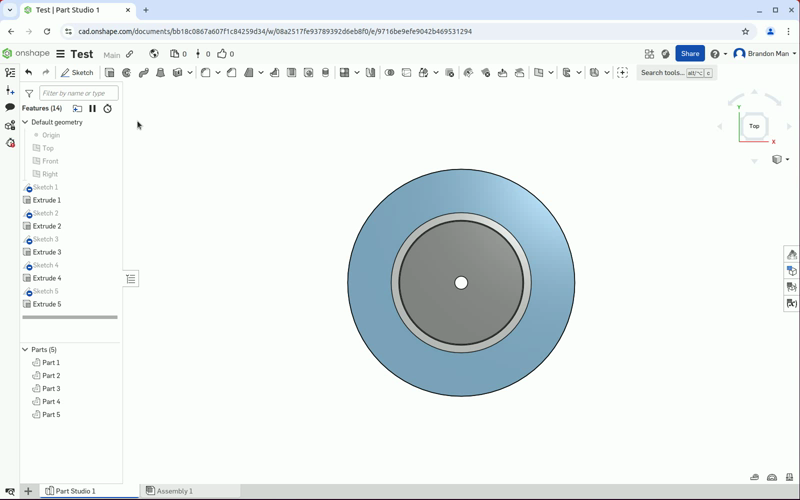
key(shift+h)
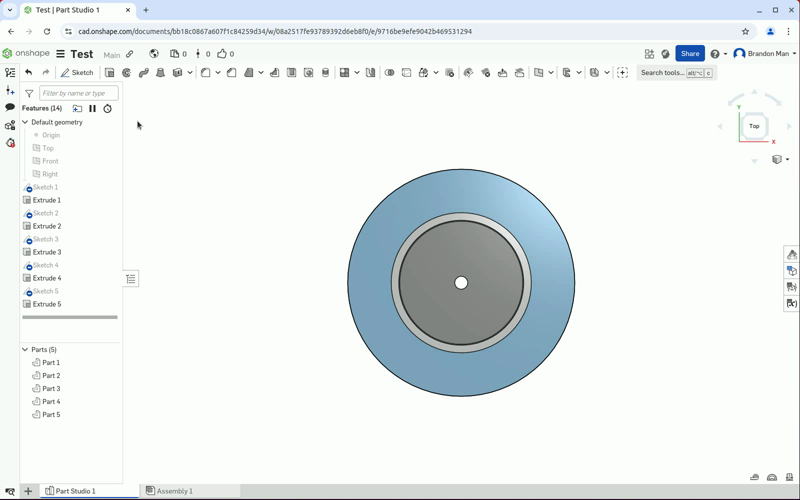
key(shift+h)
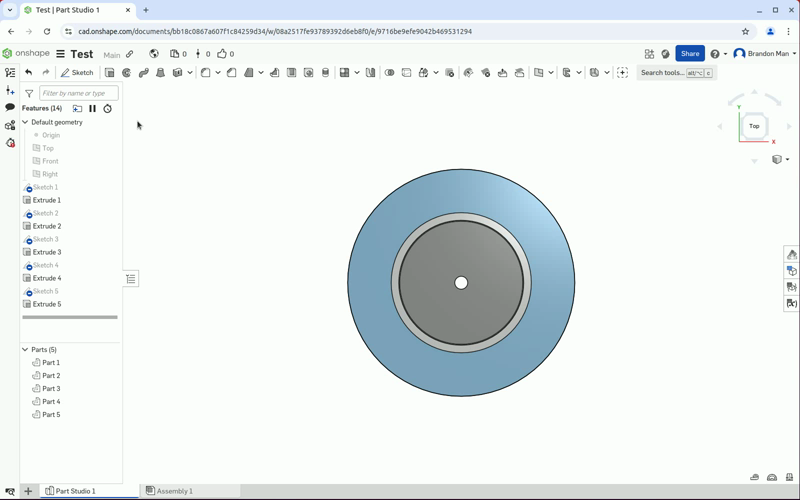
key(shift+7)
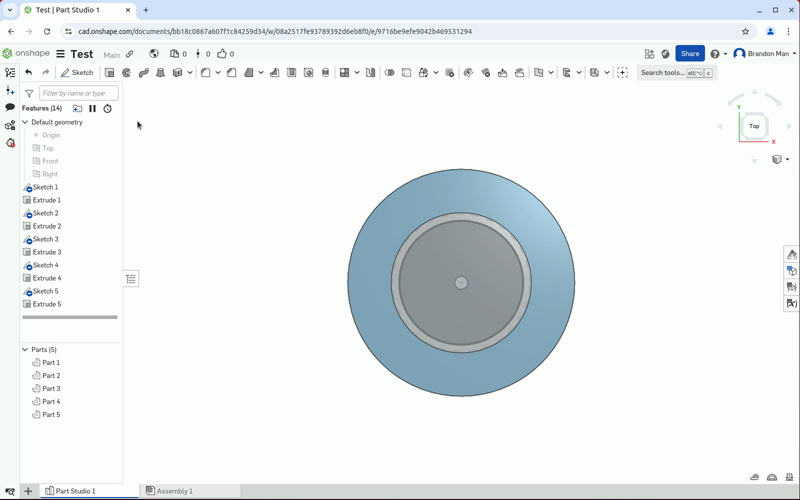
key(up, 3)
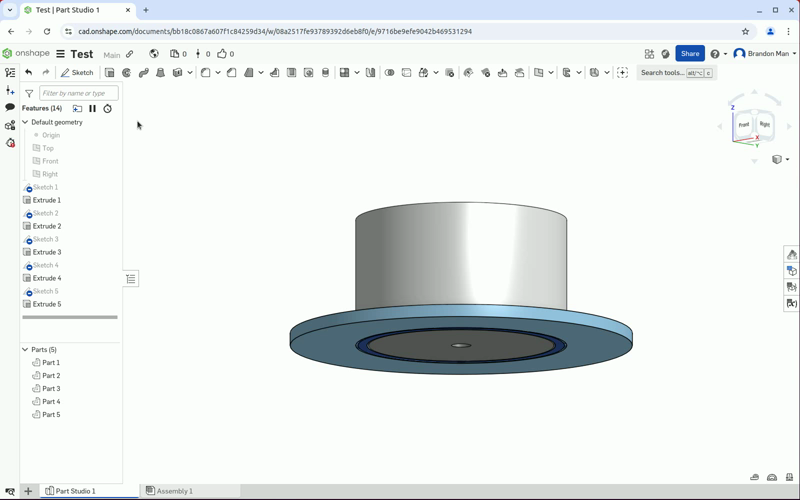
key(left, 3)
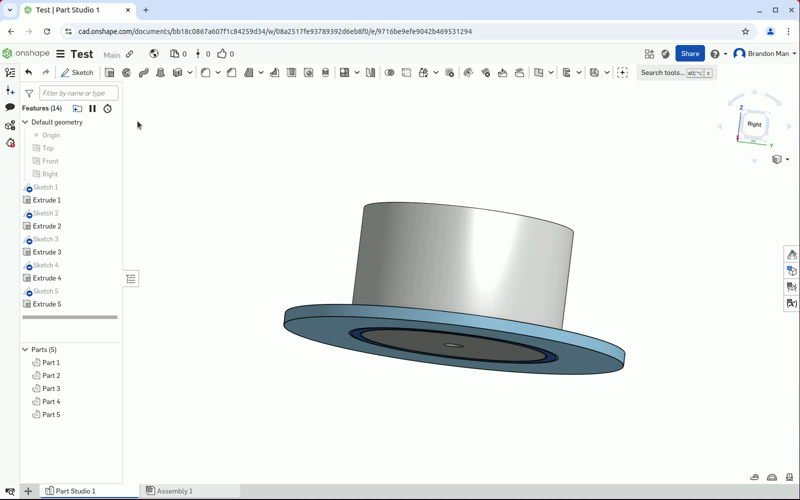
key(right, 3)
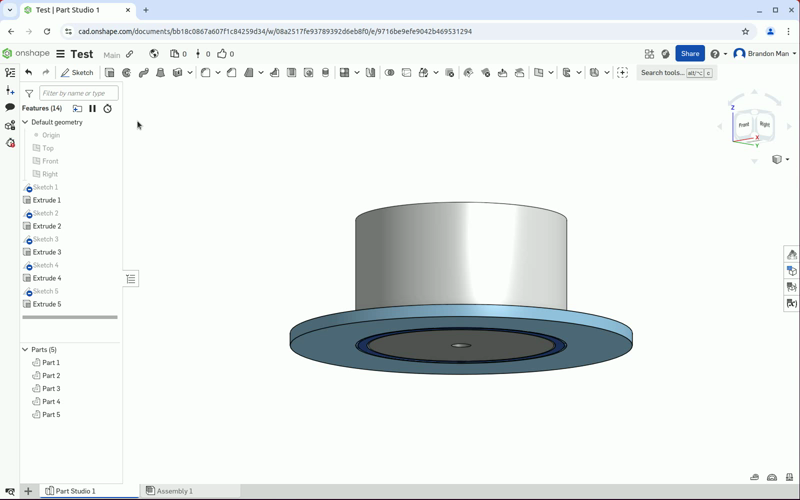
key(down, 3)
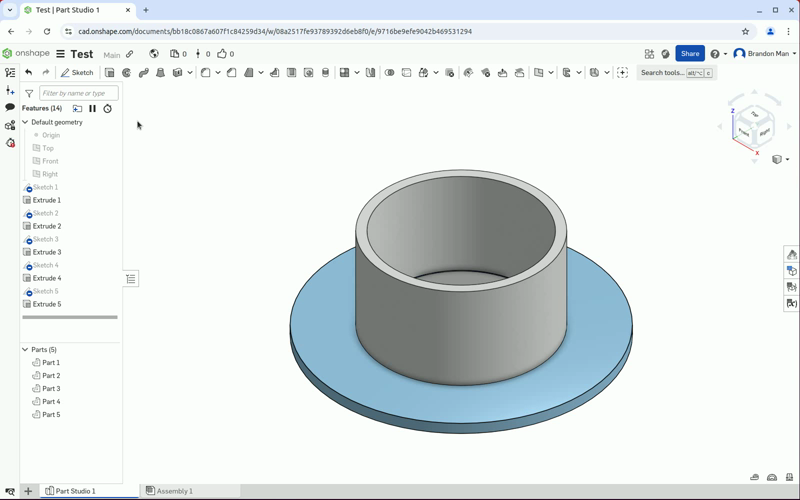
mouse_move(73, 189)
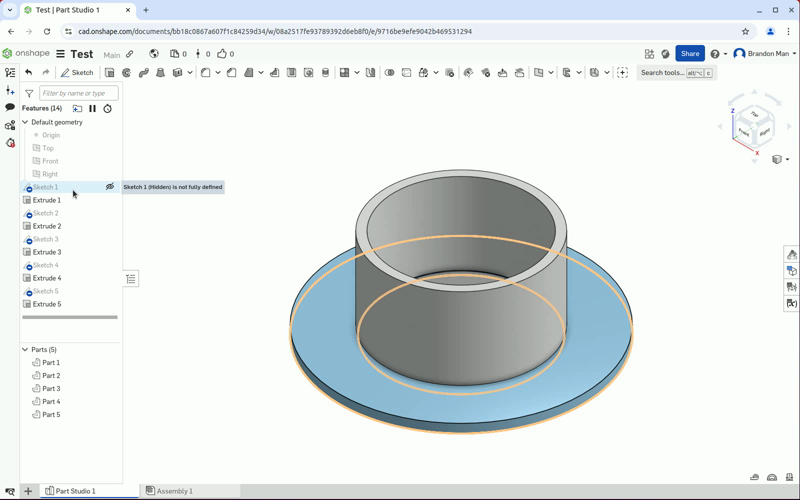
click(73, 189)